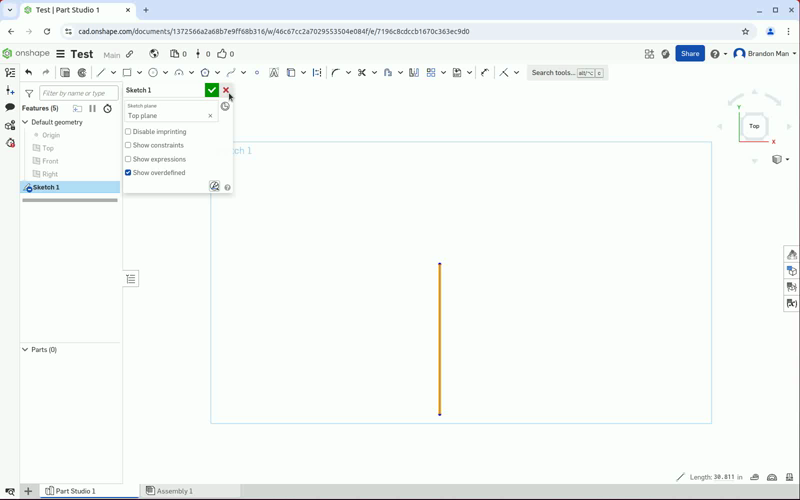
key(shift+h)
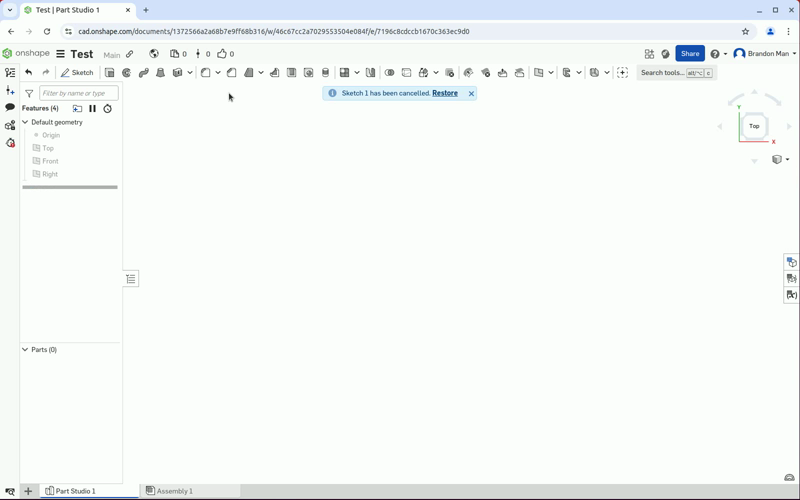
mouse_move(73, 352)
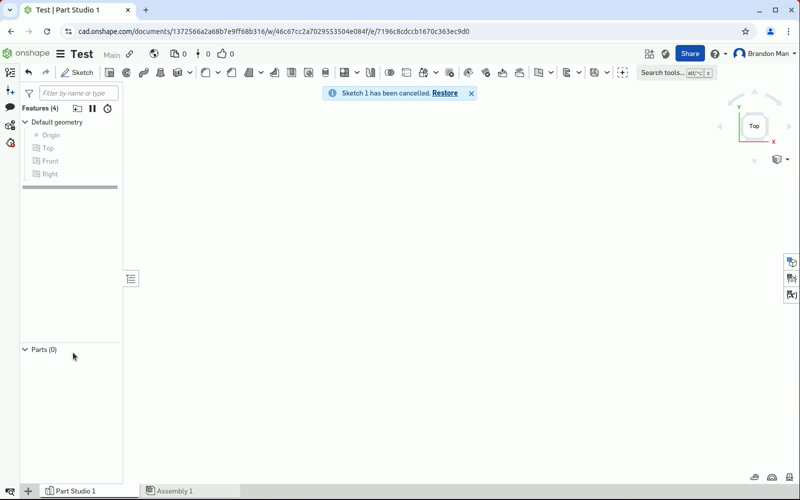
key(y)
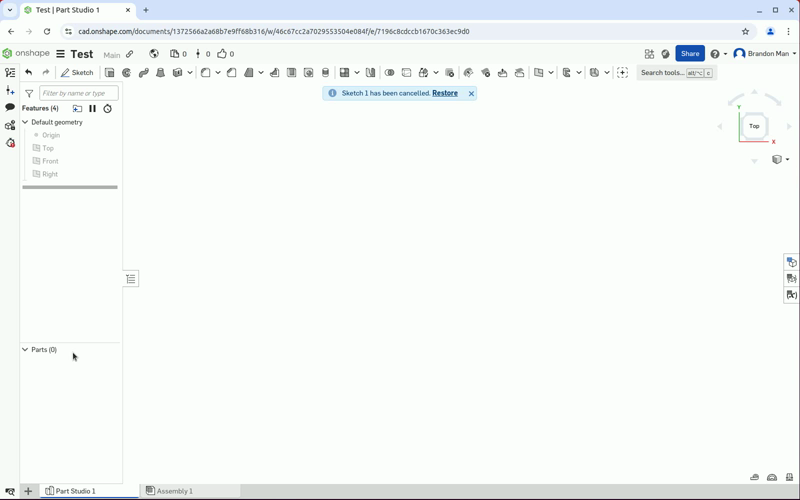
key(shift+p)
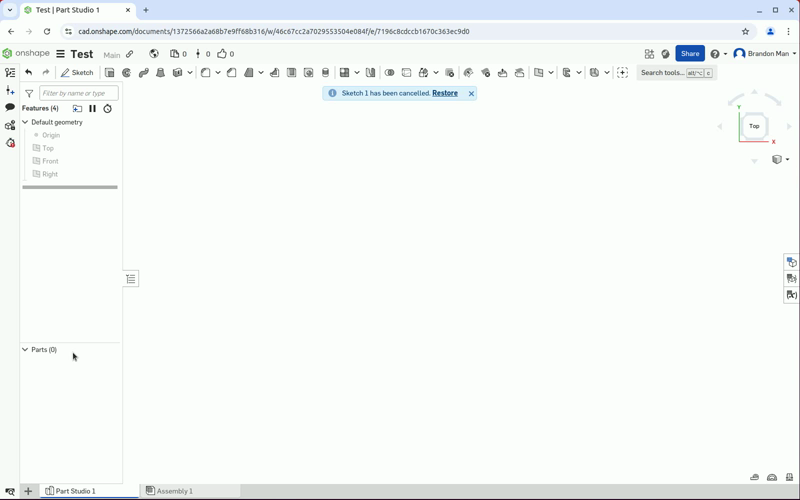
key(space)
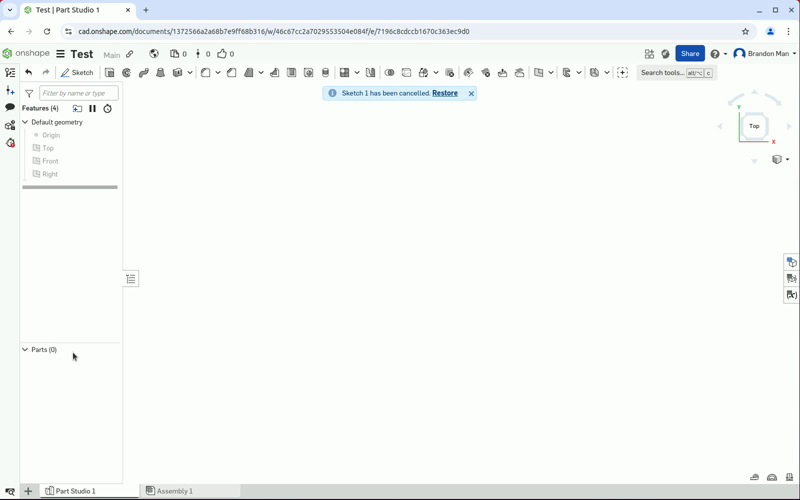
key_down(shift)
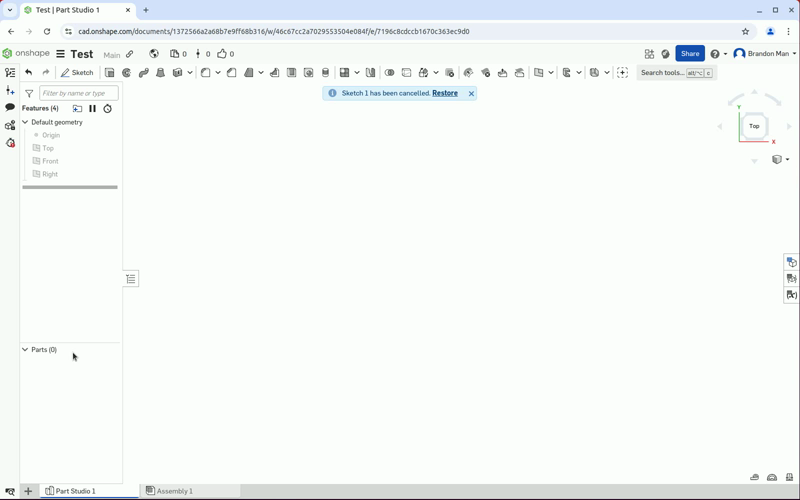
key(up)
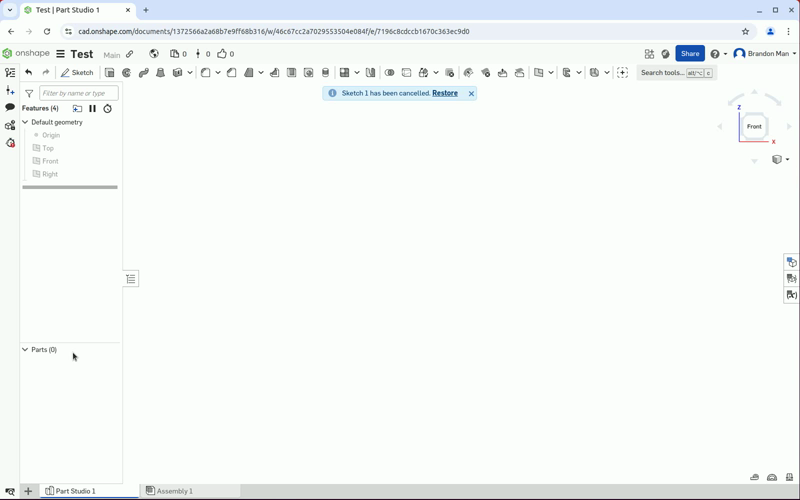
key_up(shift)
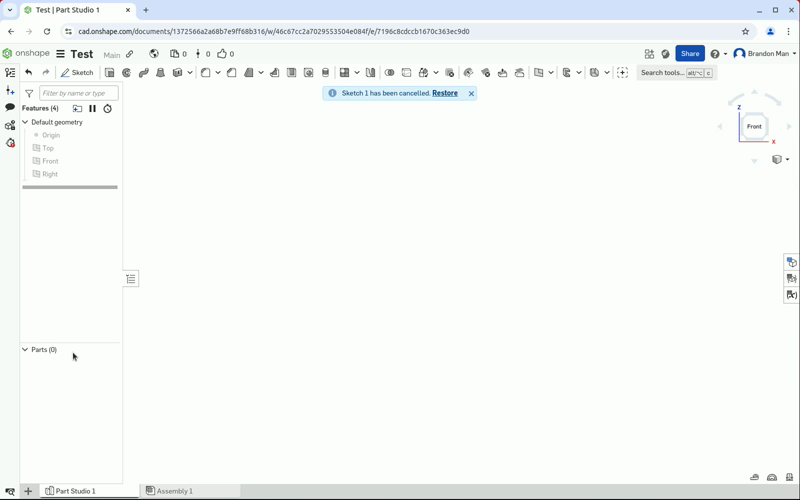
mouse_move(73, 352)
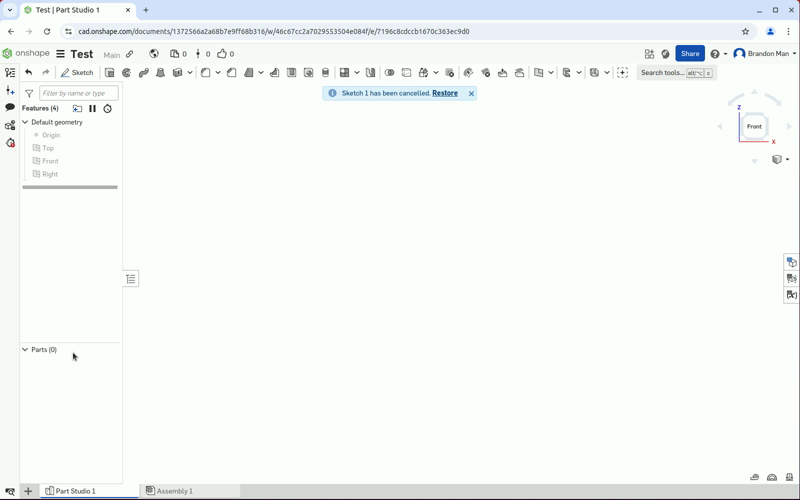
key(shift+y)
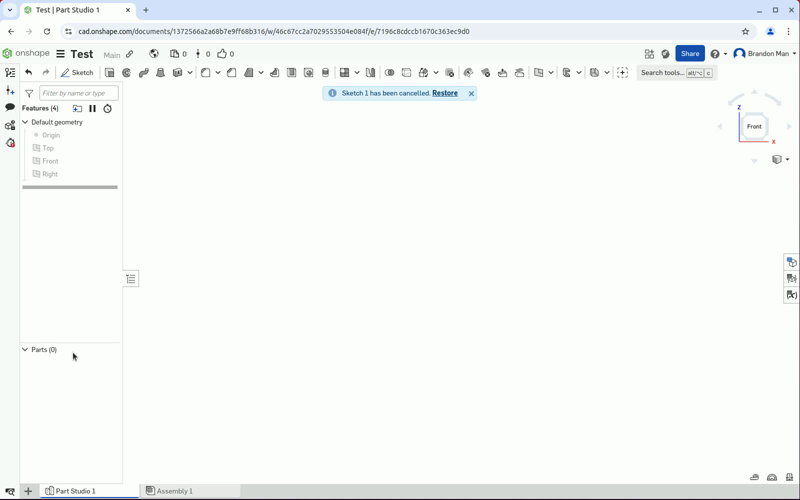
key(shift+s)
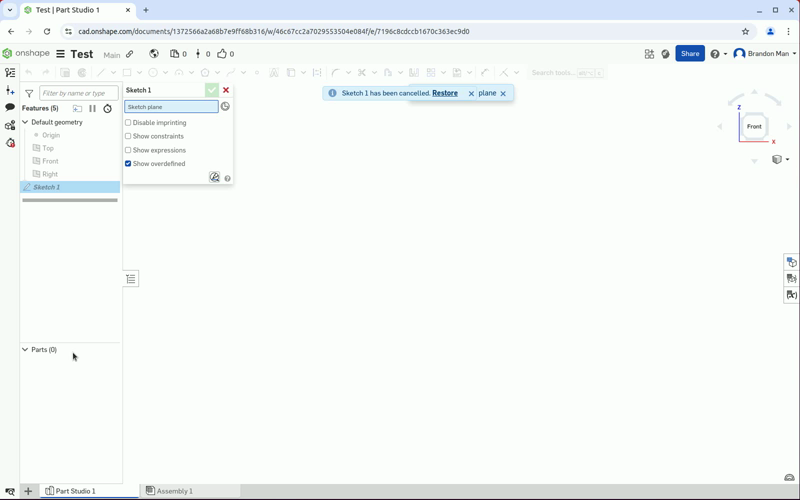
mouse_move(73, 163)
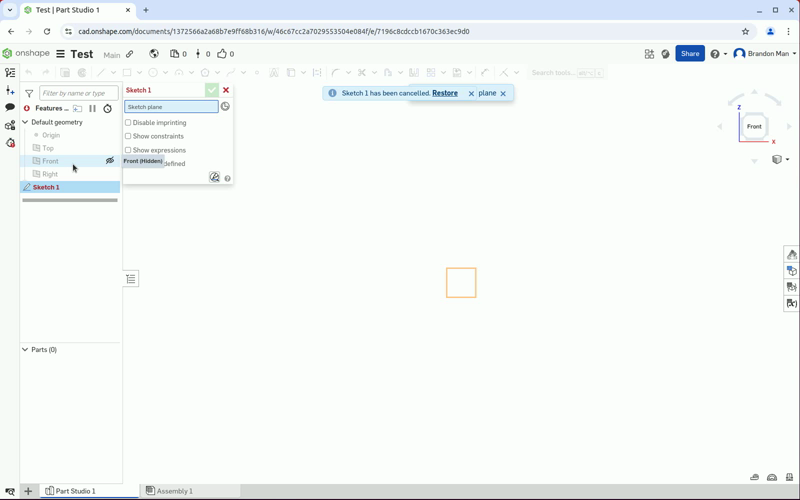
click(73, 163)
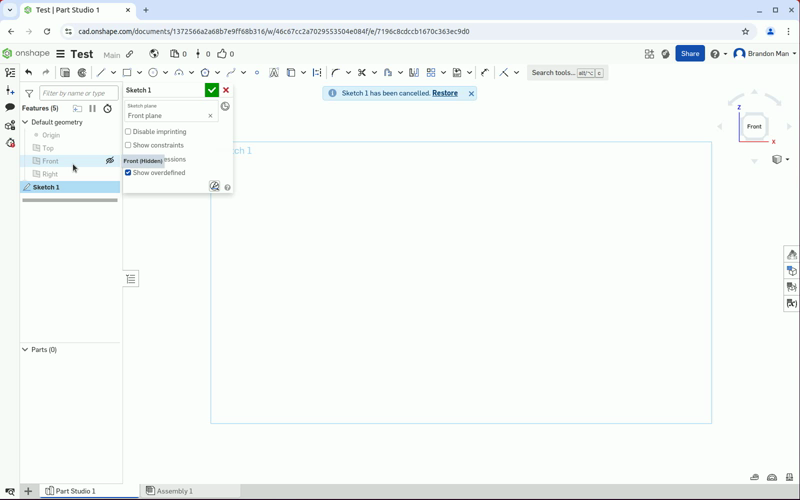
mouse_move(73, 352)
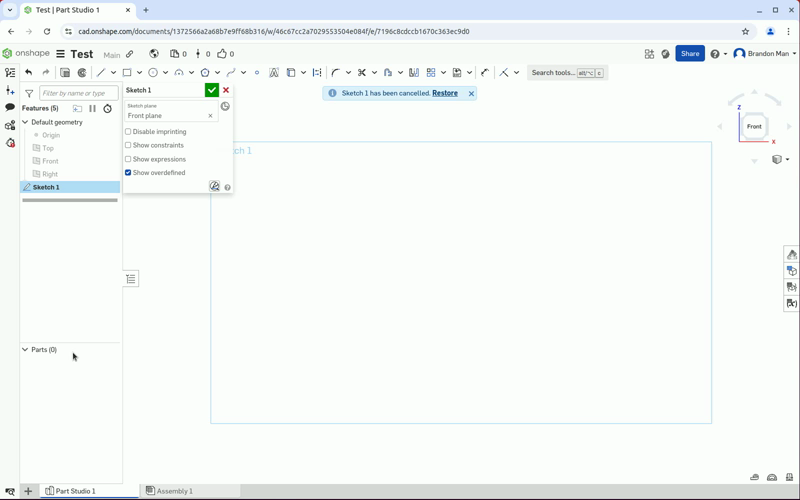
key(y)
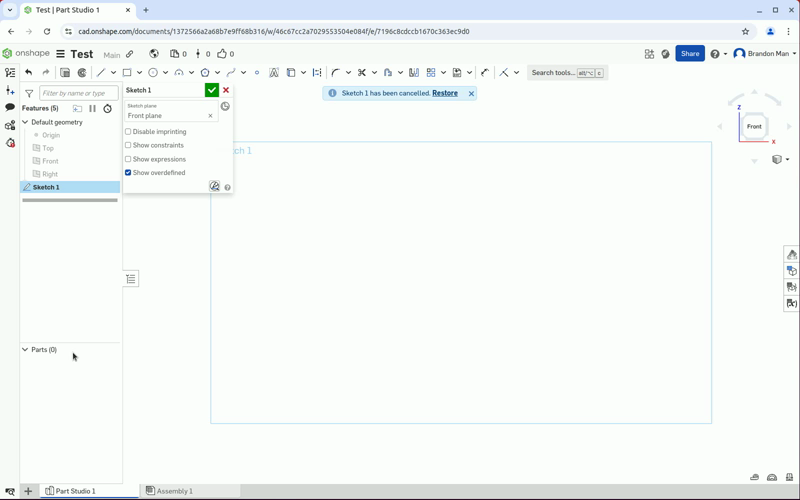
key(l)
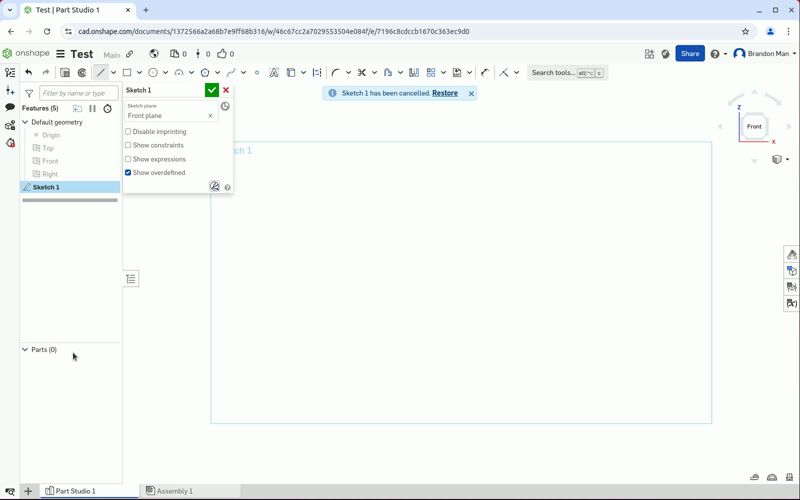
key_down(shift)
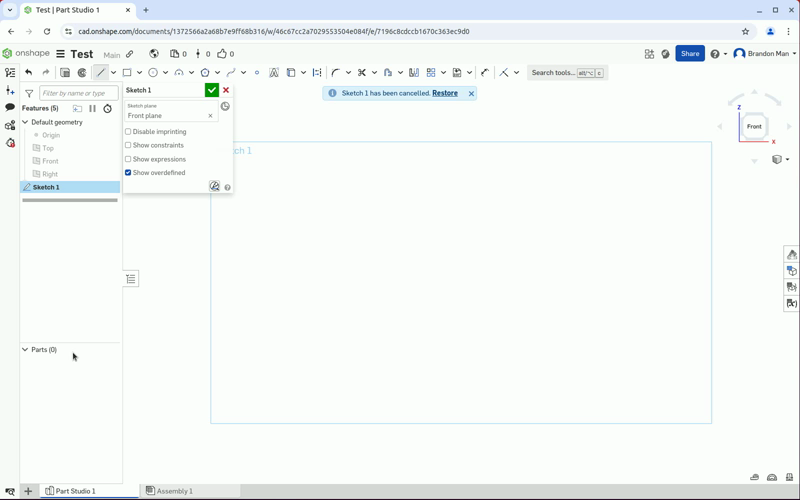
mouse_move(383, 316)
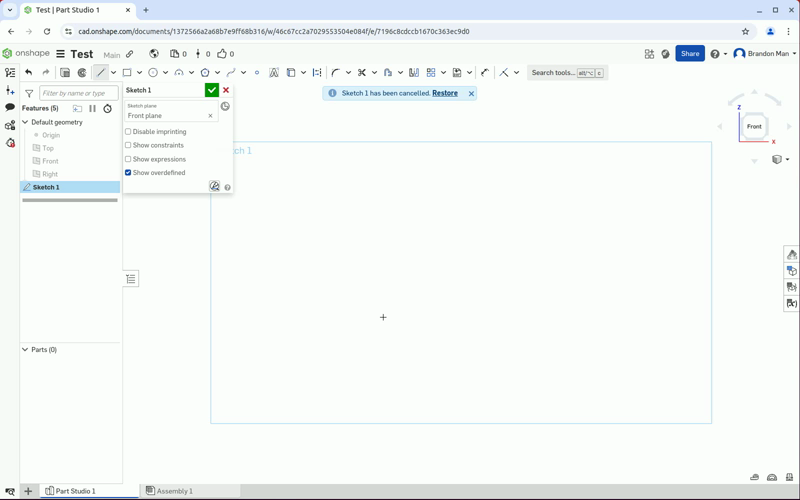
click(383, 316)
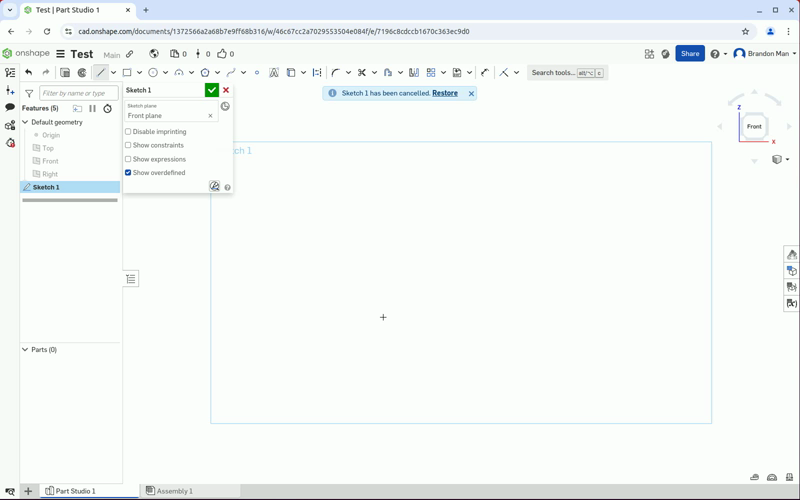
key_up(shift)
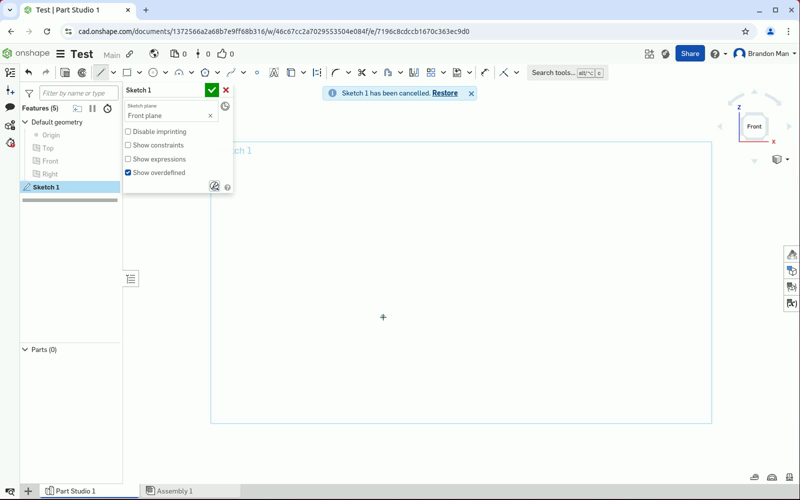
key_down(shift)
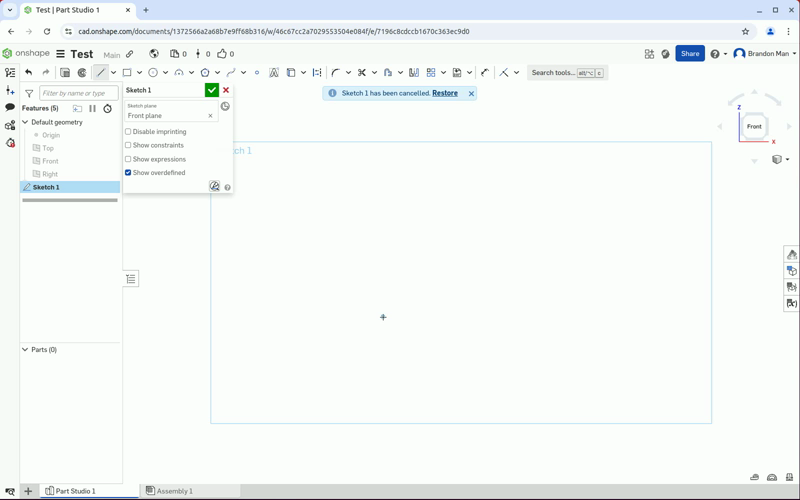
mouse_move(507, 311)
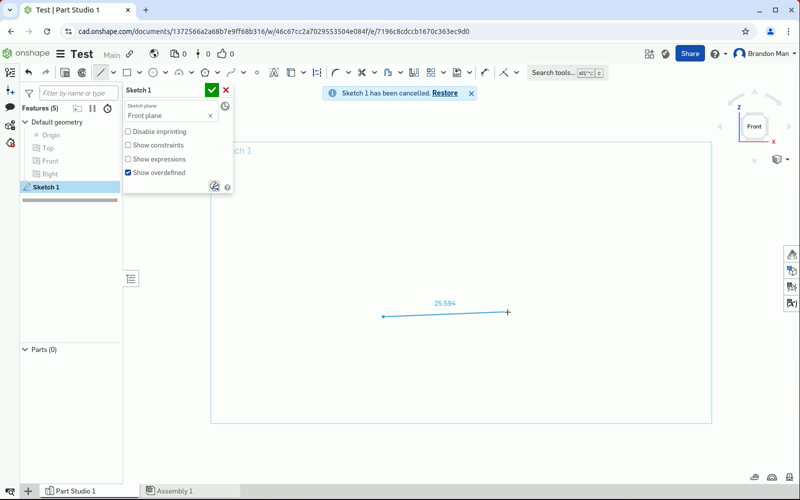
click(507, 311)
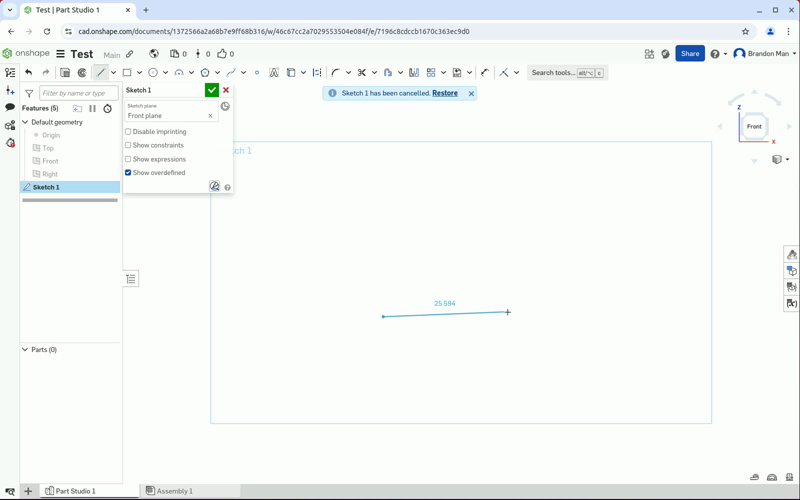
key_up(shift)
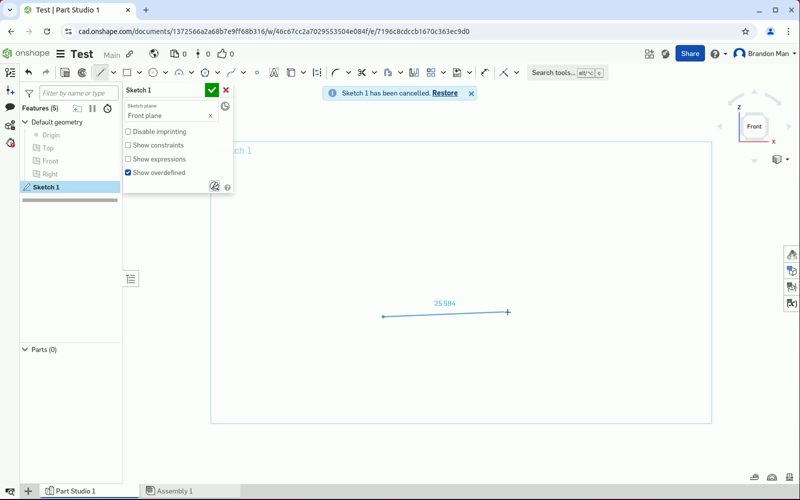
key(esc)
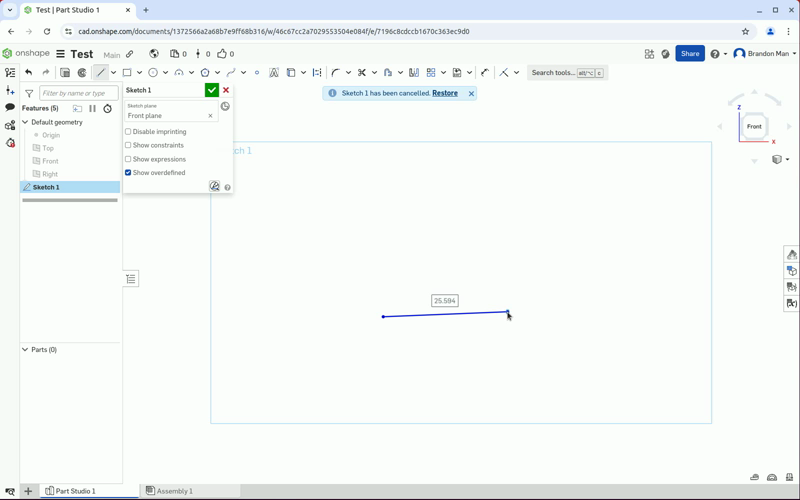
key(a)
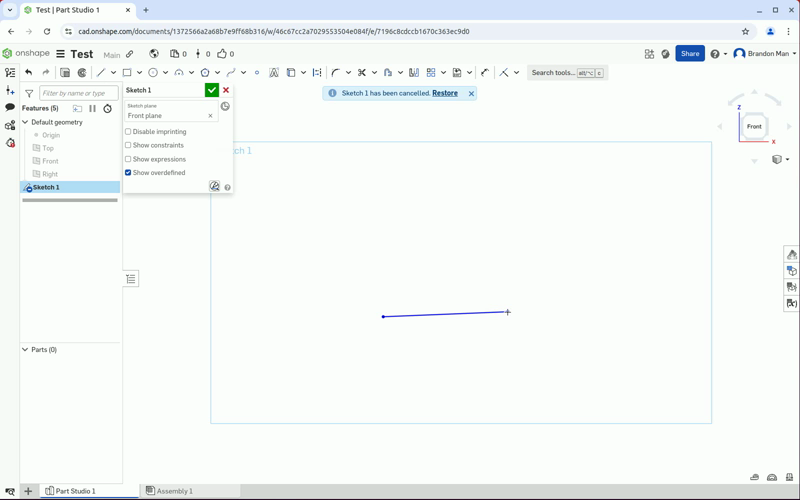
mouse_move(507, 311)
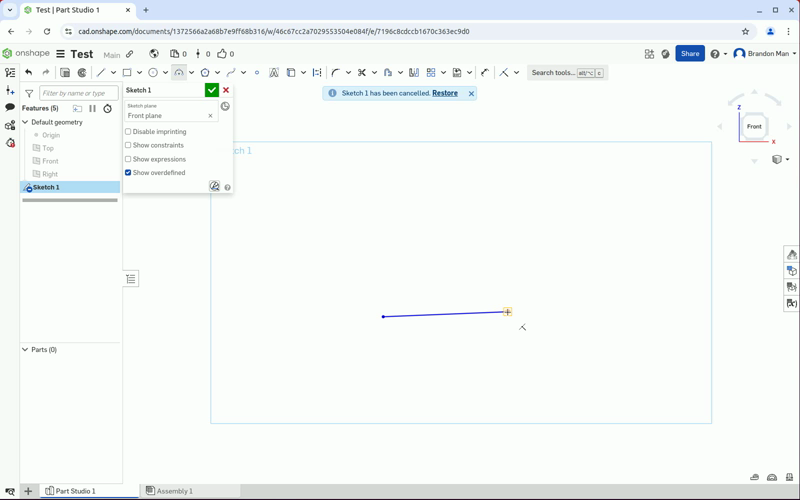
click(507, 311)
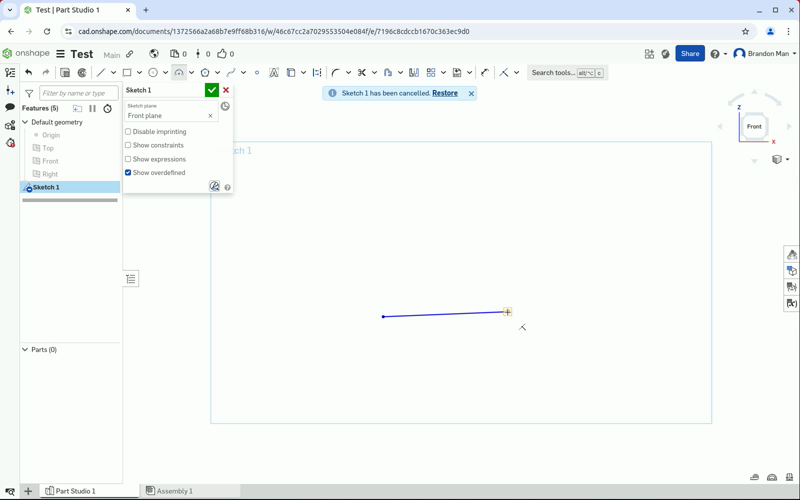
key_down(shift)
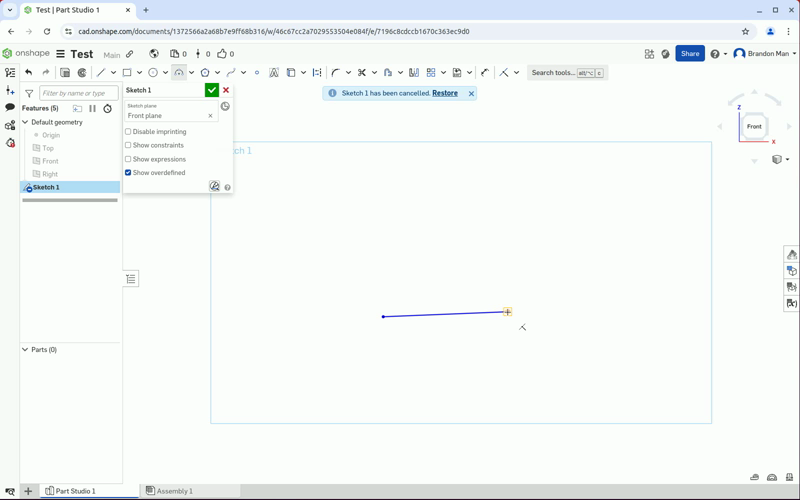
mouse_move(507, 254)
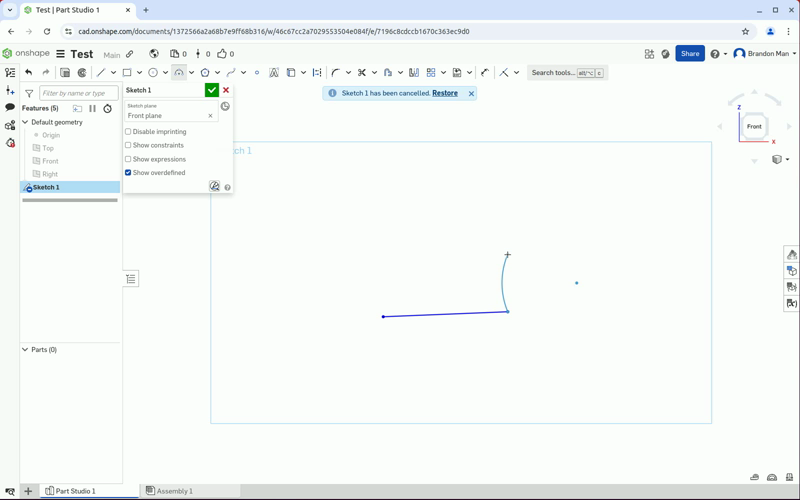
click(507, 254)
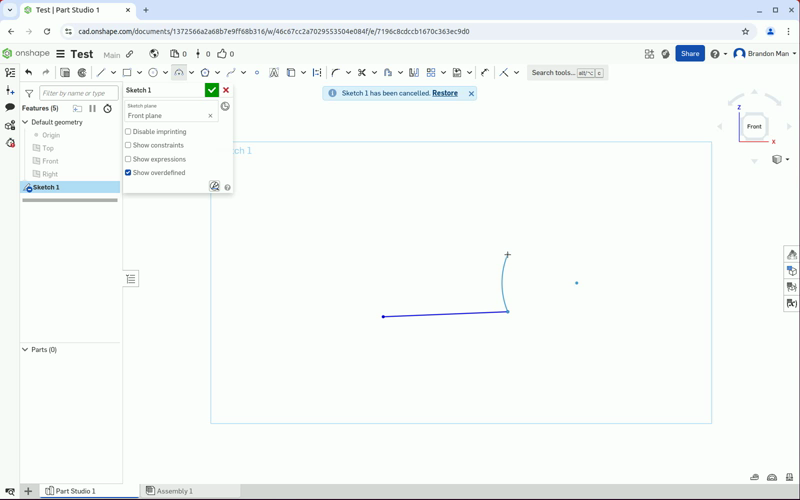
mouse_move(477, 282)
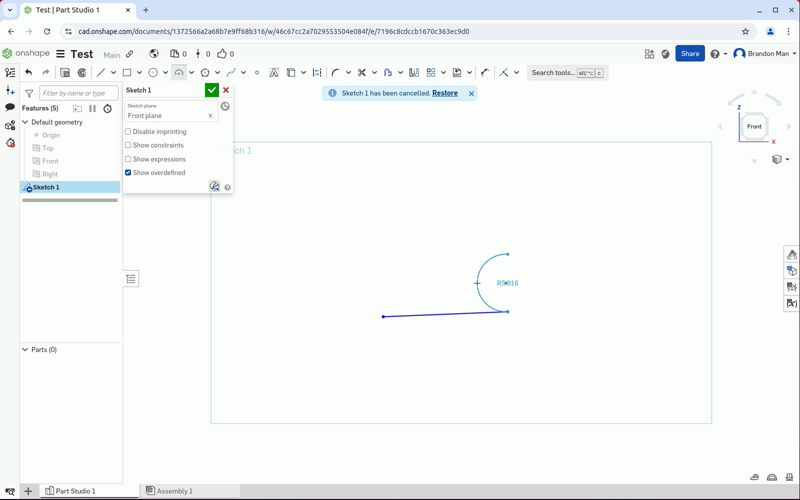
click(477, 282)
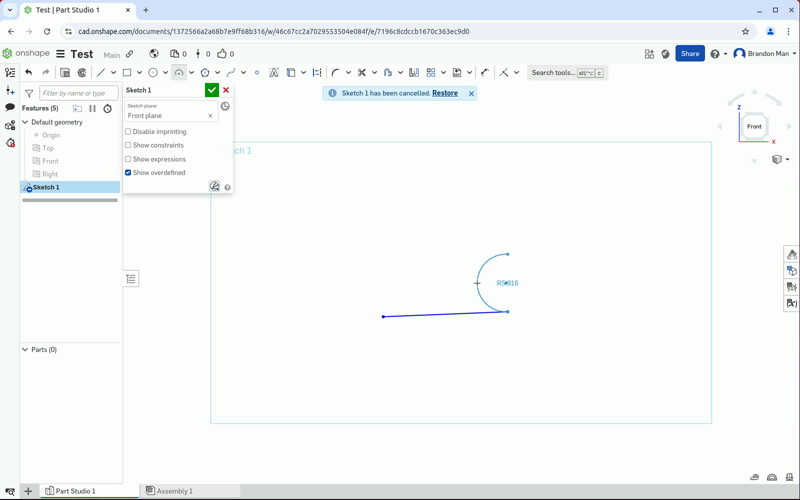
key_up(shift)
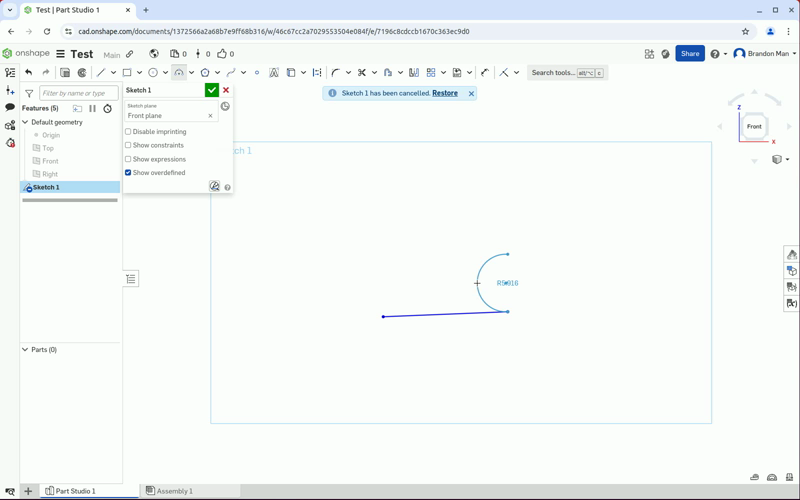
key(esc)
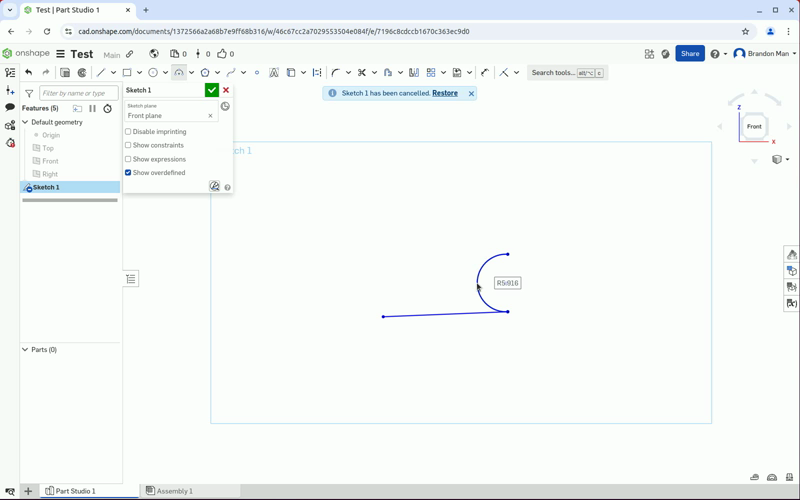
key(l)
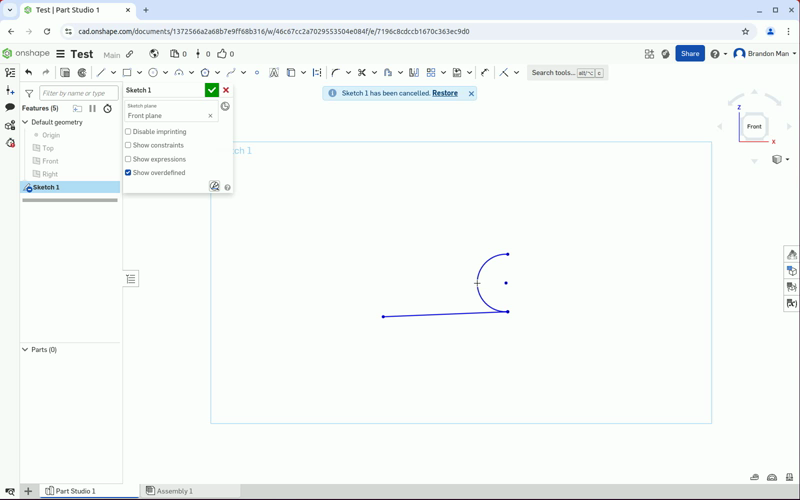
mouse_move(507, 254)
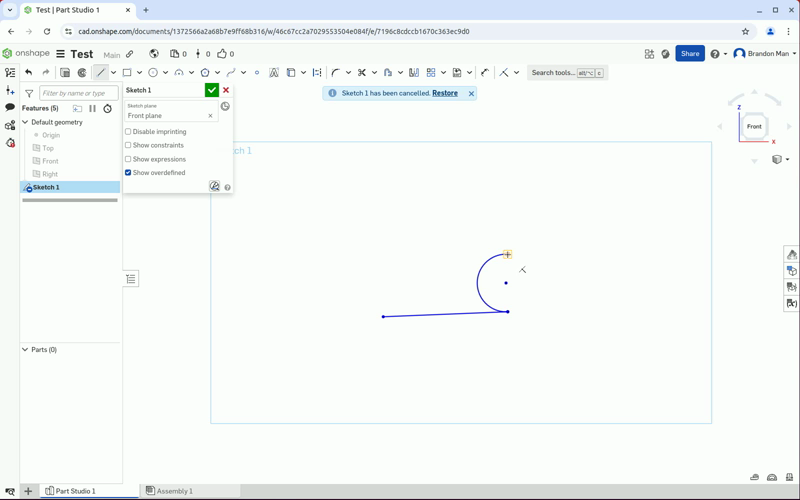
click(507, 254)
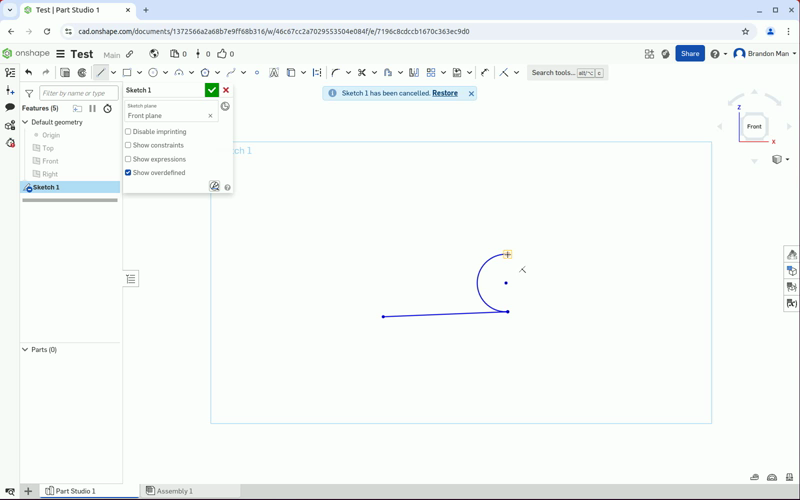
key_down(shift)
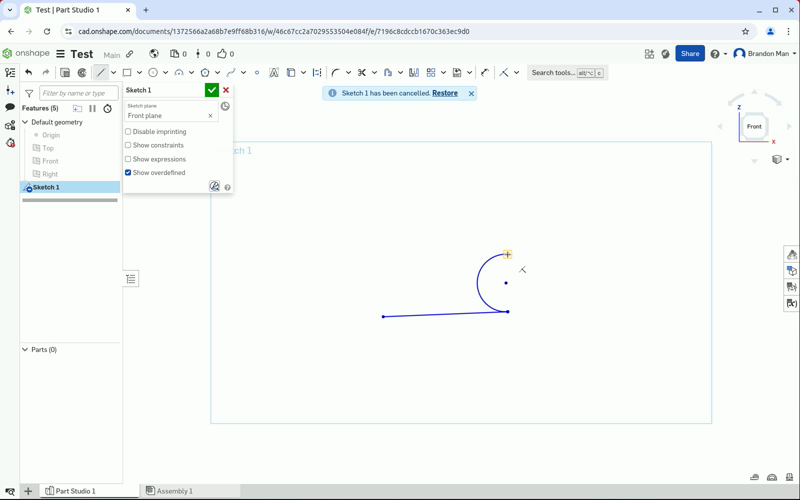
mouse_move(383, 249)
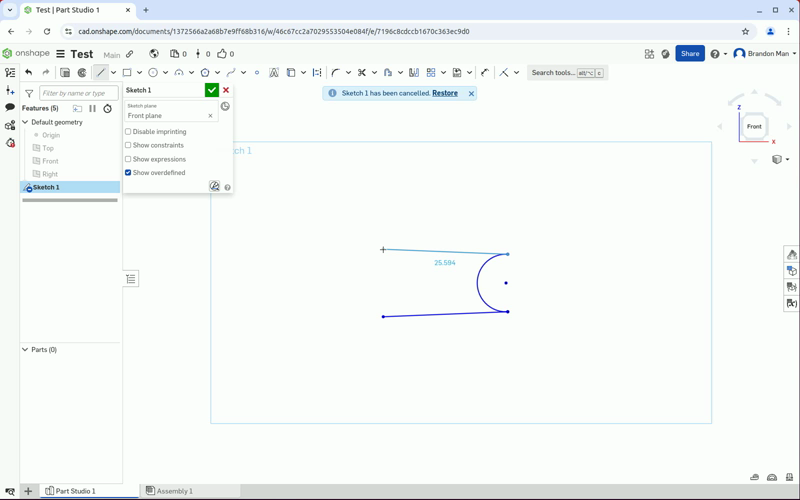
click(383, 249)
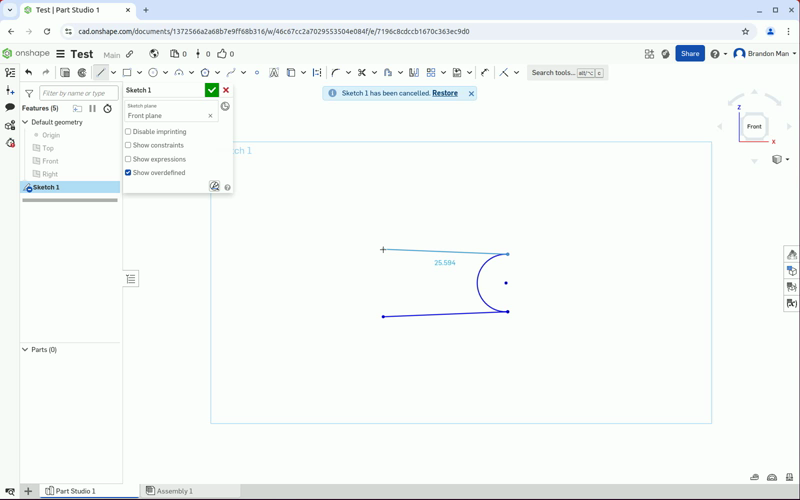
key_up(shift)
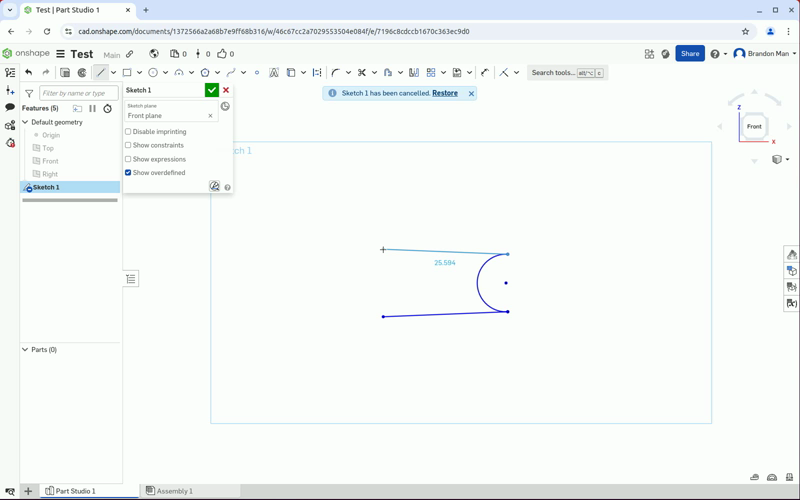
key(esc)
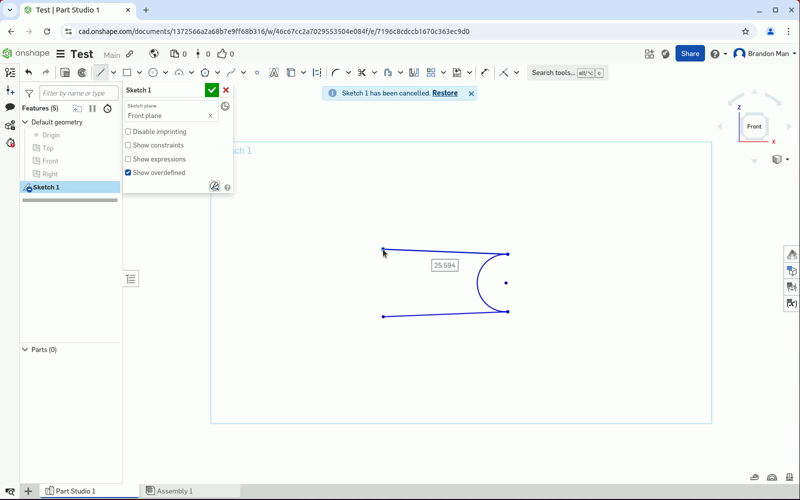
key(a)
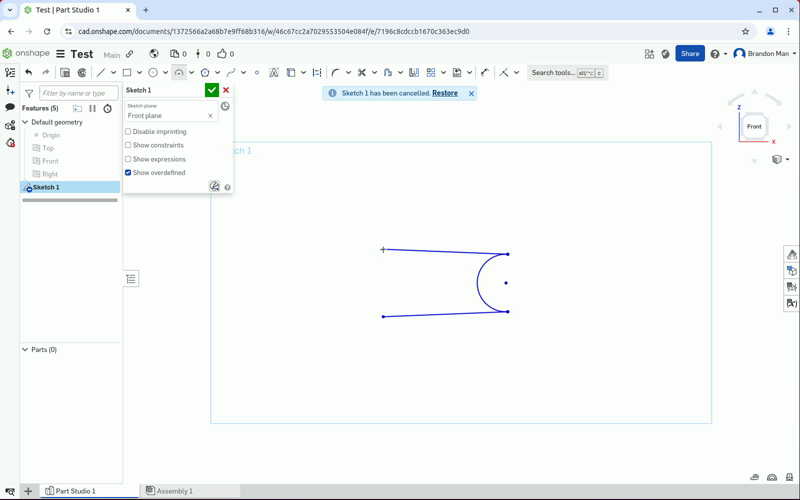
mouse_move(383, 249)
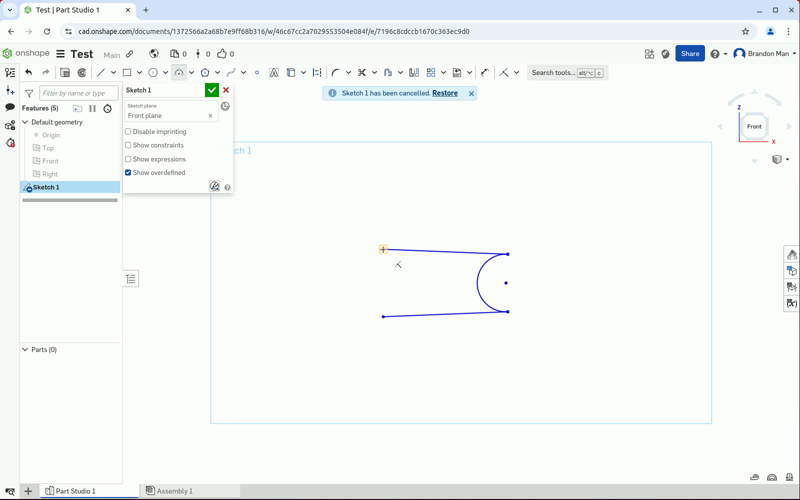
click(383, 249)
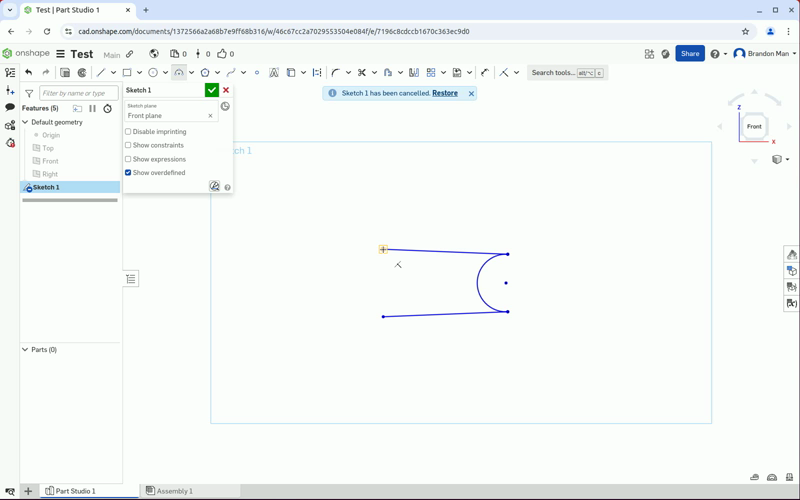
mouse_move(383, 316)
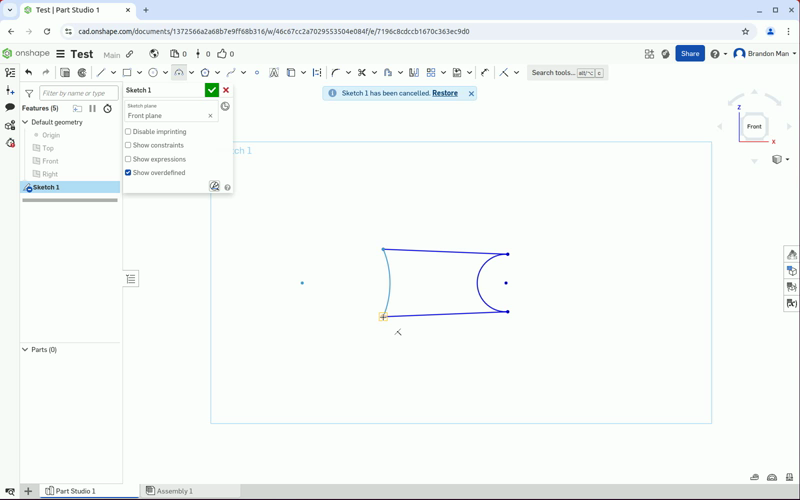
click(383, 316)
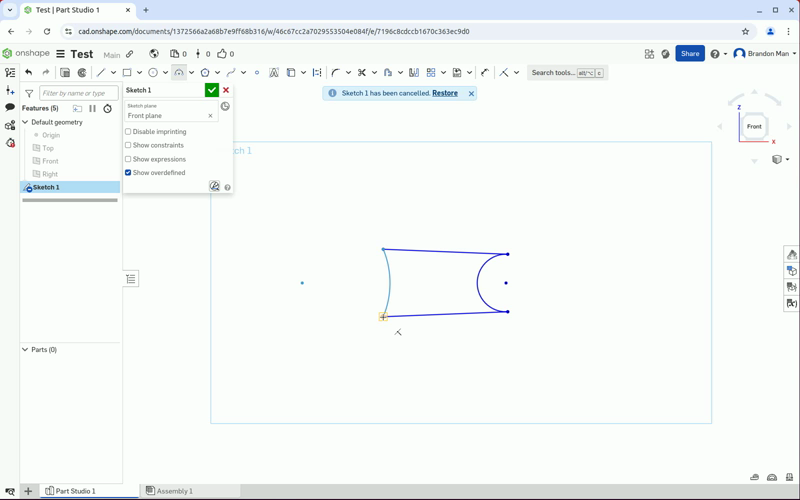
key_down(shift)
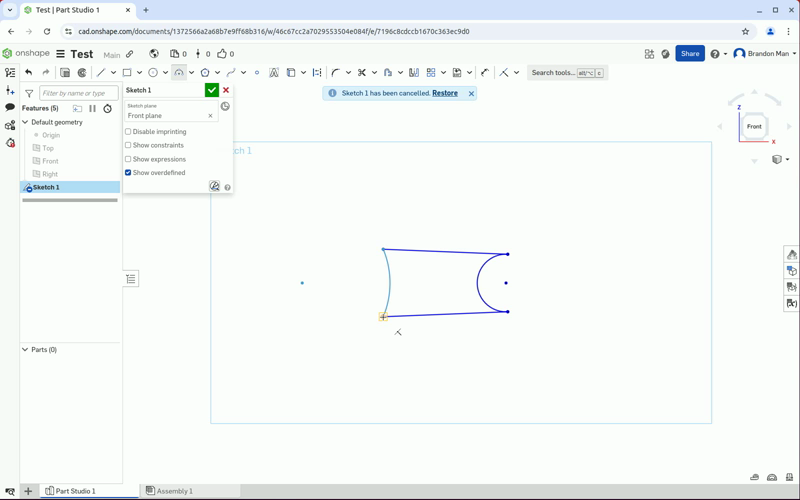
mouse_move(415, 282)
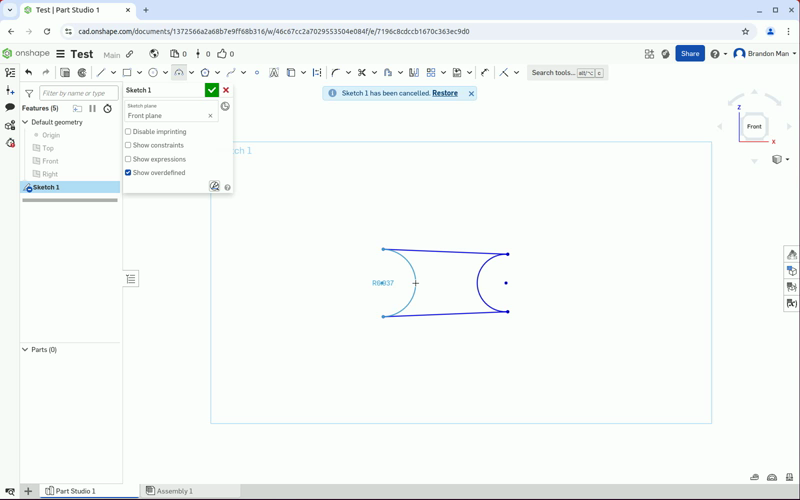
click(415, 282)
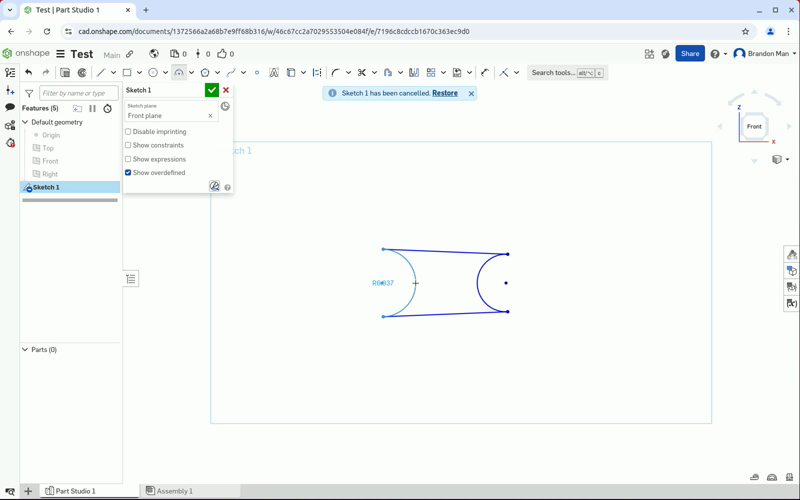
key_up(shift)
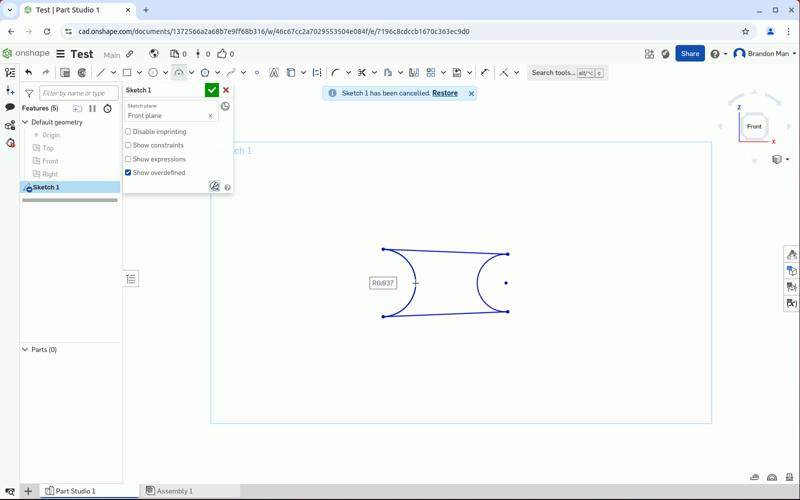
key(esc)
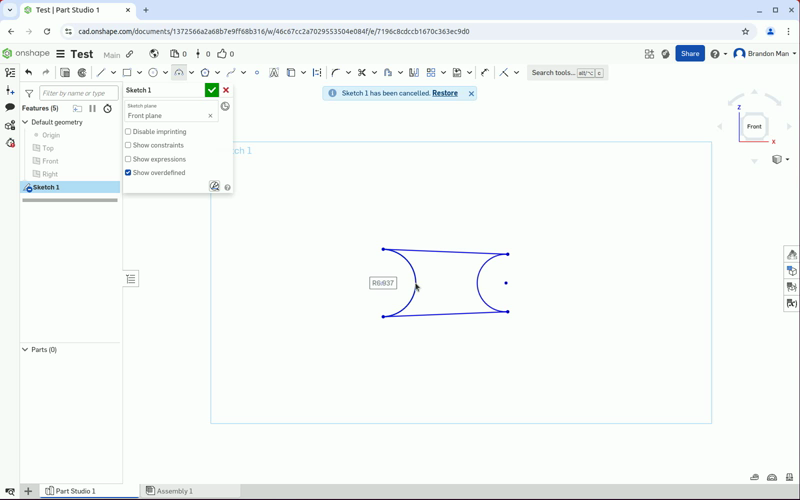
mouse_move(461, 277)
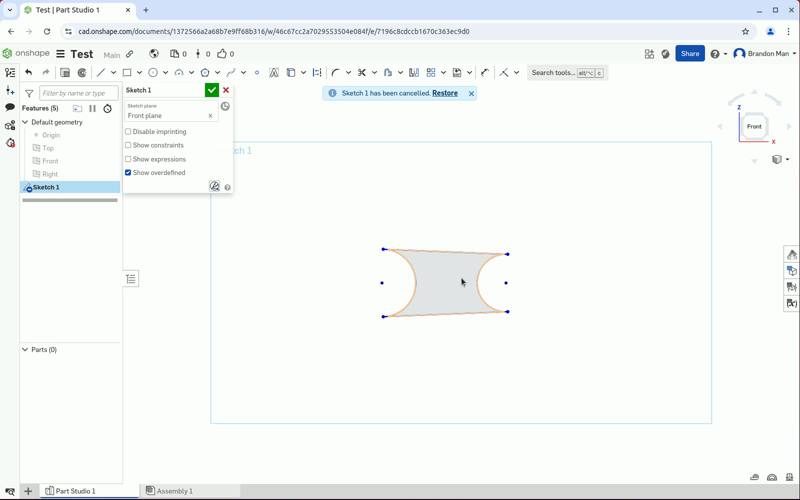
click(461, 277)
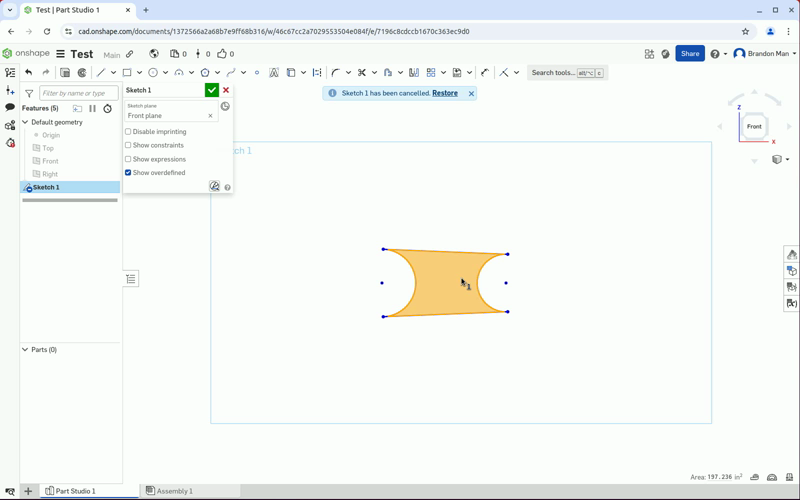
mouse_move(73, 352)
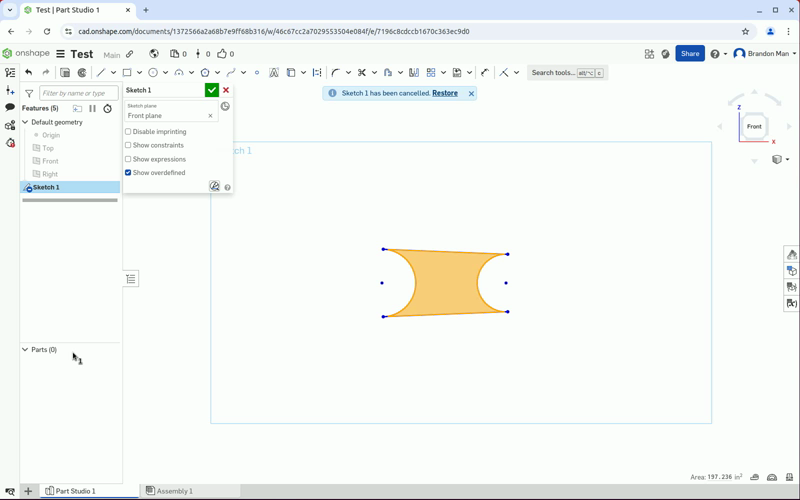
key(shift+y)
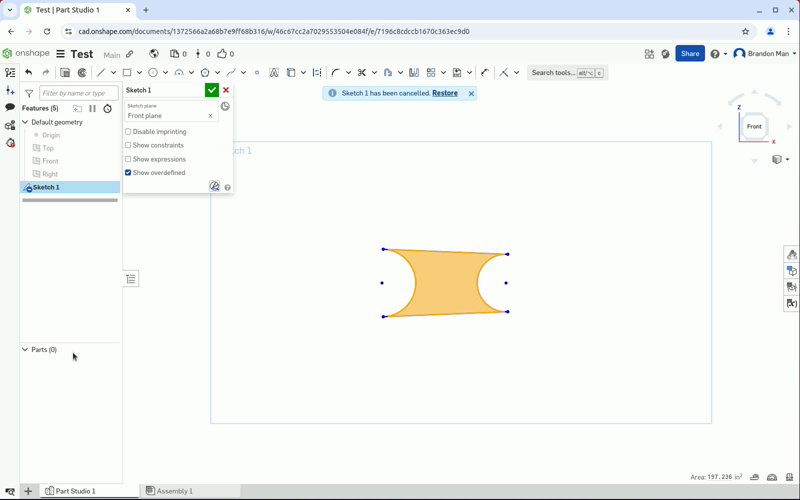
key(shift+e)
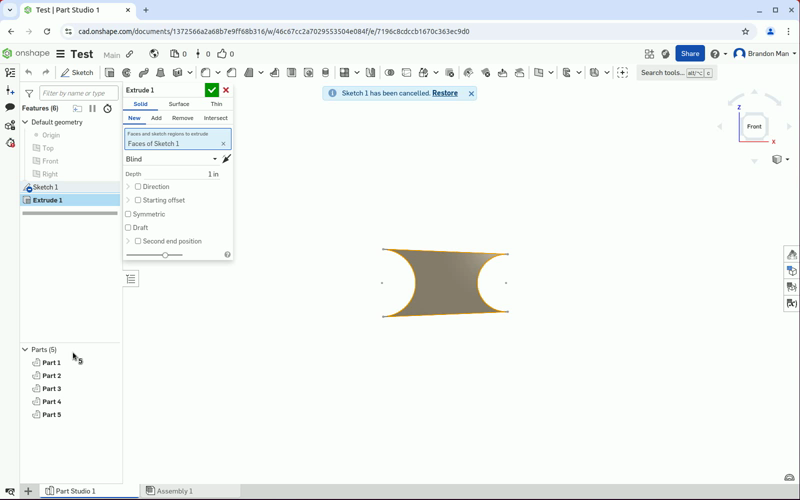
mouse_move(143, 106)
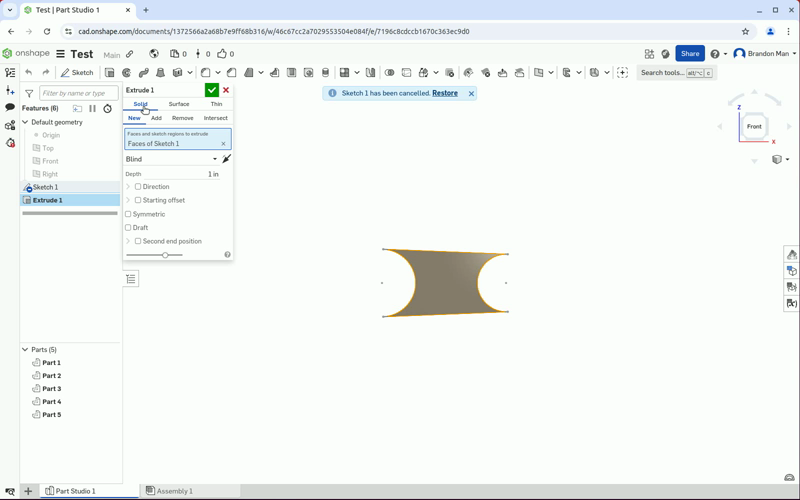
click(143, 106)
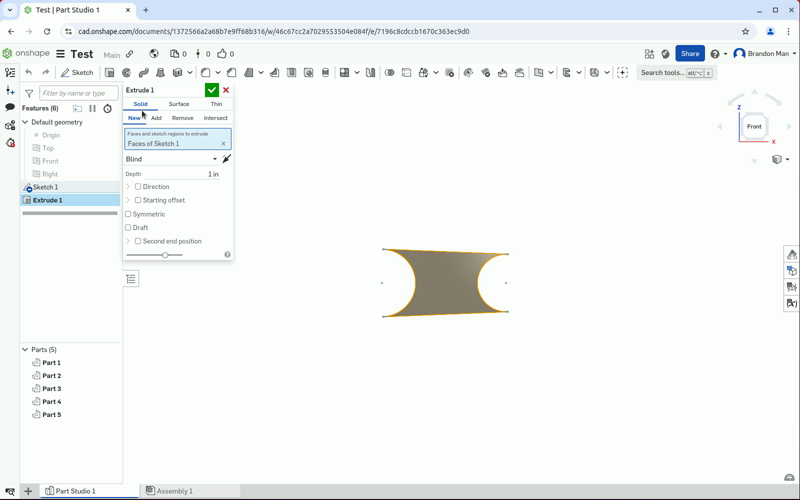
mouse_move(137, 120)
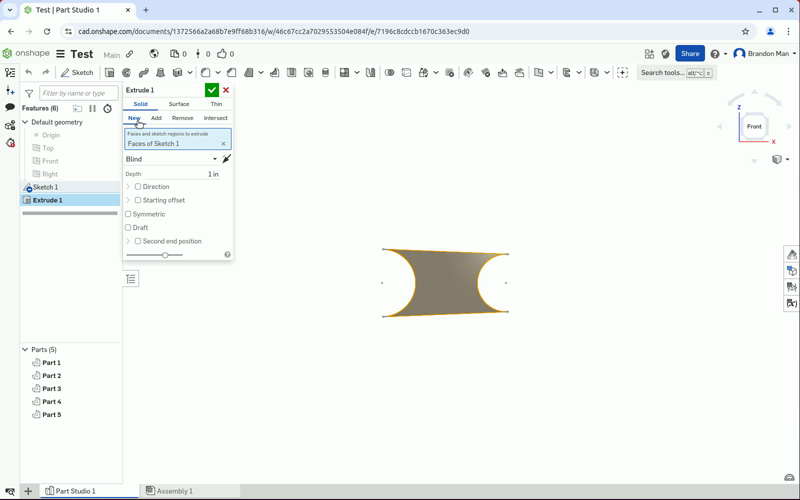
click(137, 120)
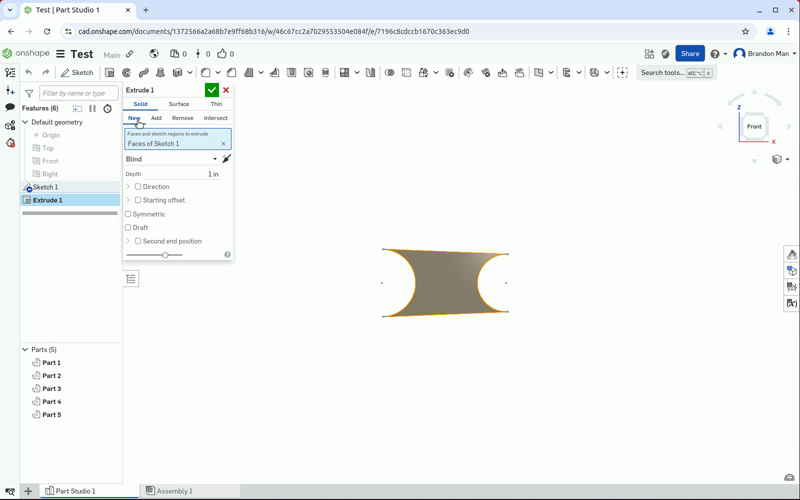
key(tab, 4)
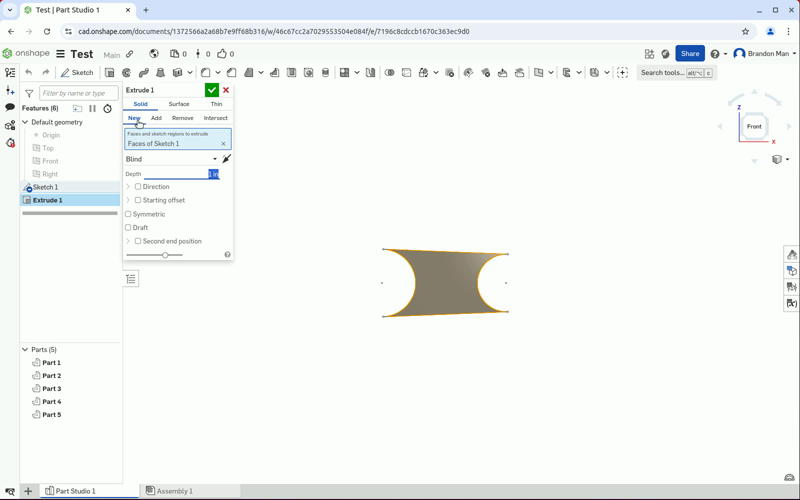
text(-2.407)
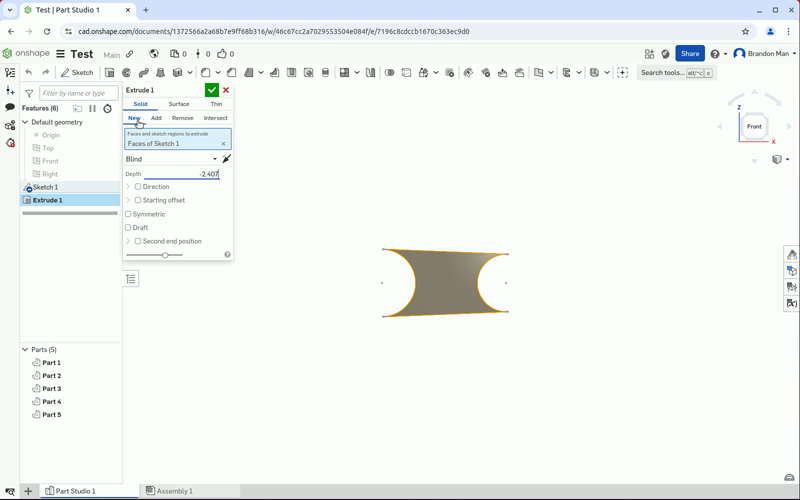
key(enter)
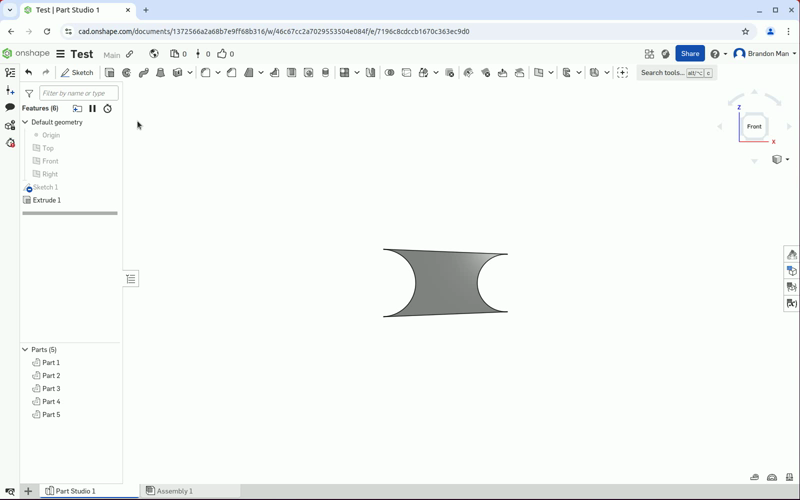
key(shift+h)
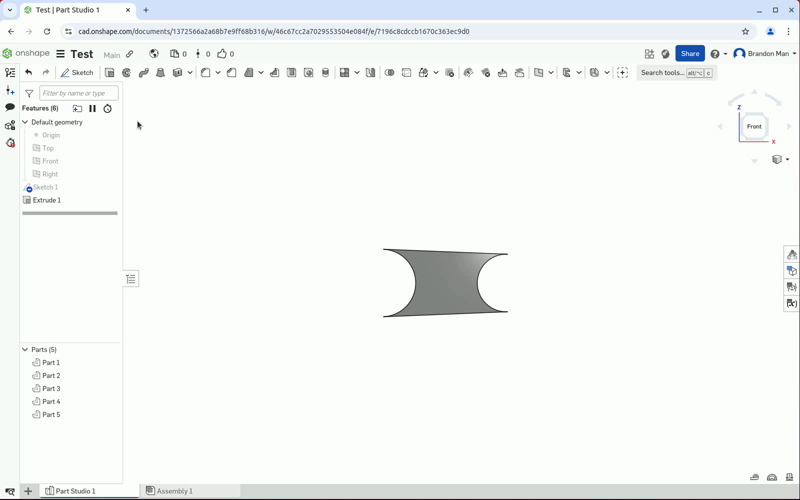
key(shift+h)
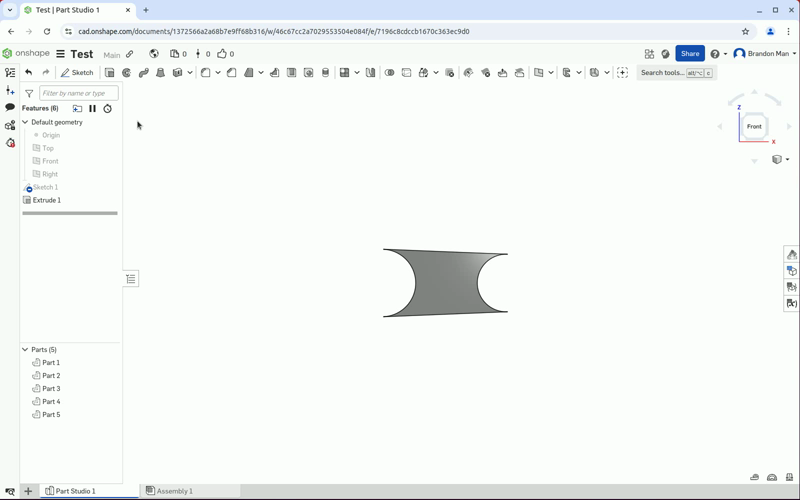
mouse_move(73, 189)
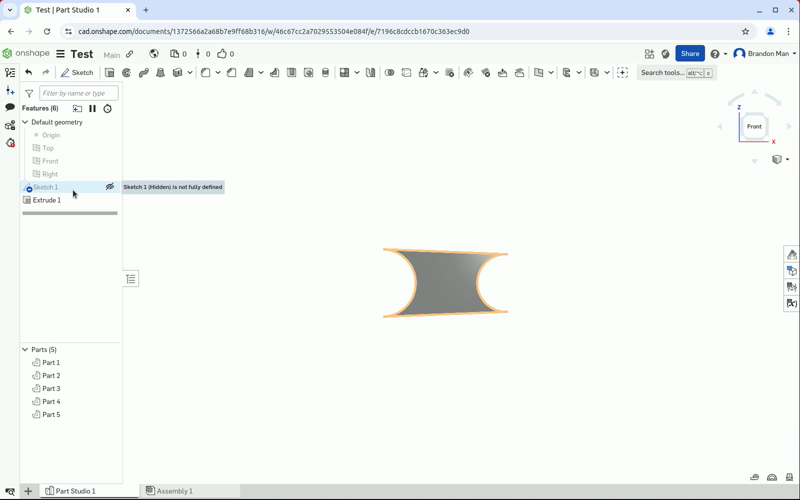
click(73, 189)
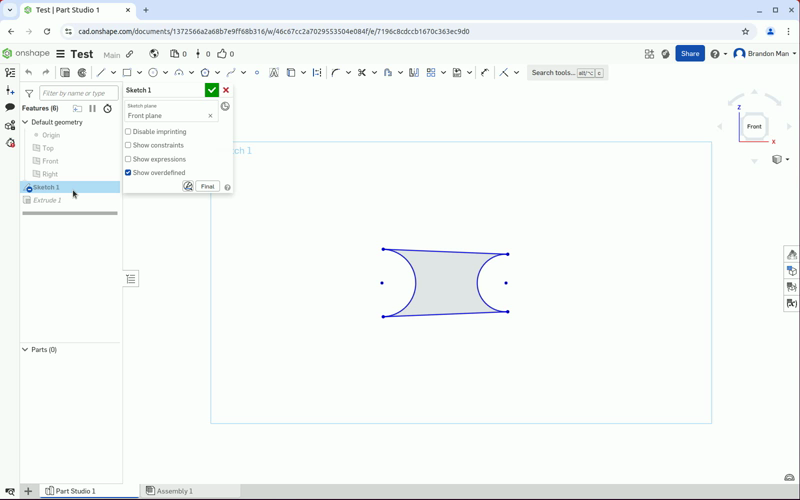
mouse_move(229, 92)
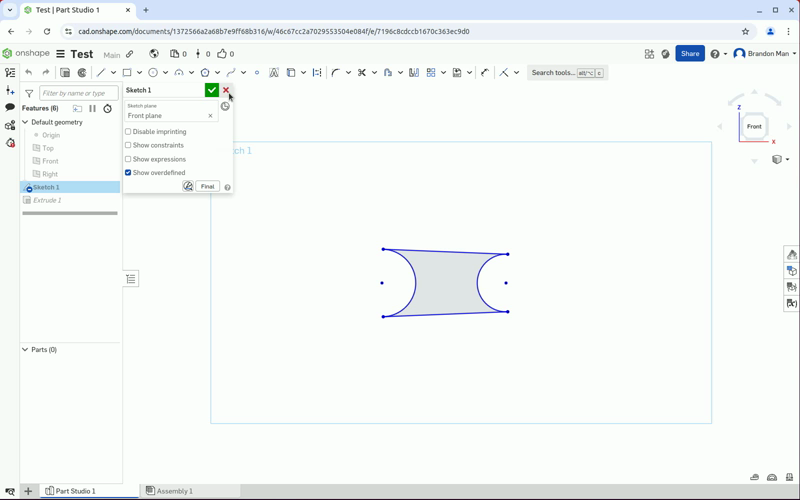
click(229, 92)
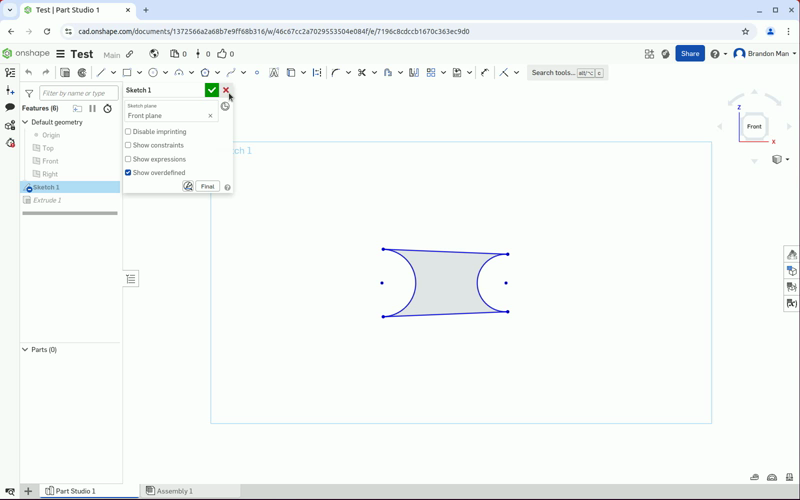
key(shift+s)
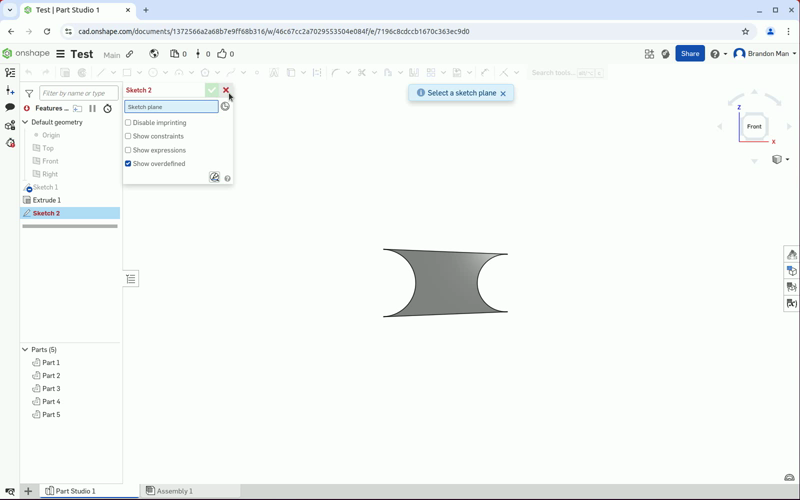
mouse_move(73, 163)
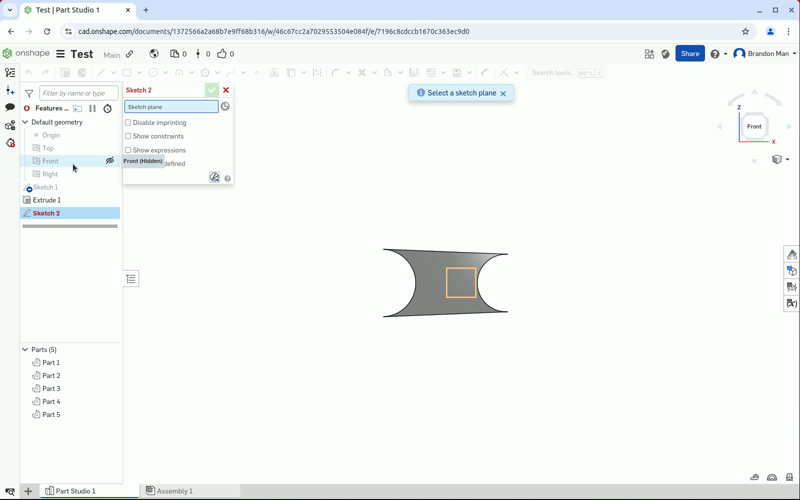
click(73, 163)
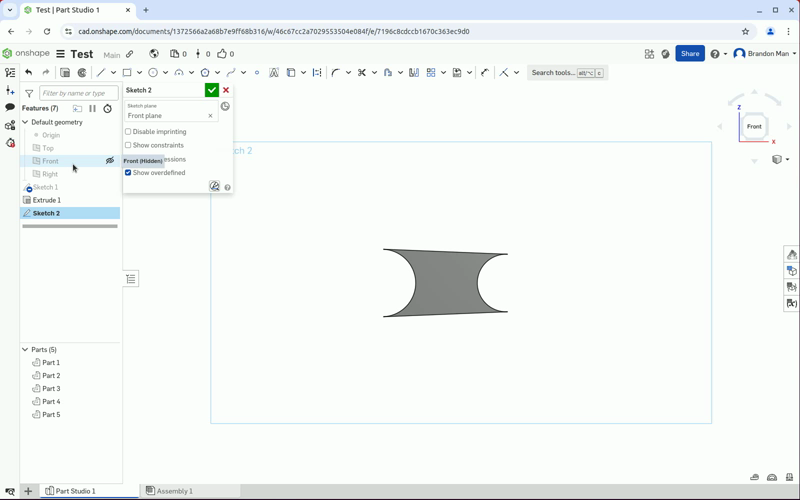
mouse_move(73, 352)
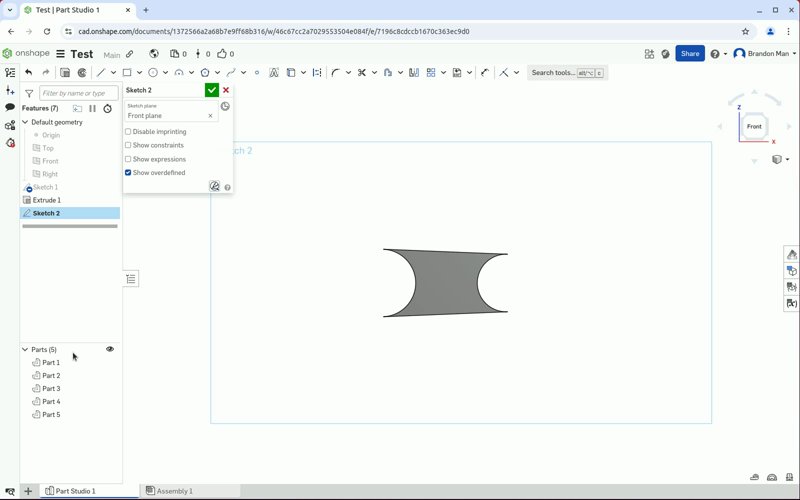
key(y)
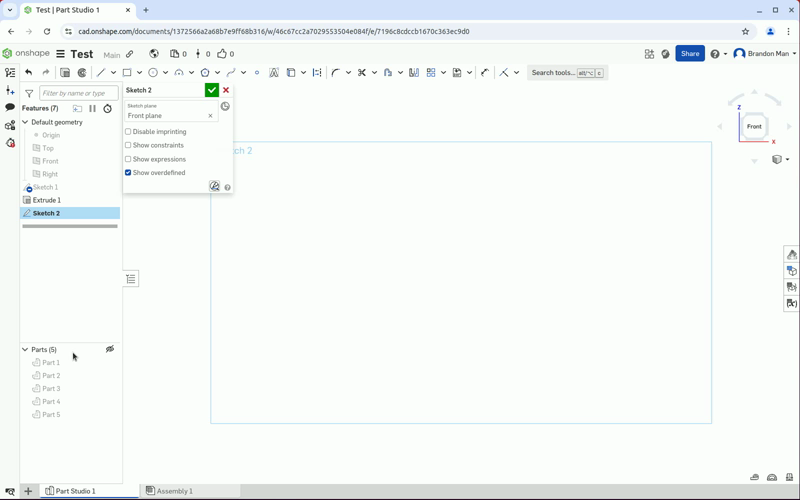
key(c)
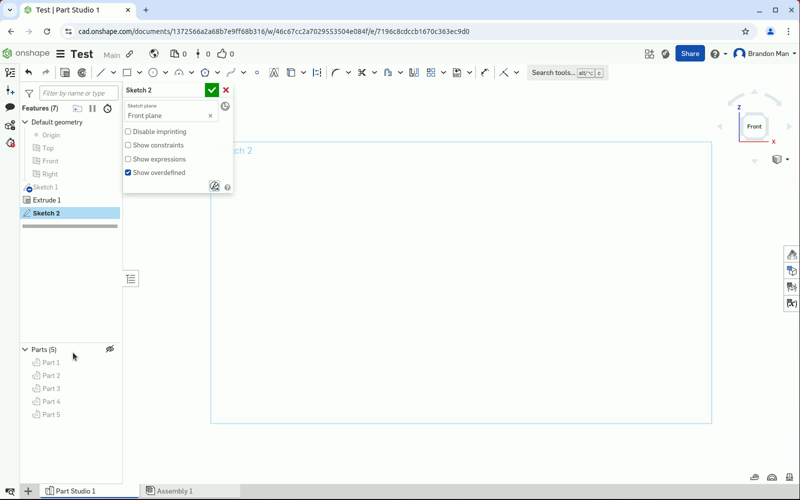
key_down(shift)
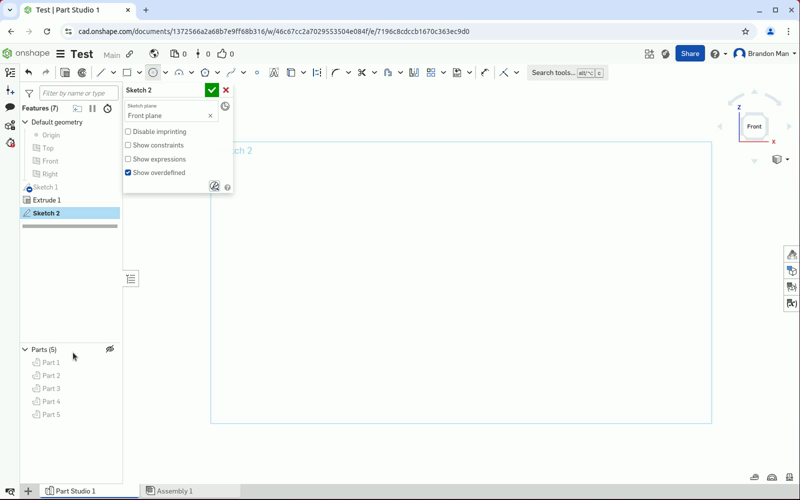
mouse_move(382, 282)
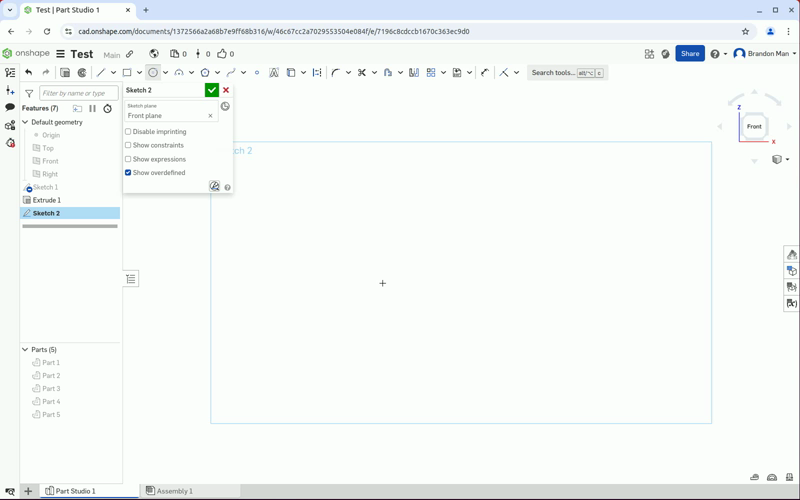
click(382, 282)
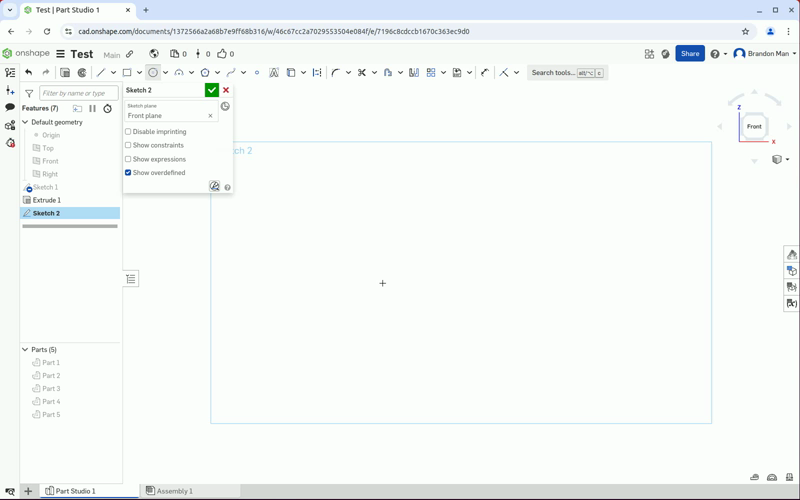
key_up(shift)
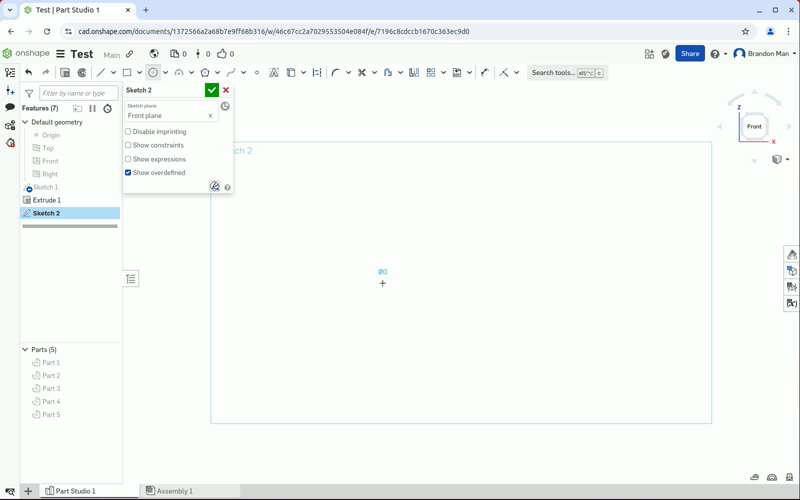
mouse_move(417, 282)
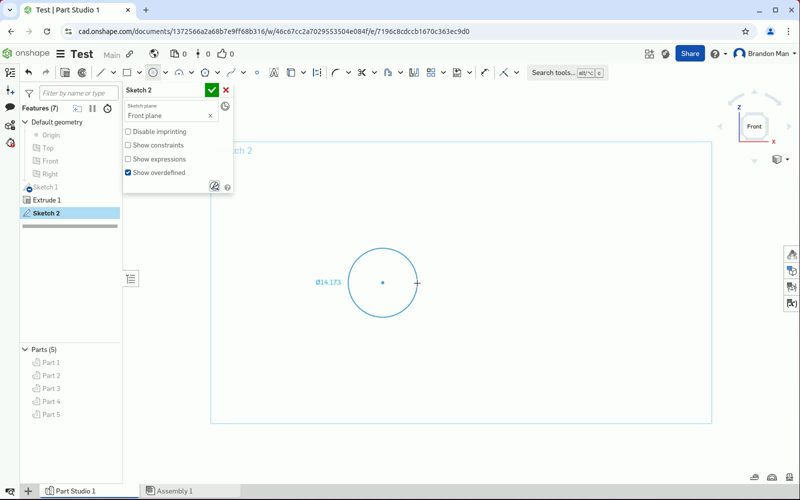
click(417, 282)
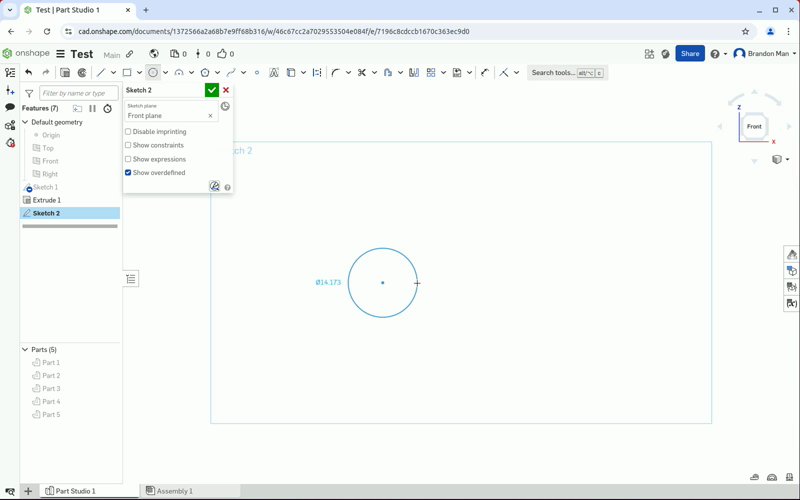
key(esc)
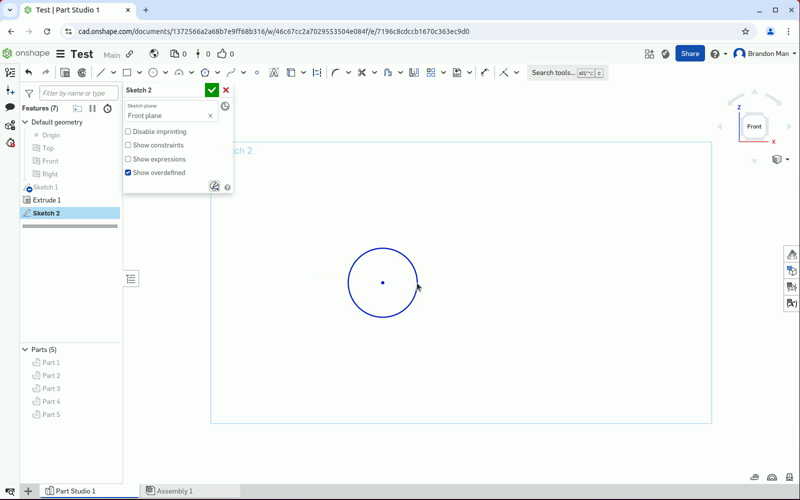
key(c)
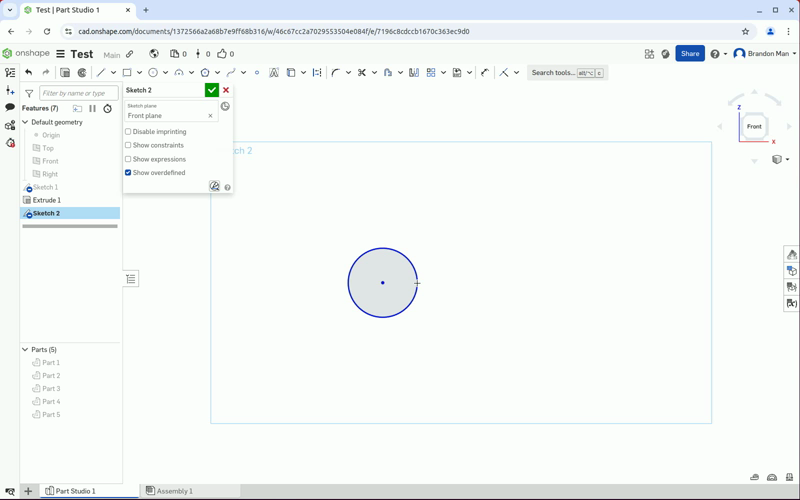
key_down(shift)
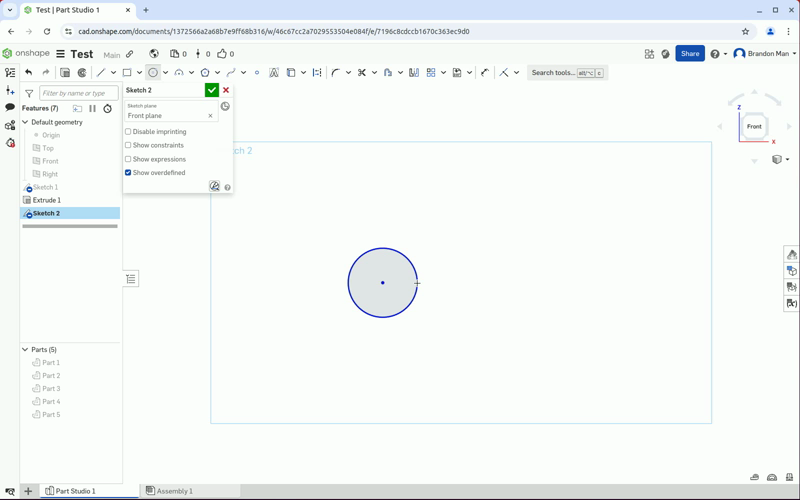
mouse_move(382, 282)
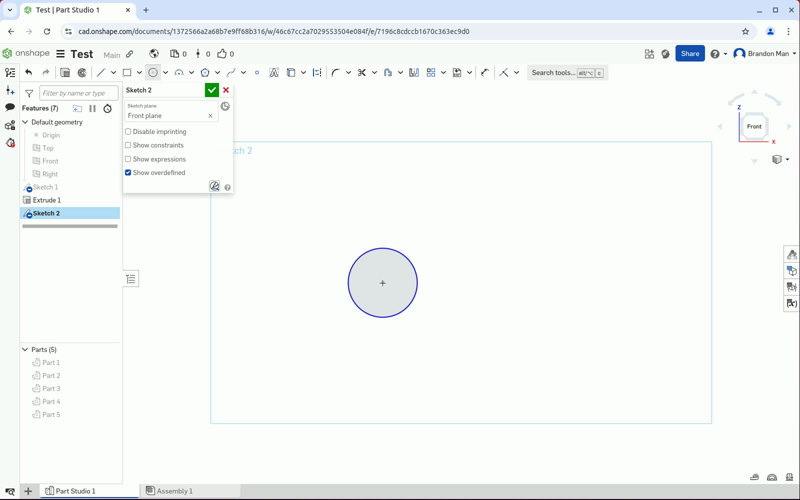
click(382, 282)
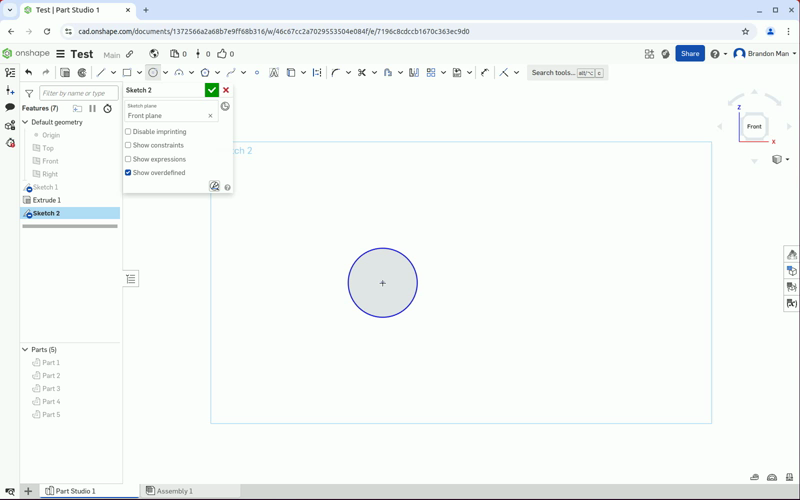
key_up(shift)
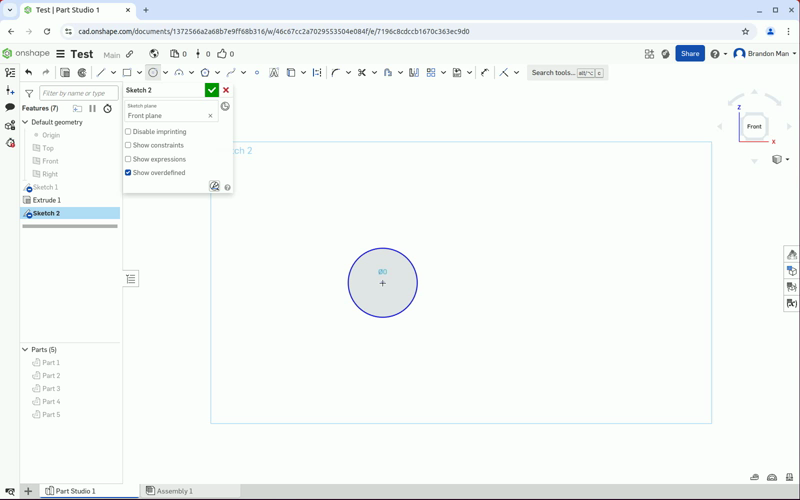
mouse_move(405, 282)
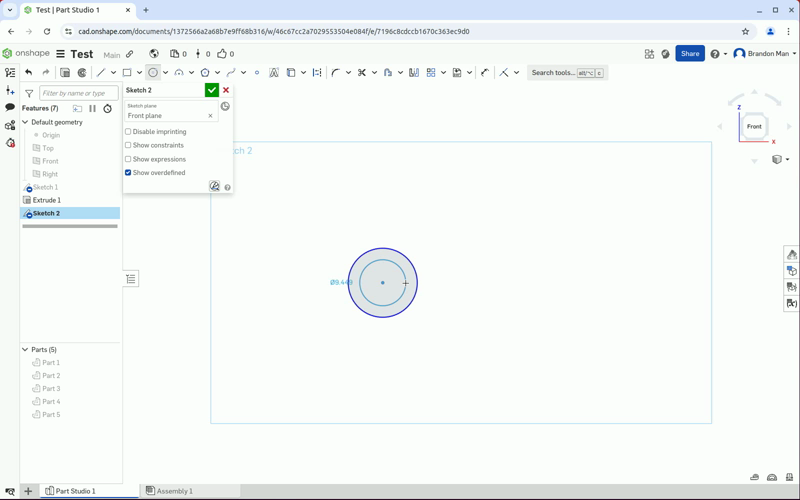
click(405, 282)
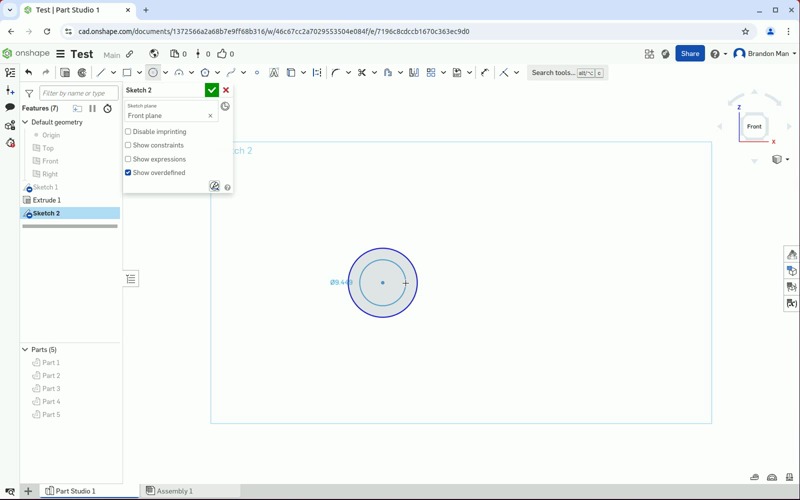
key(esc)
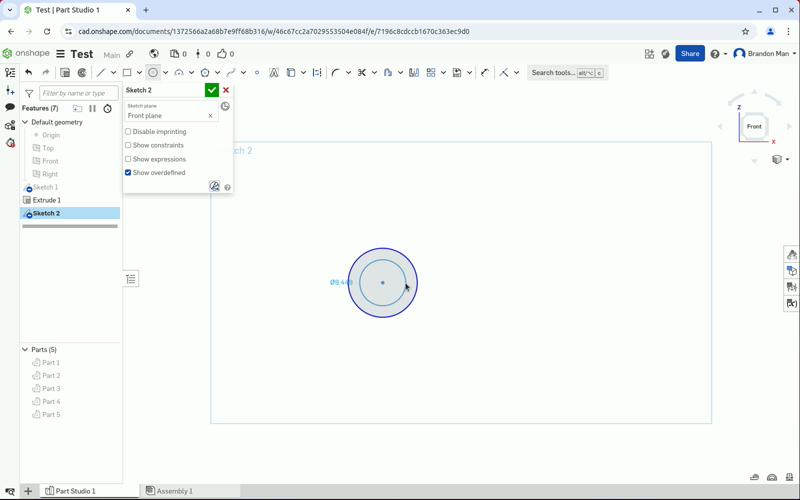
mouse_move(406, 266)
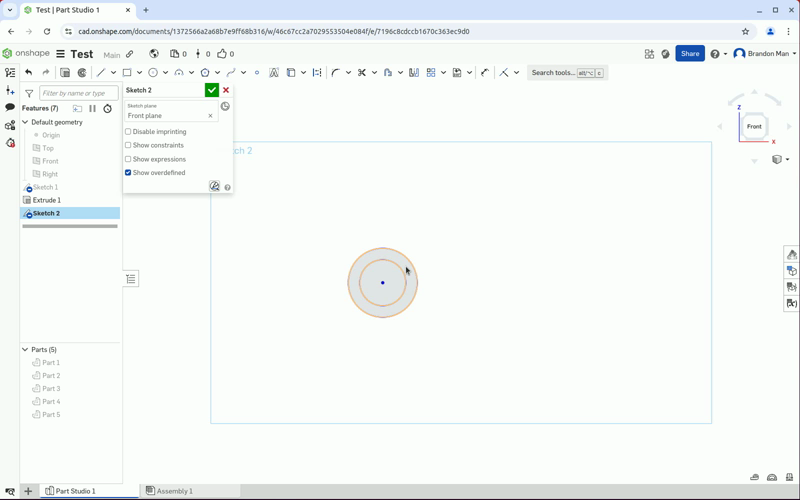
click(406, 266)
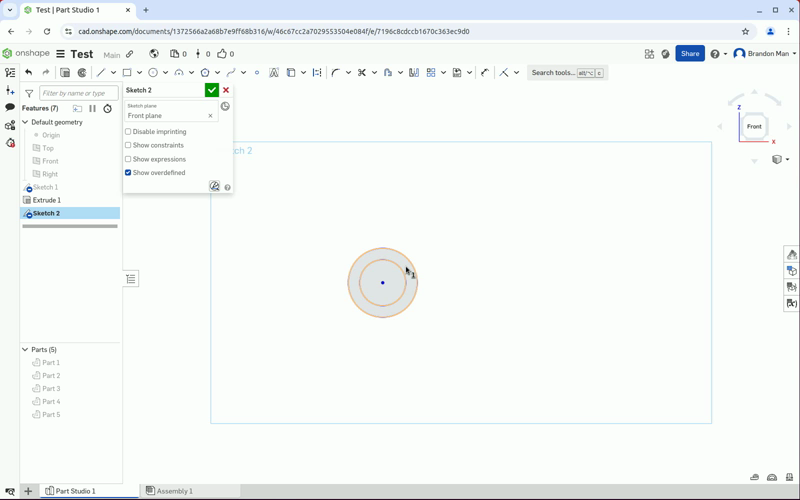
mouse_move(73, 352)
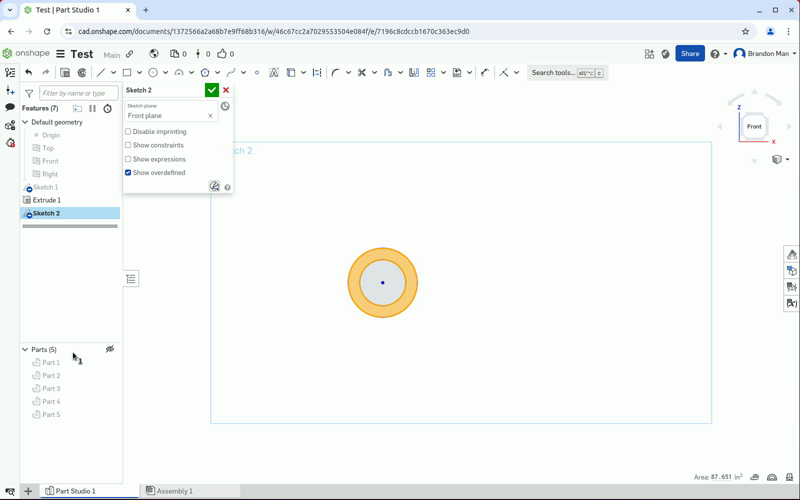
key(shift+y)
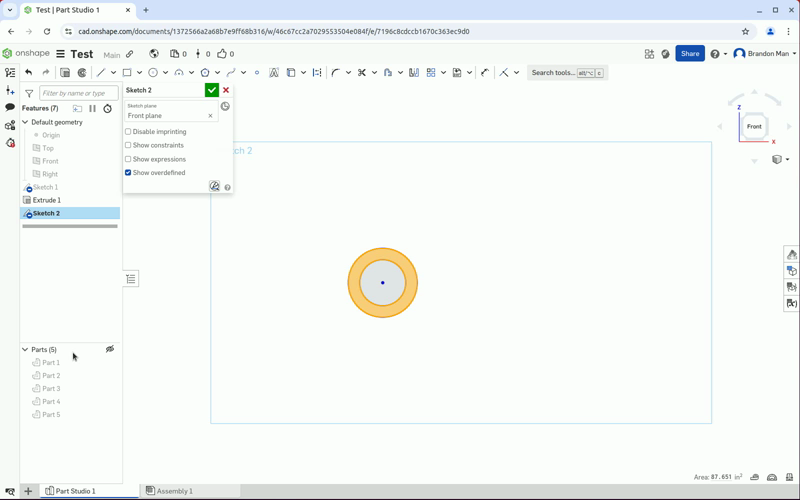
key(shift+e)
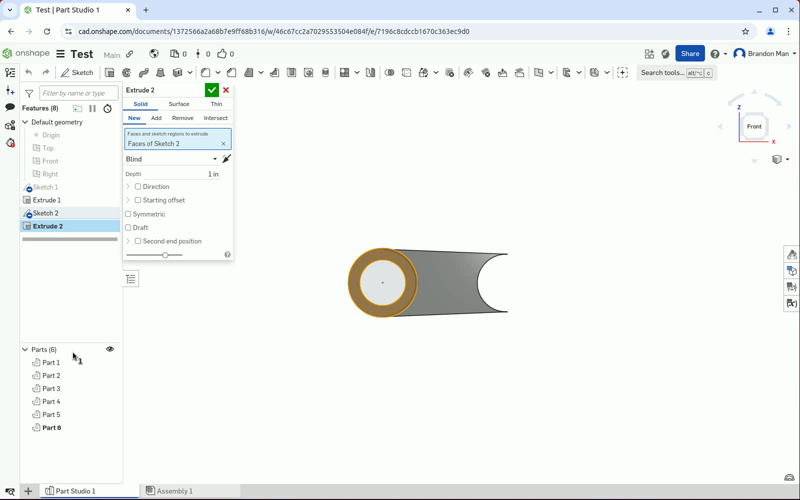
mouse_move(143, 106)
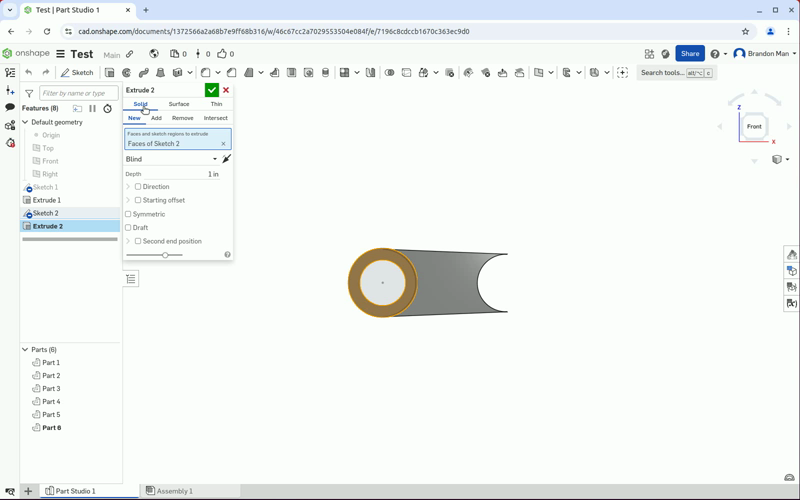
click(143, 106)
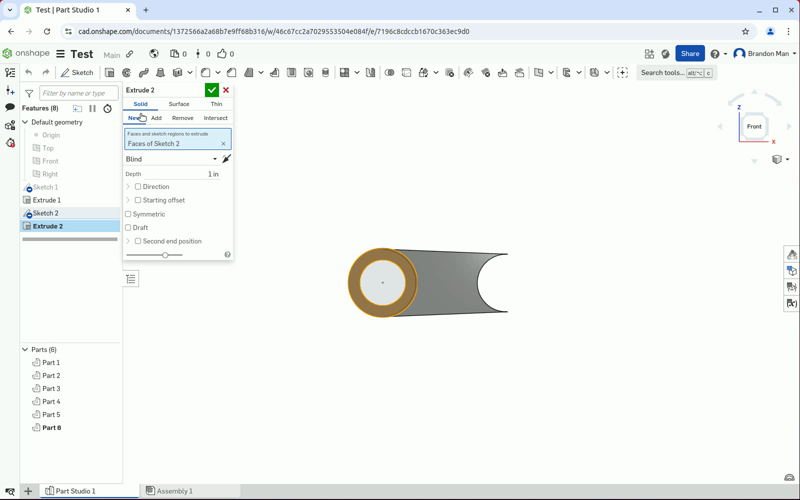
mouse_move(137, 120)
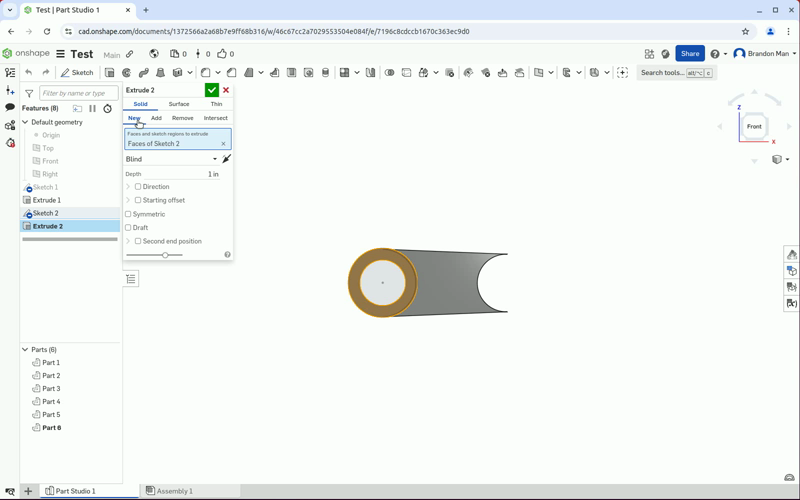
click(137, 120)
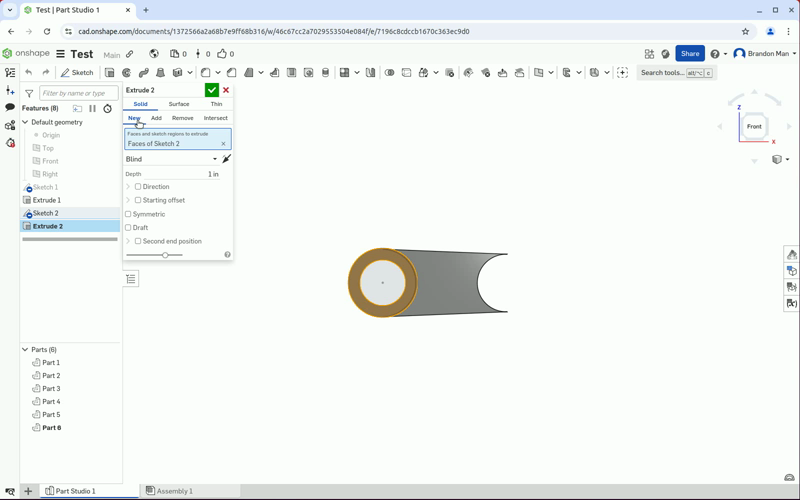
key(tab, 4)
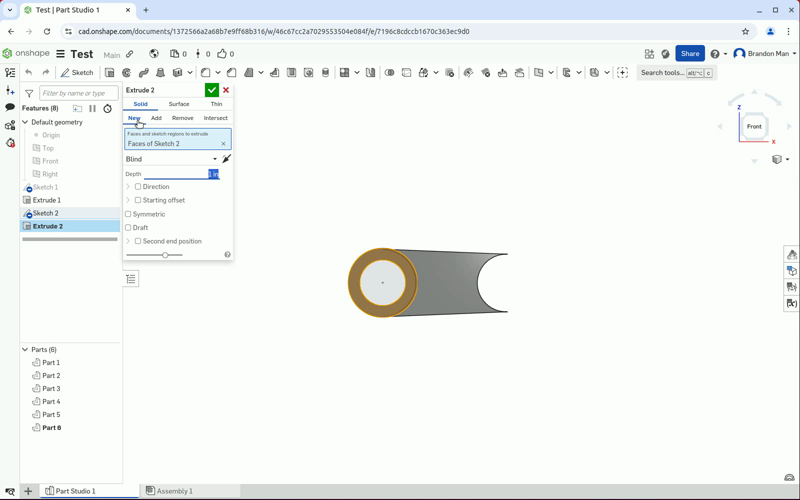
text(-4.574)
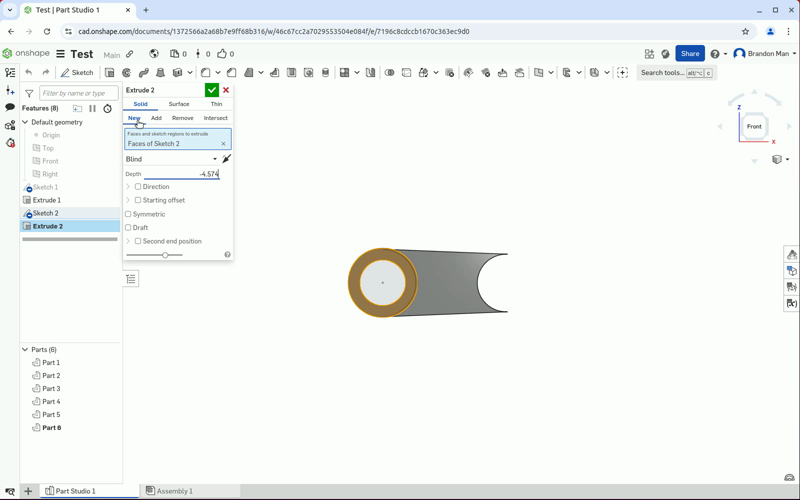
key(enter)
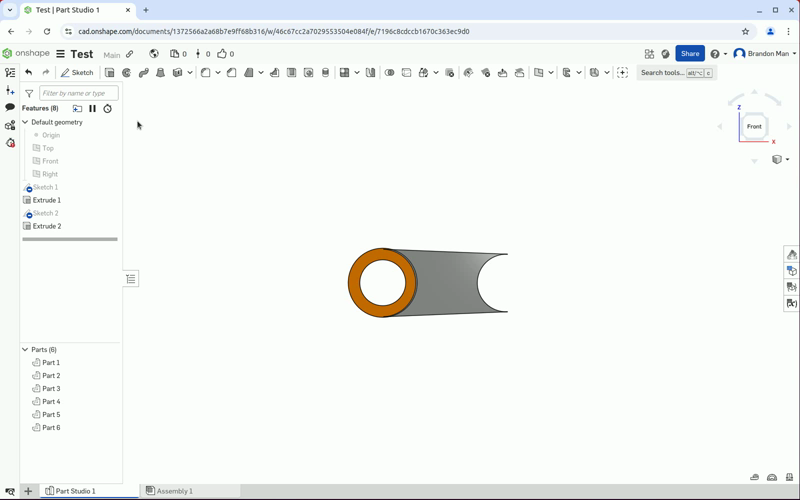
key(shift+h)
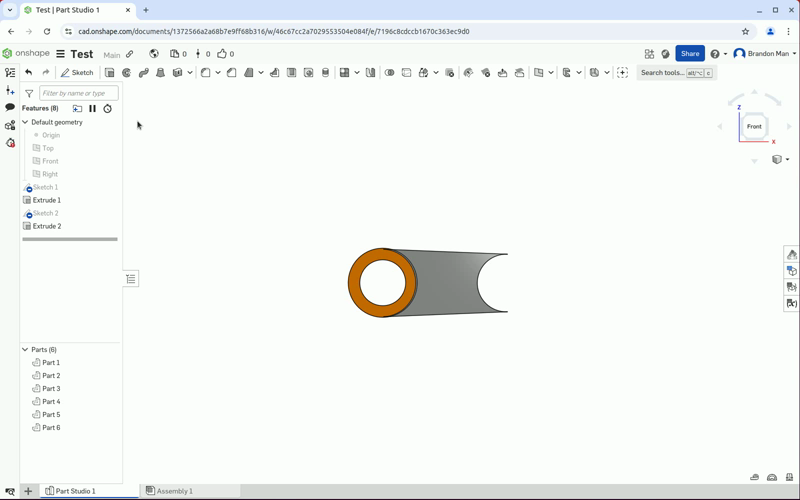
key(shift+h)
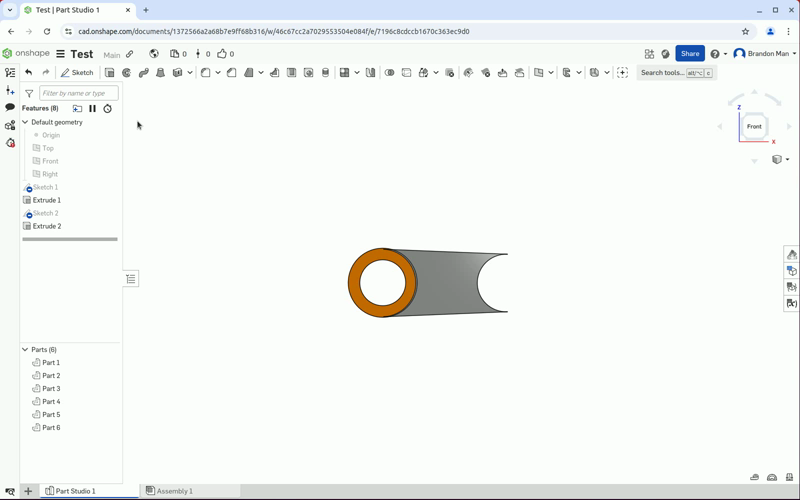
mouse_move(73, 189)
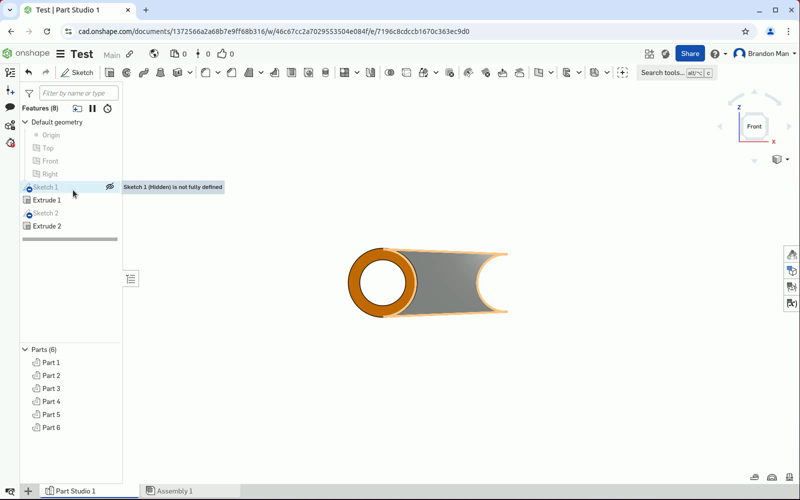
click(73, 189)
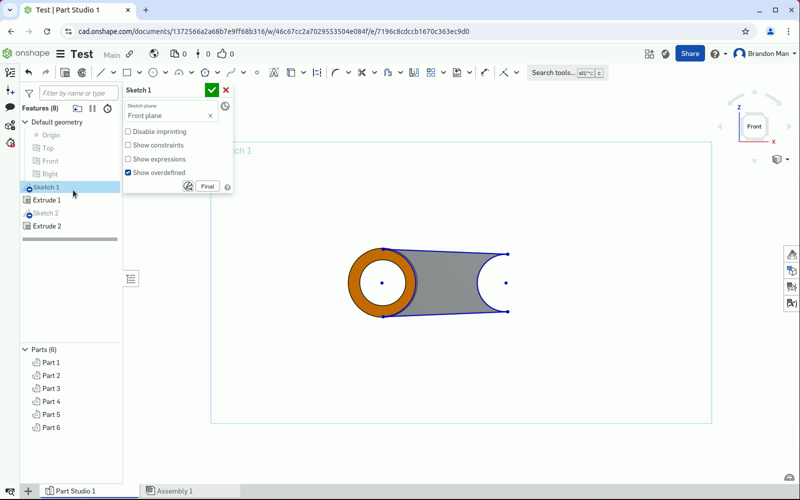
mouse_move(229, 92)
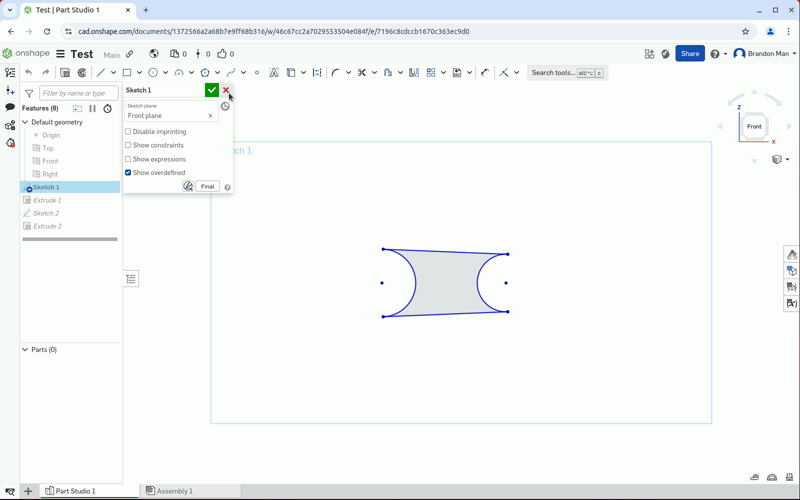
click(229, 92)
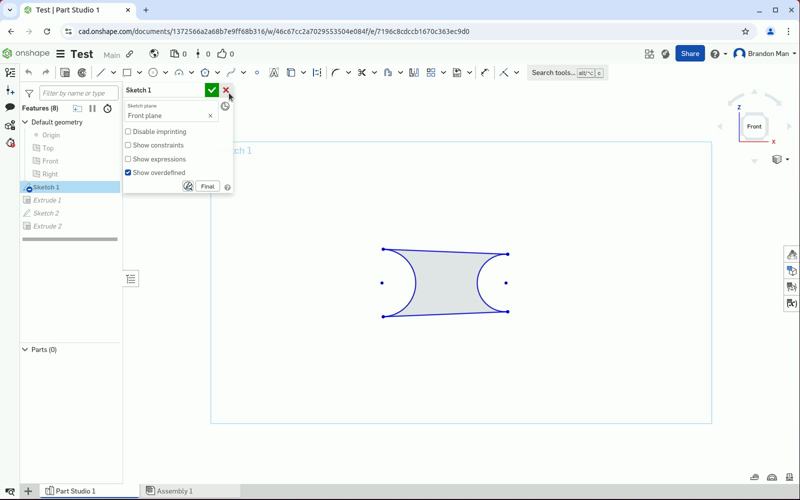
key(shift+s)
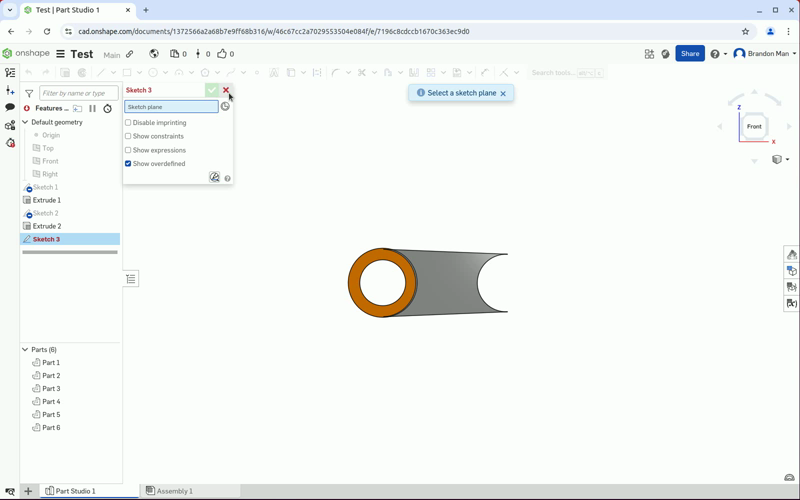
mouse_move(73, 163)
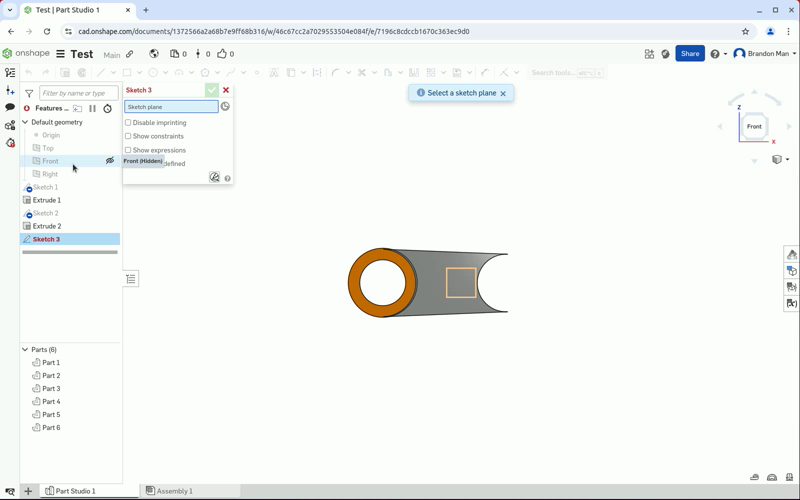
click(73, 163)
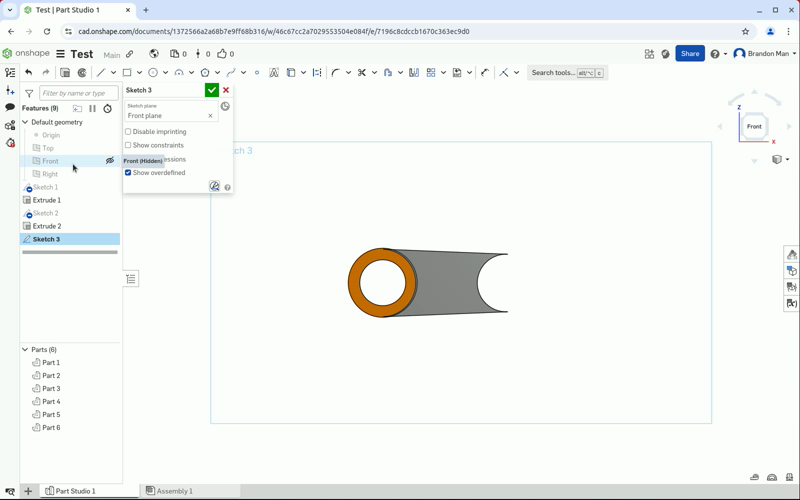
mouse_move(73, 352)
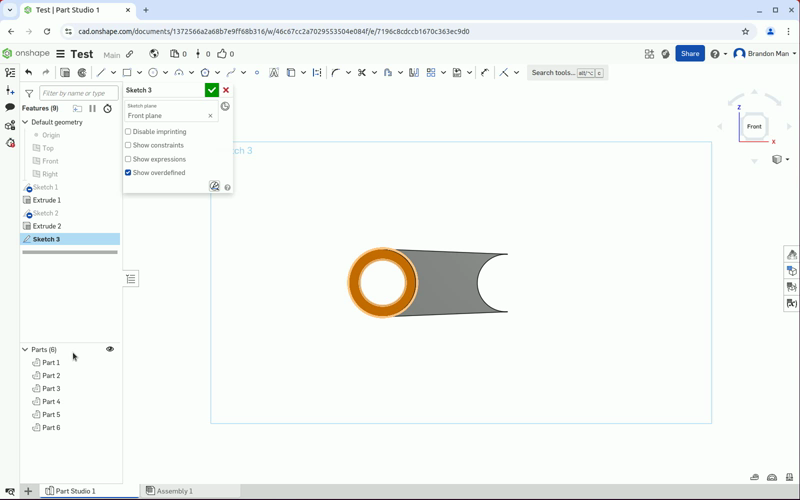
key(y)
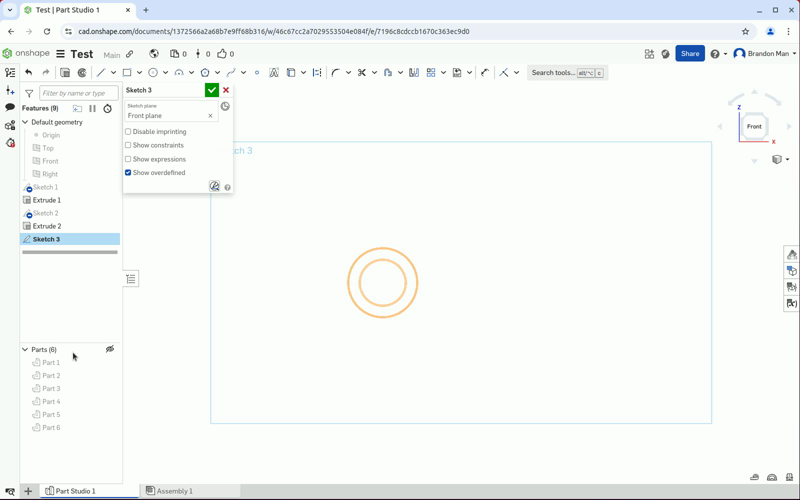
key(c)
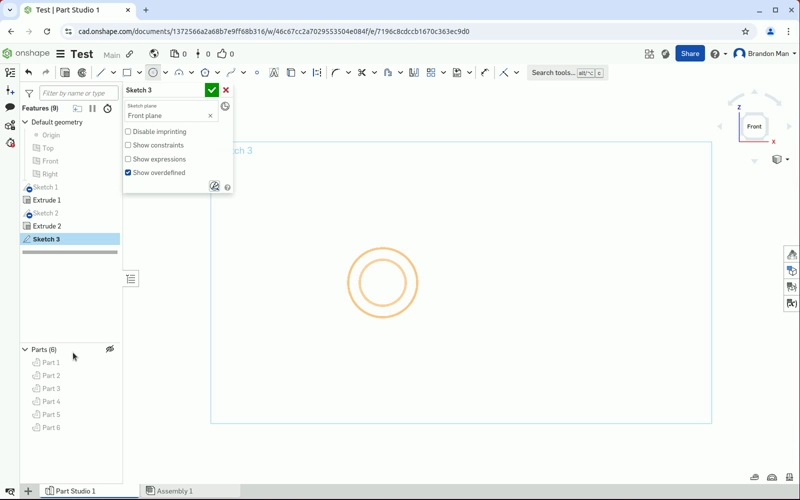
key_down(shift)
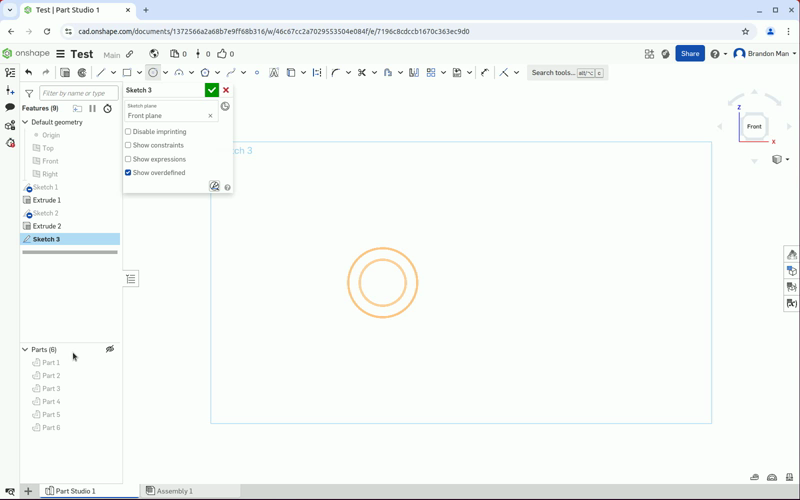
mouse_move(507, 282)
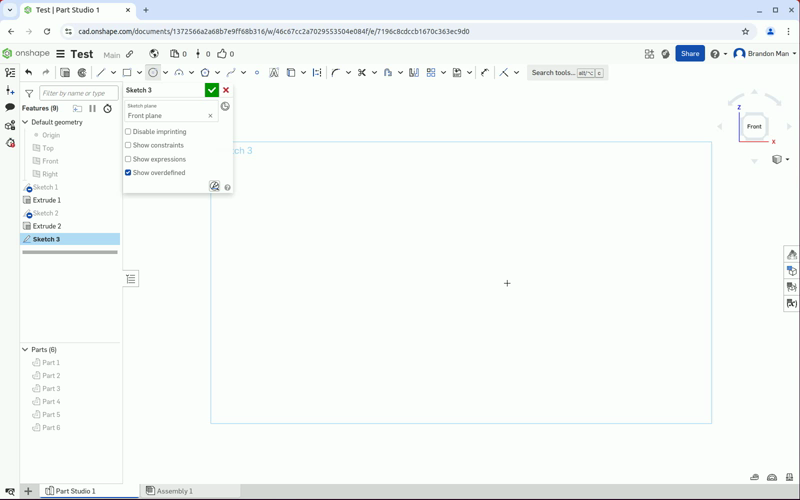
click(507, 282)
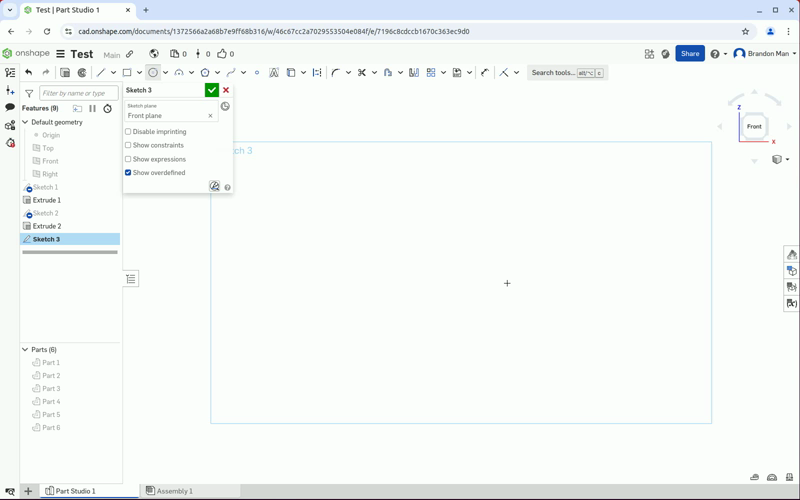
key_up(shift)
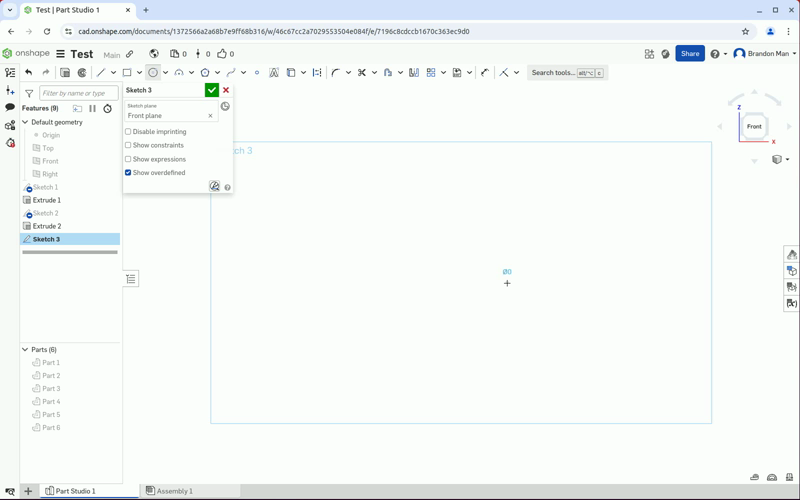
mouse_move(535, 282)
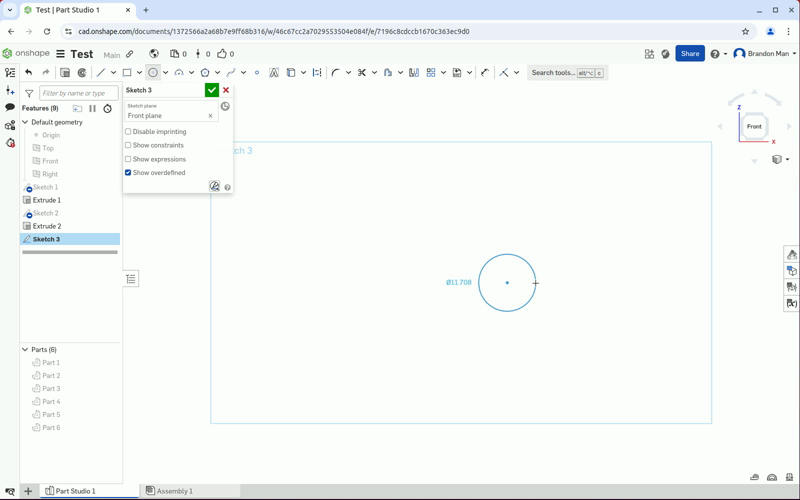
click(535, 282)
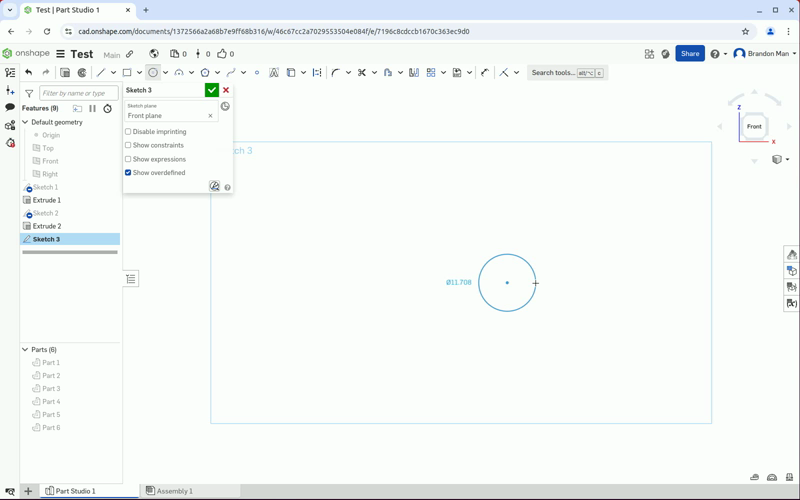
key(esc)
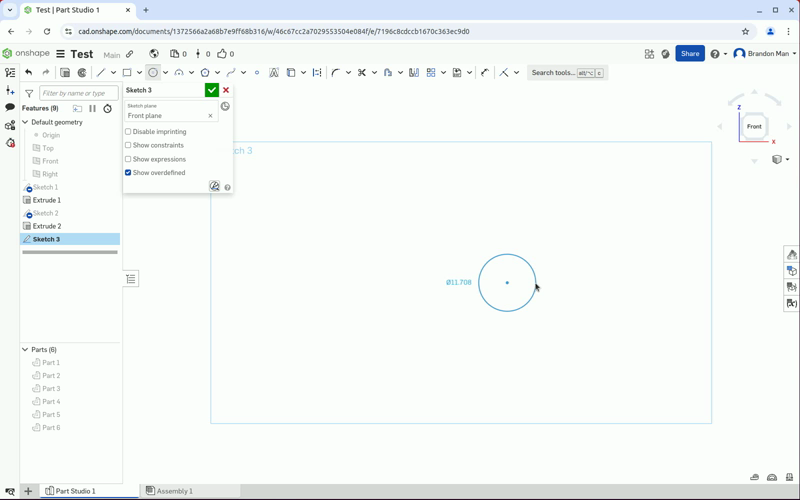
key(c)
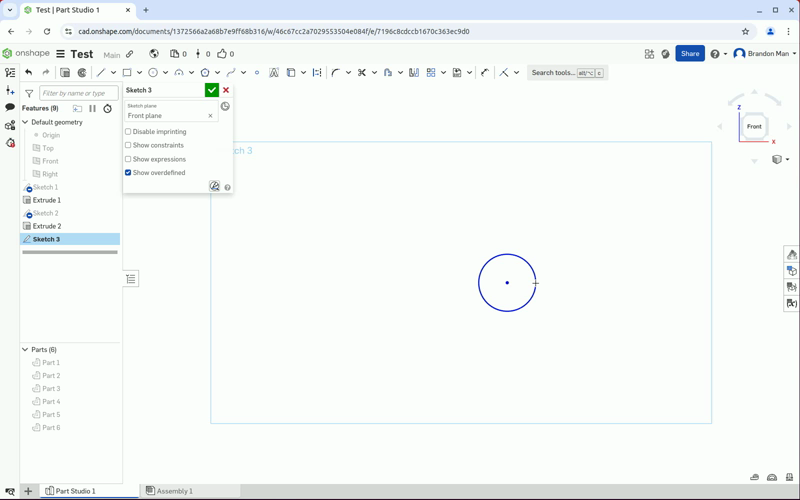
key_down(shift)
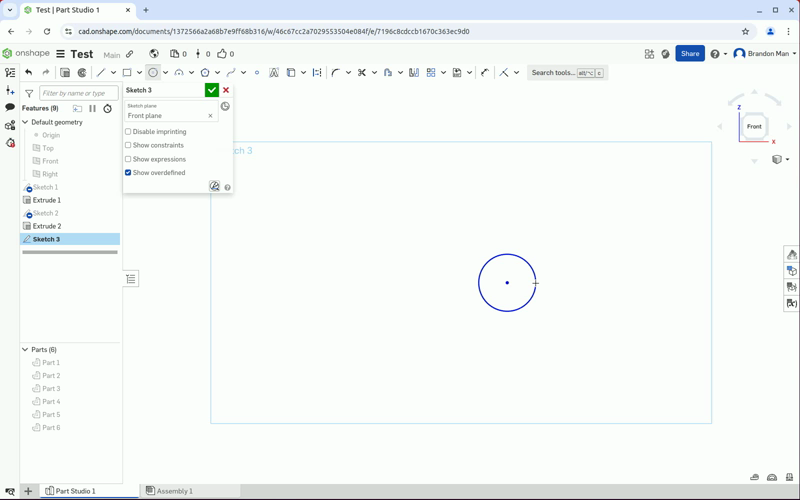
mouse_move(507, 282)
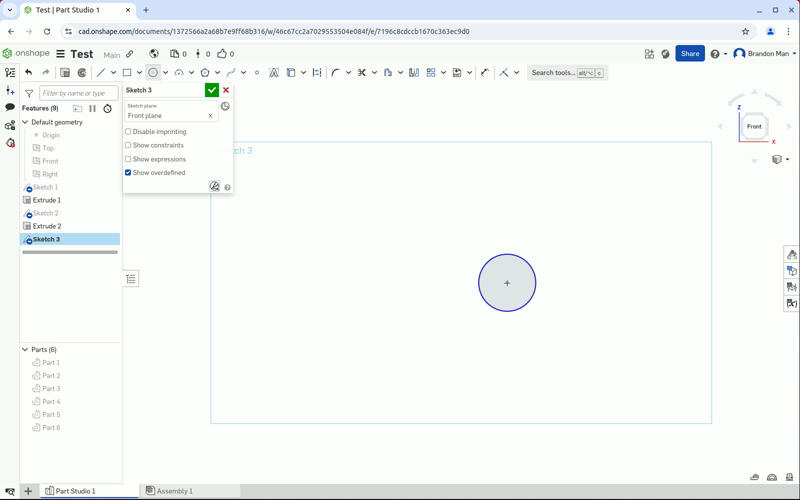
click(507, 282)
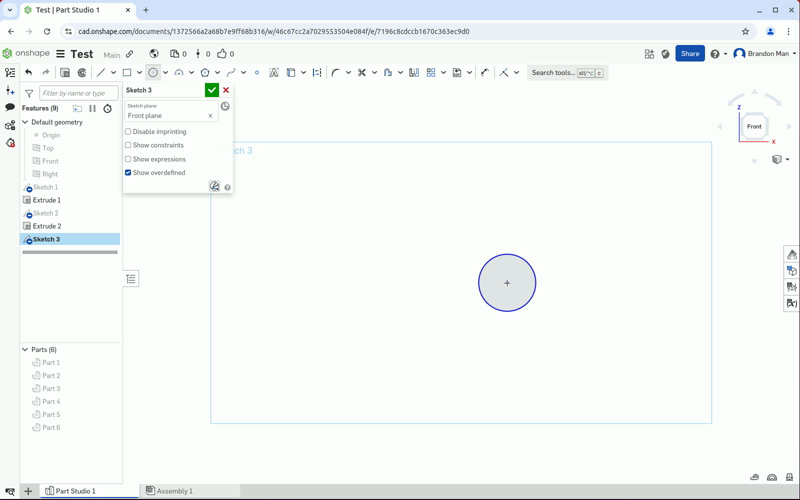
key_up(shift)
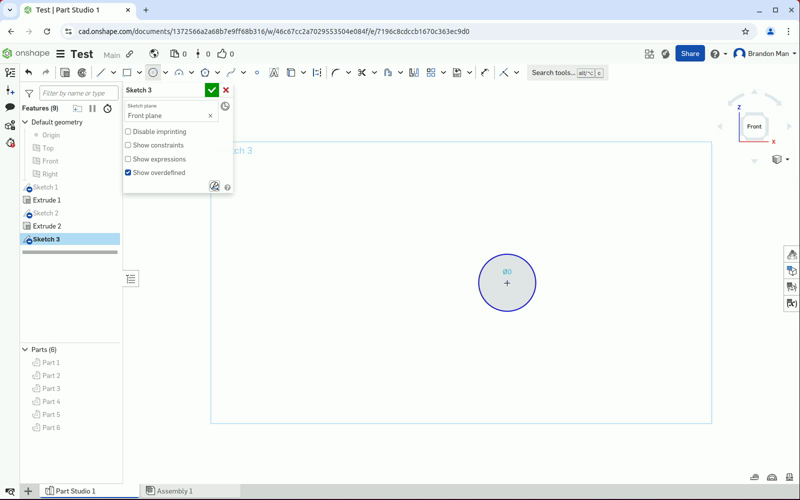
mouse_move(523, 282)
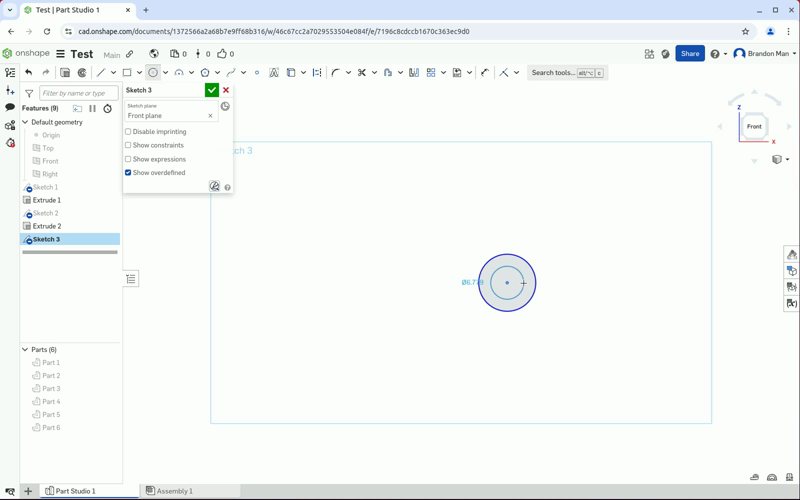
click(523, 282)
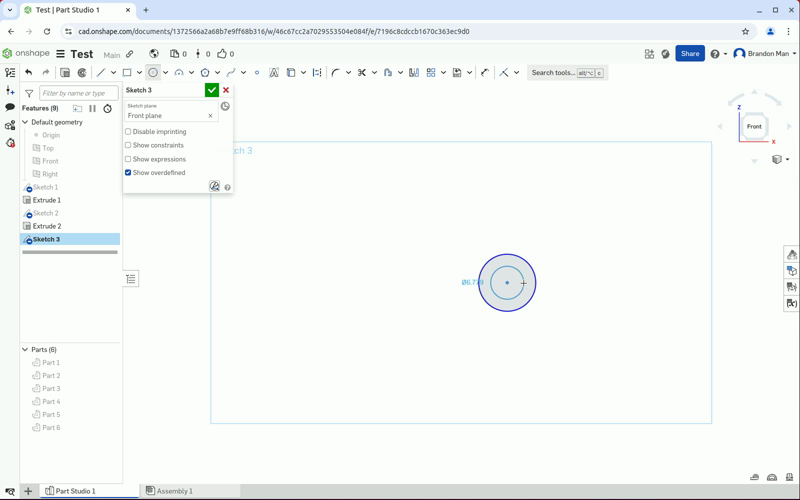
key(esc)
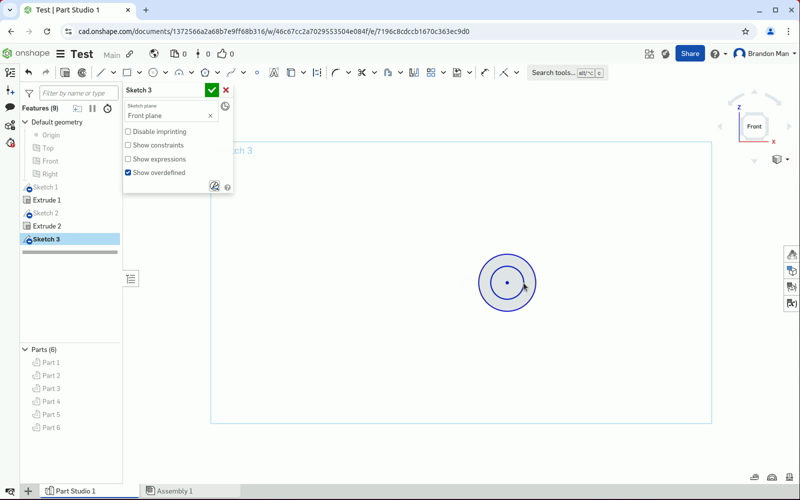
mouse_move(483, 277)
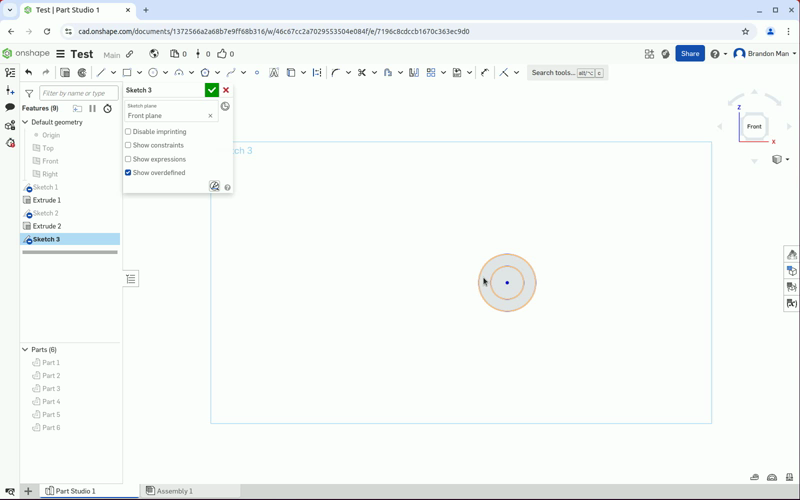
scroll(6)
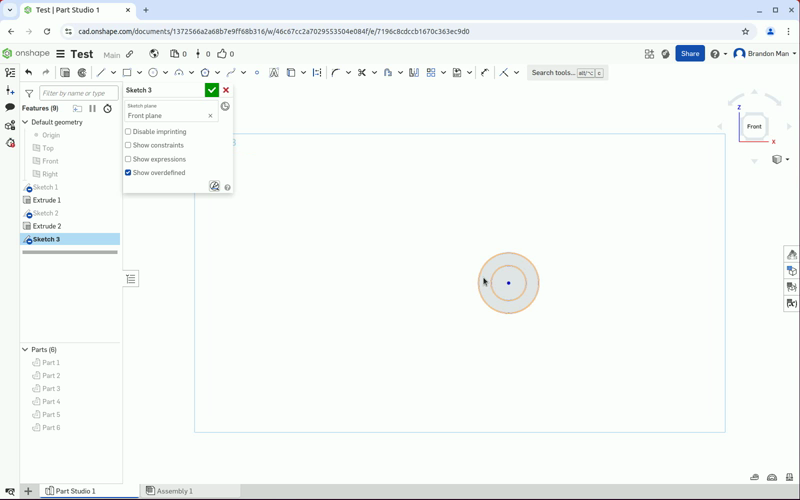
scroll(6)
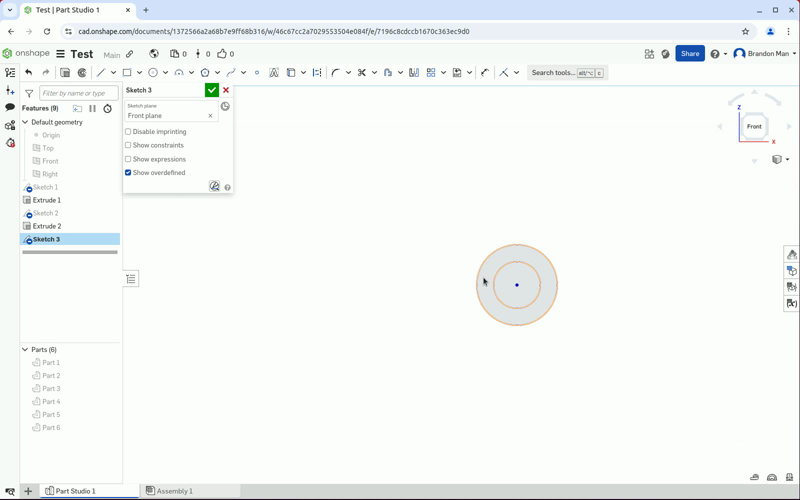
scroll(6)
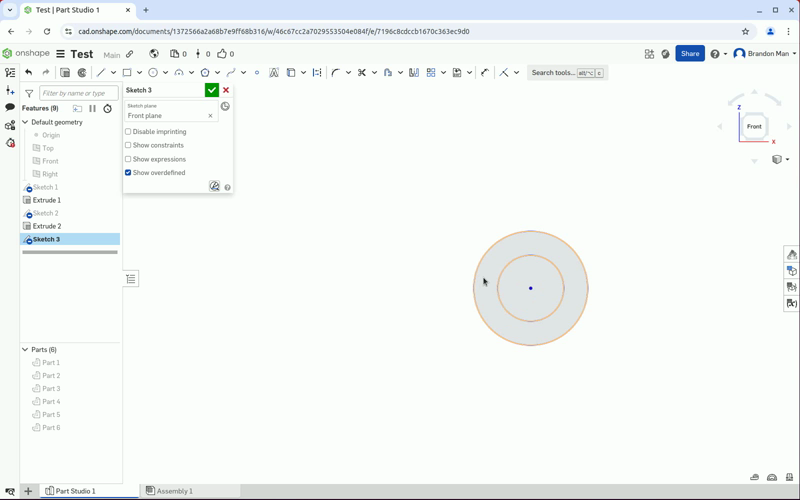
scroll(6)
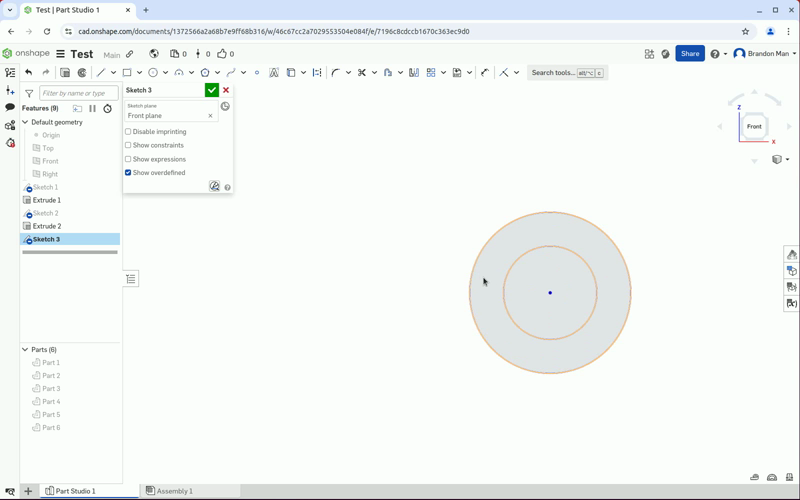
scroll(6)
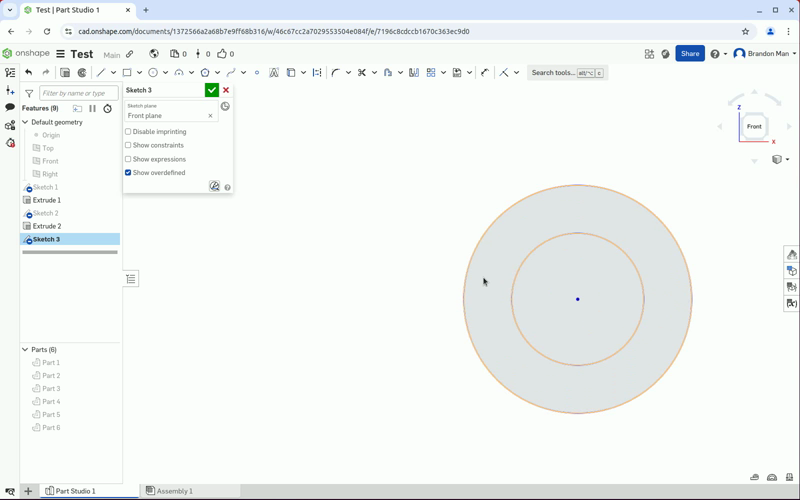
scroll(6)
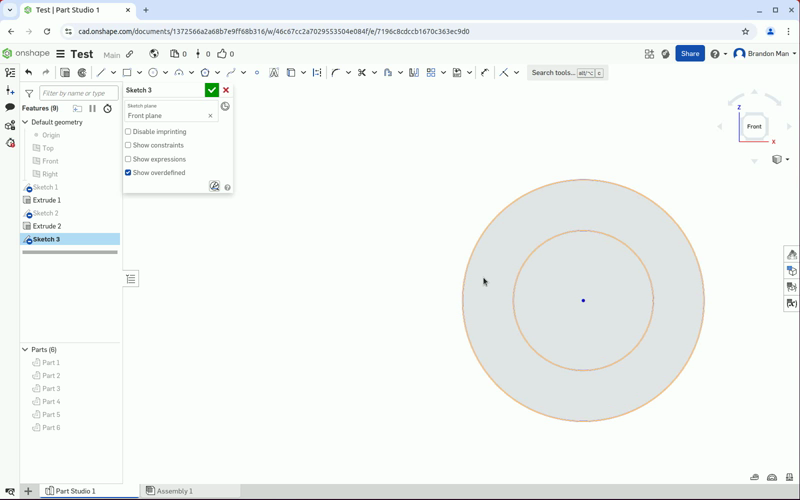
scroll(6)
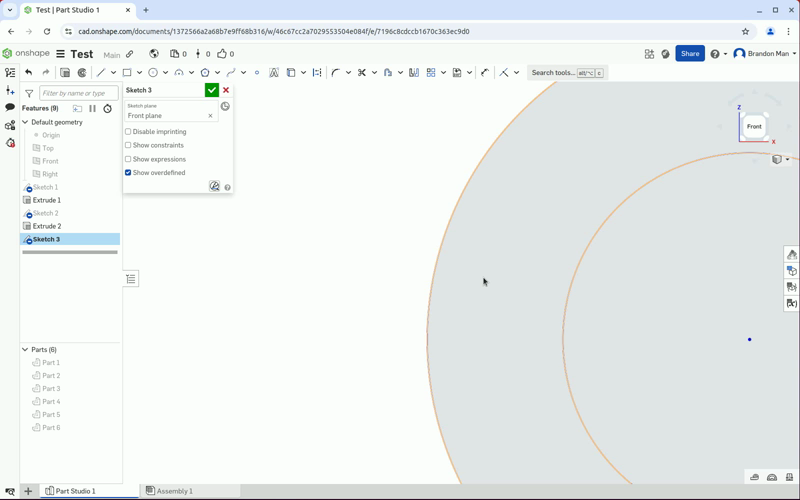
click(483, 277)
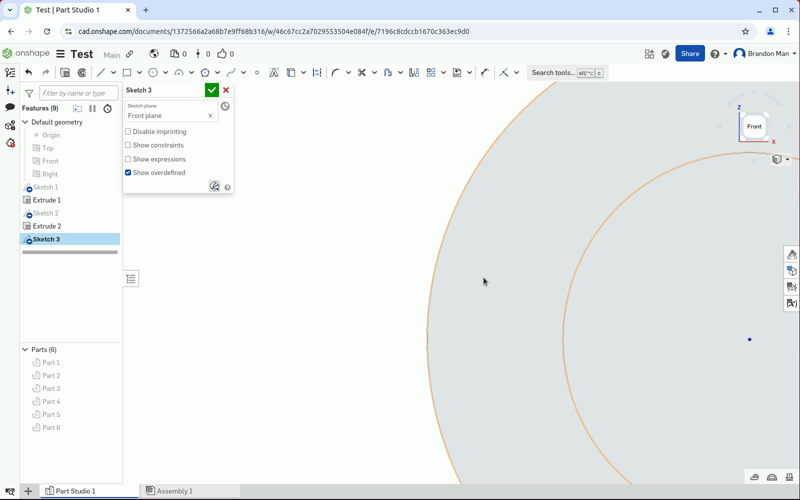
scroll(-6)
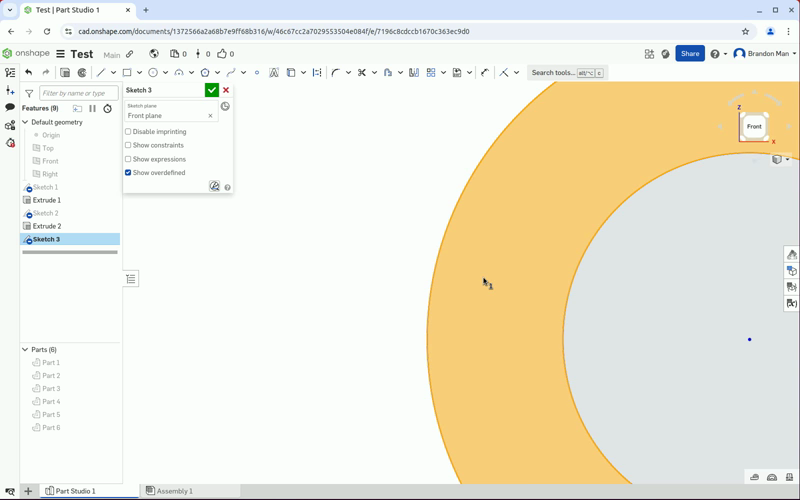
scroll(-6)
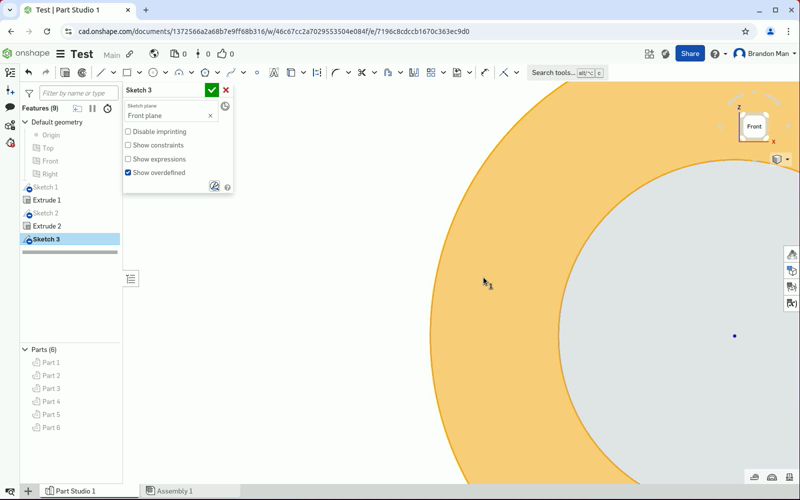
scroll(-6)
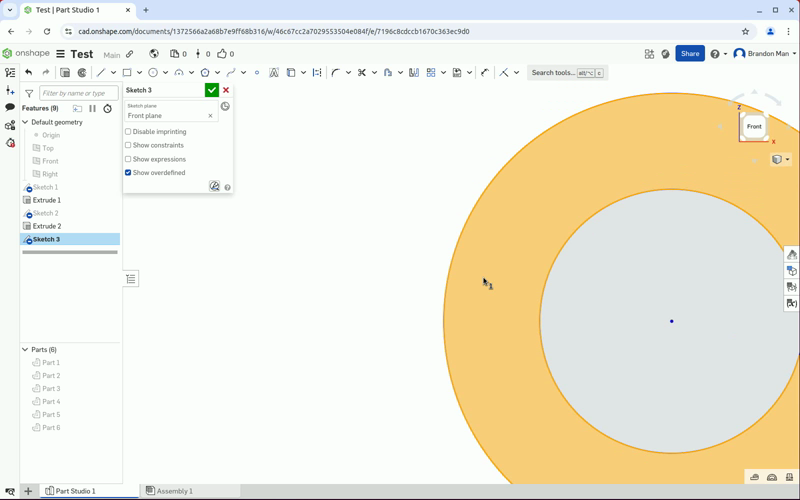
scroll(-6)
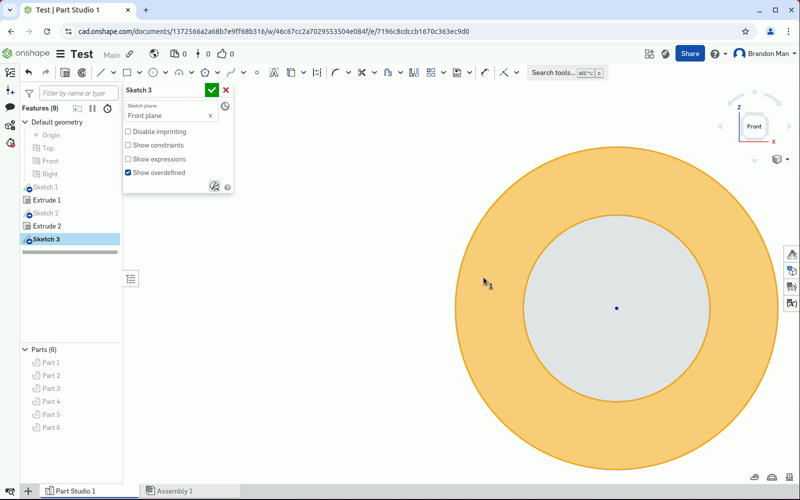
scroll(-6)
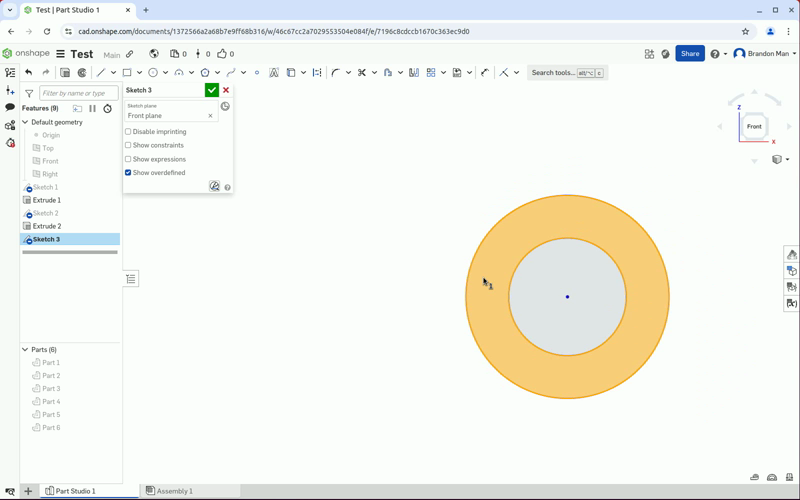
scroll(-6)
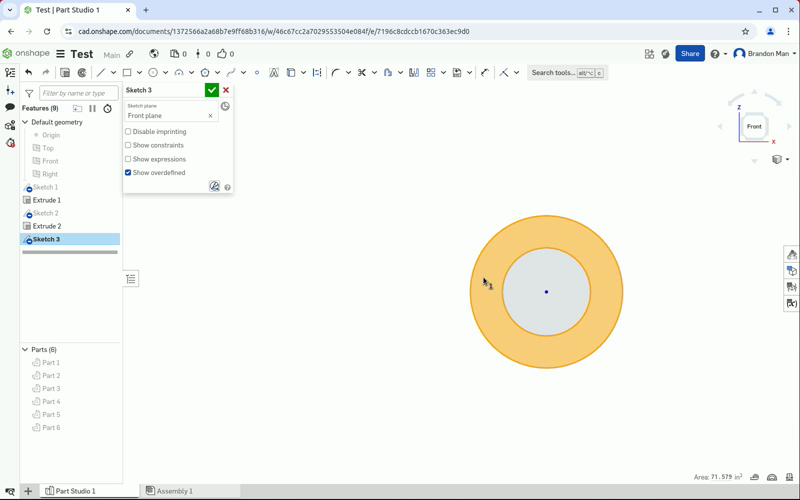
scroll(-6)
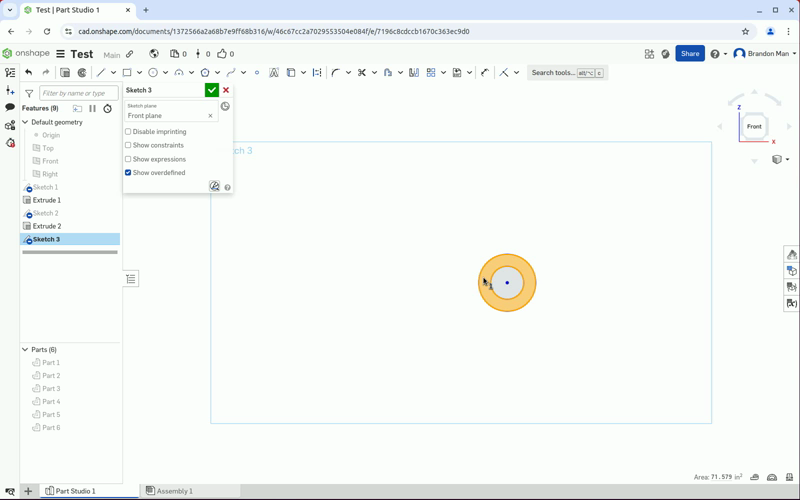
mouse_move(73, 352)
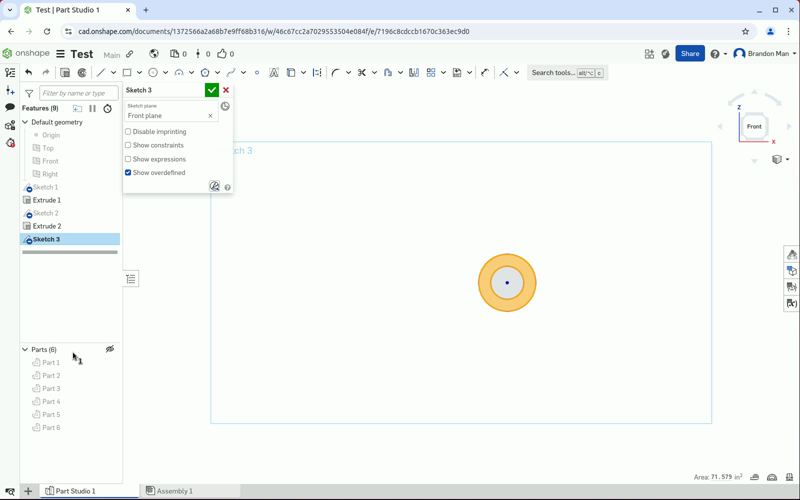
key(shift+y)
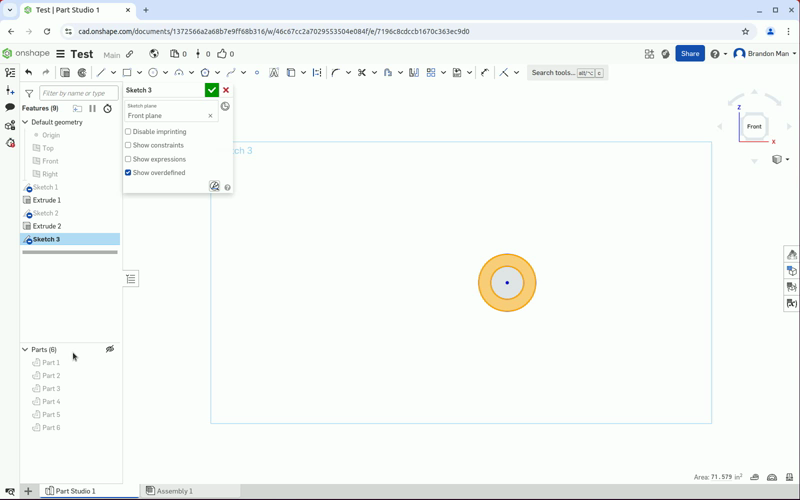
key(shift+e)
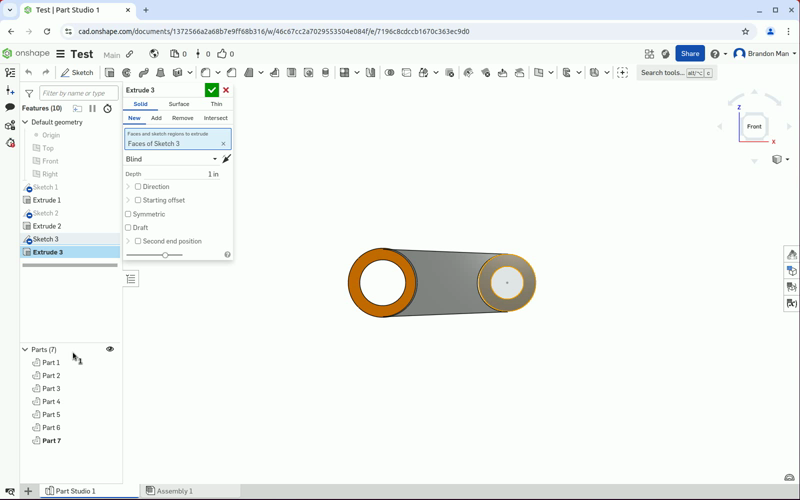
mouse_move(143, 106)
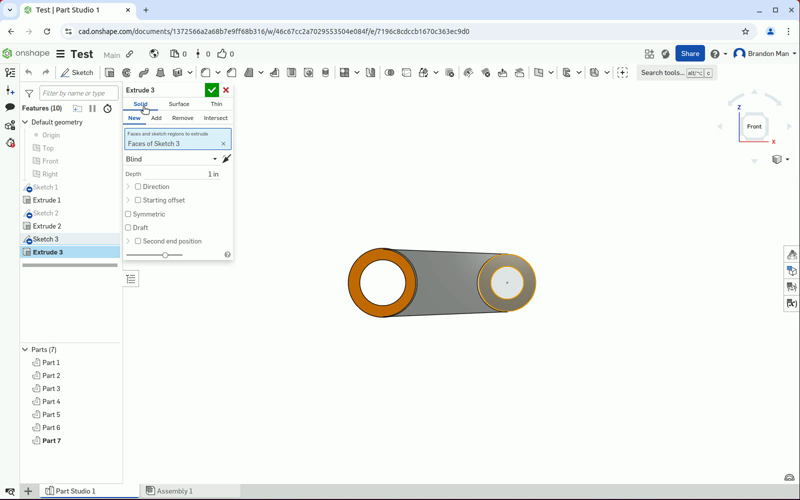
click(143, 106)
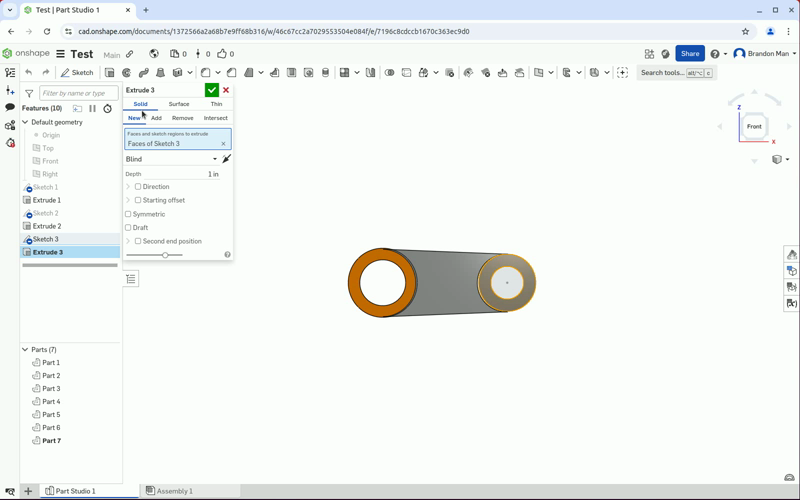
mouse_move(137, 120)
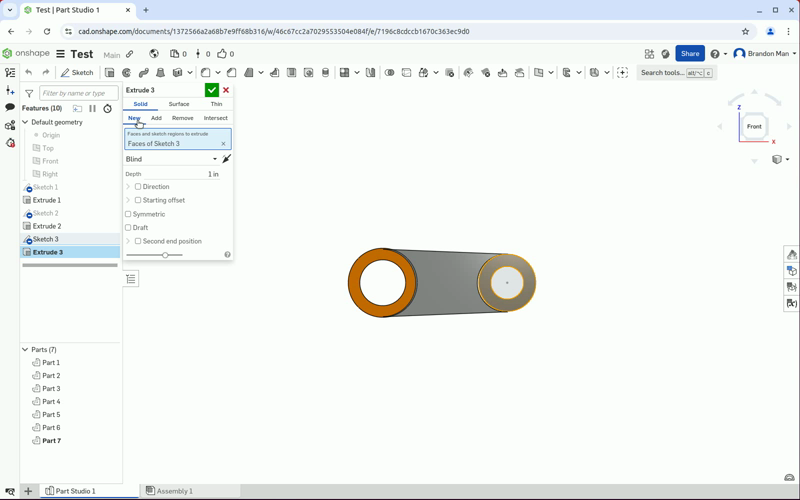
click(137, 120)
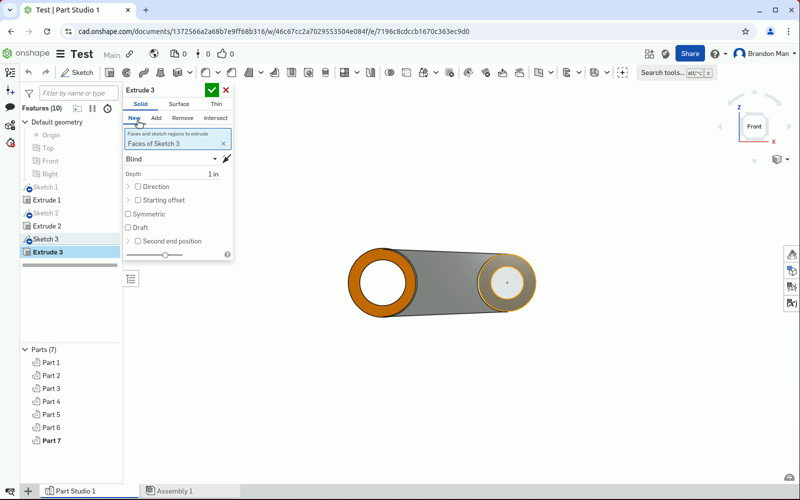
key(tab, 4)
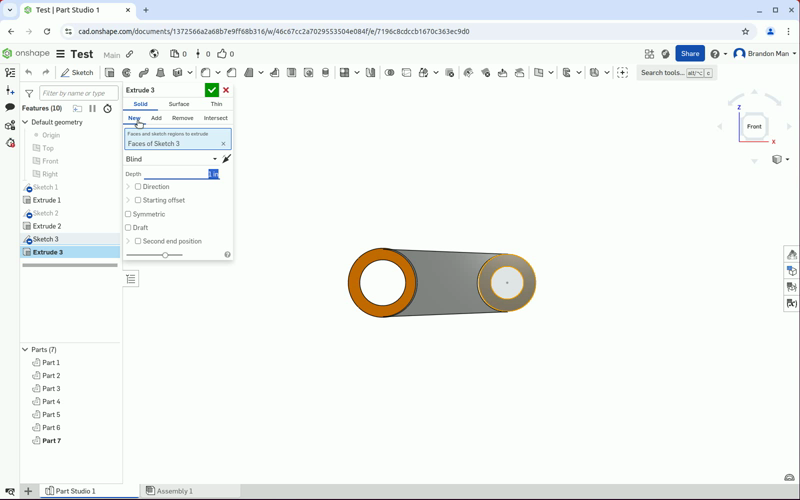
text(-3.611)
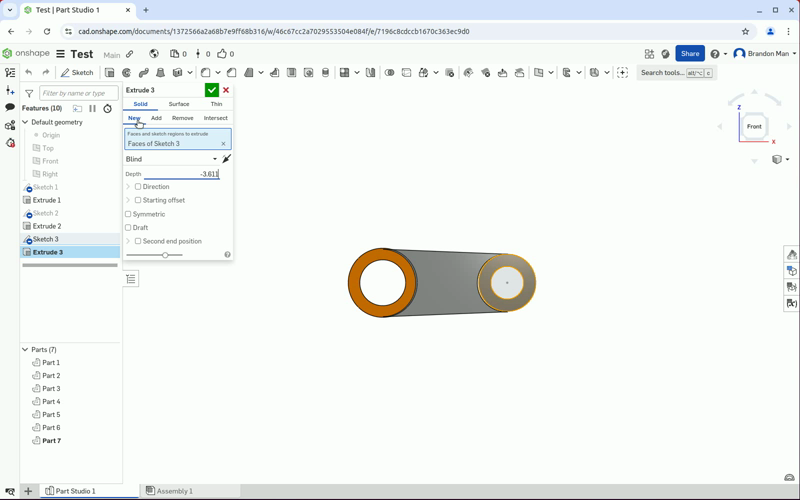
key(enter)
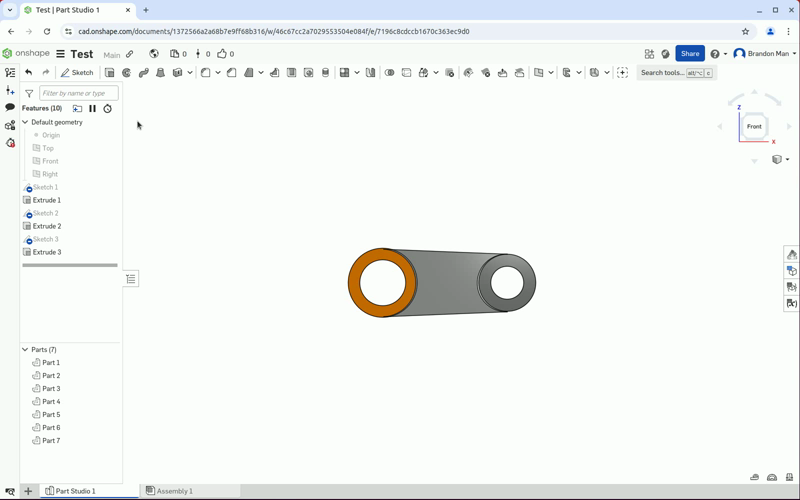
key(shift+h)
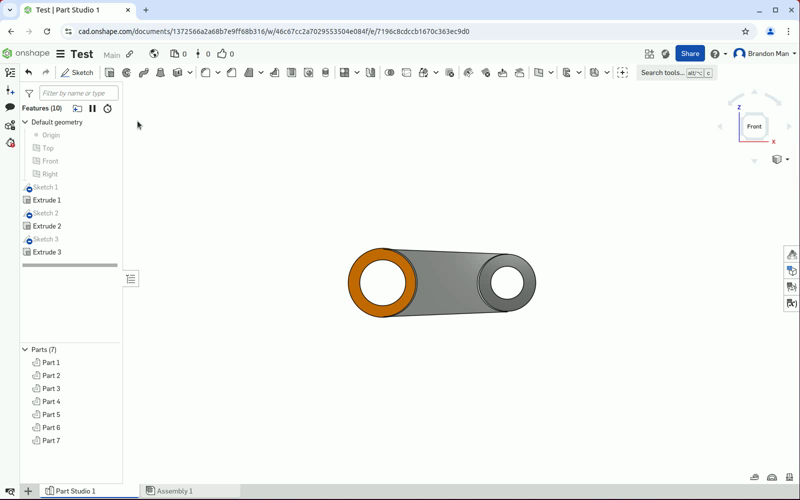
key(shift+h)
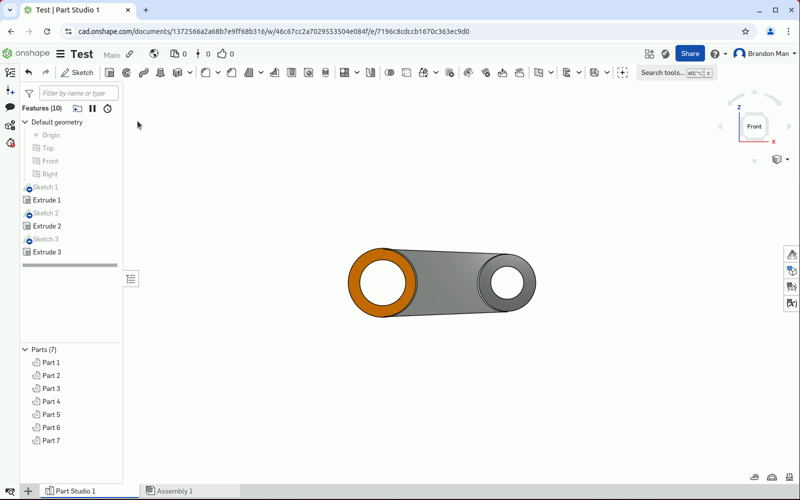
mouse_move(73, 189)
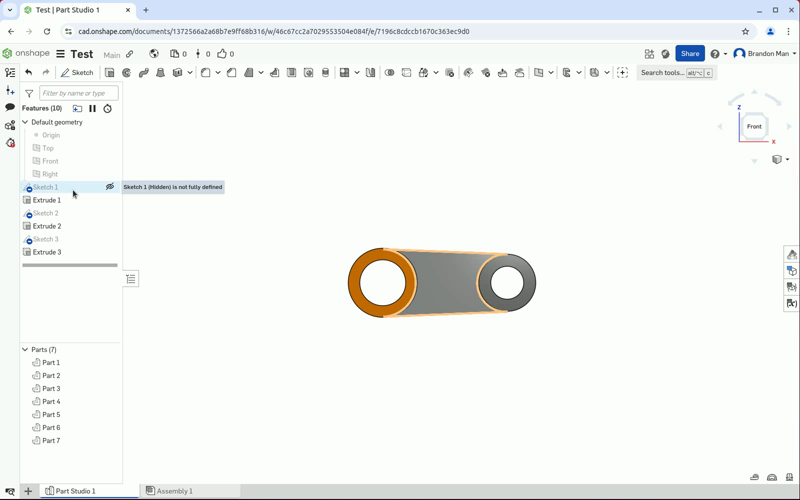
click(73, 189)
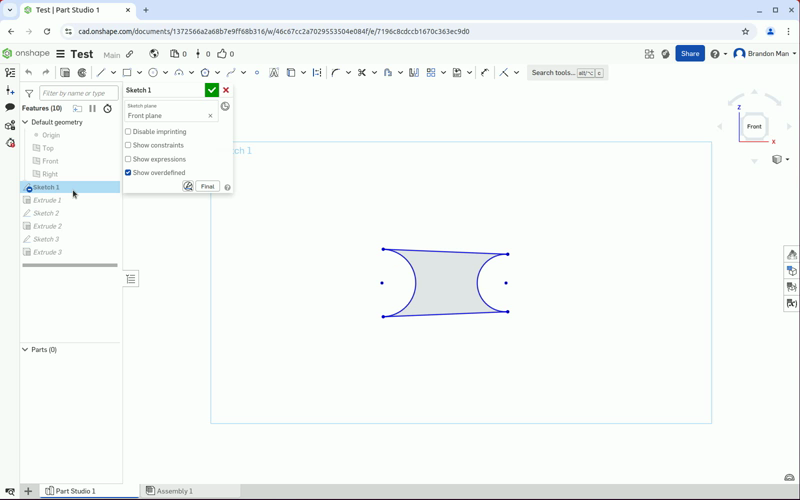
mouse_move(229, 92)
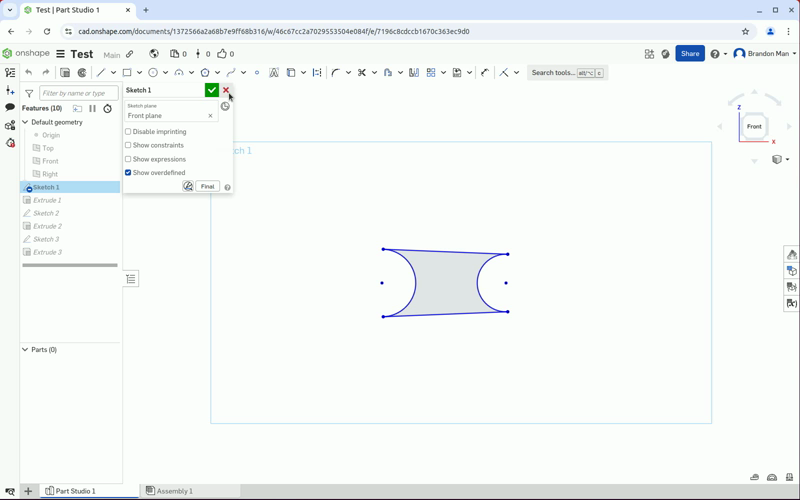
click(229, 92)
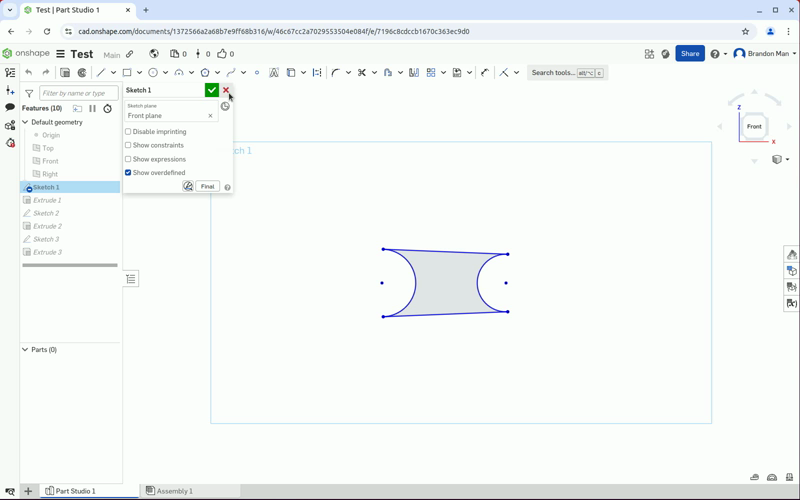
key(shift+s)
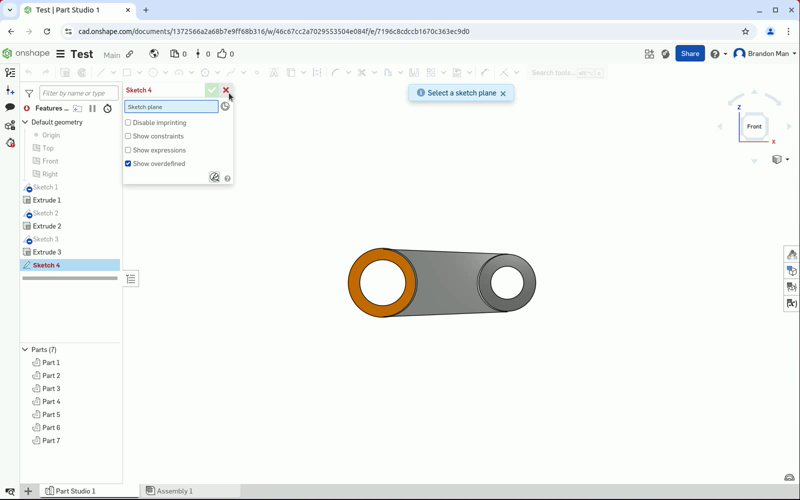
mouse_move(73, 163)
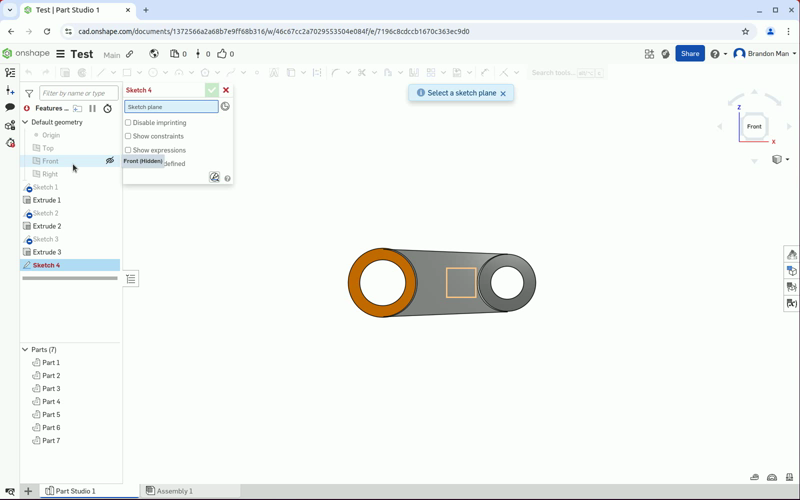
click(73, 163)
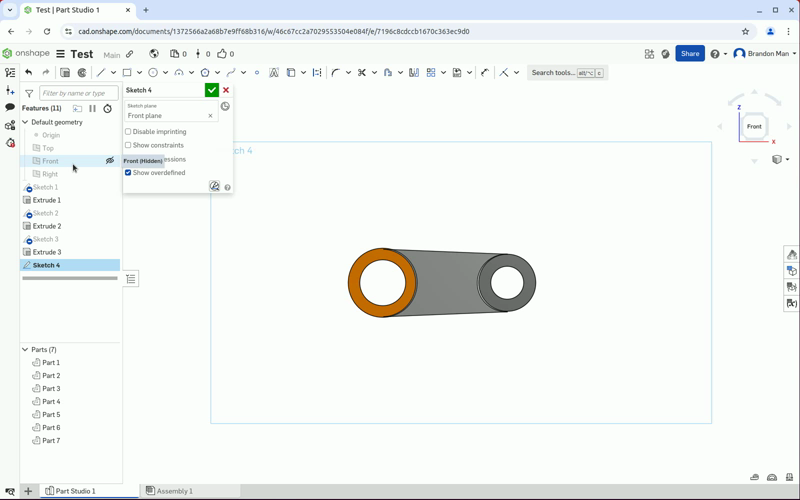
mouse_move(73, 352)
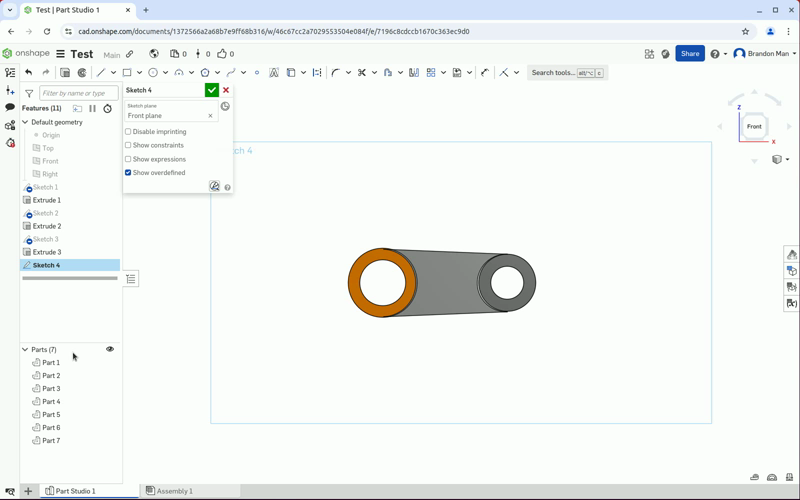
key(y)
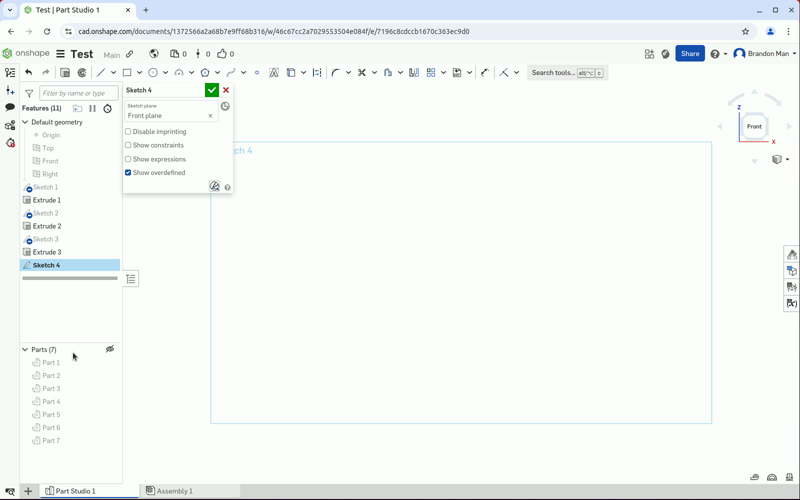
key(c)
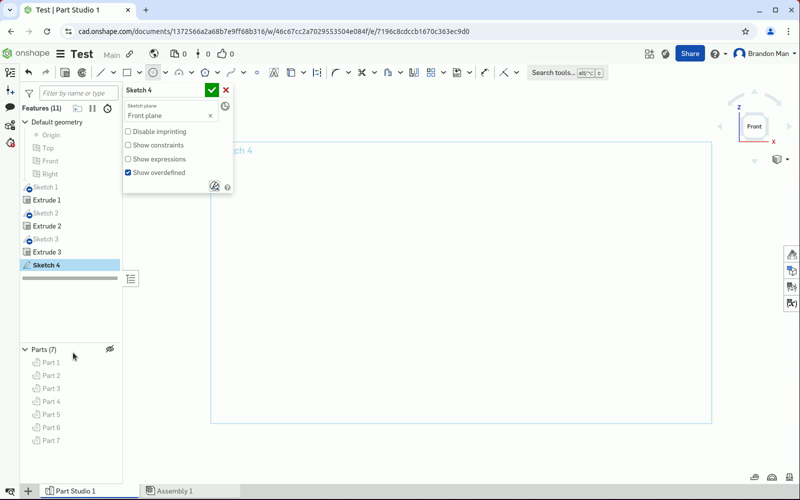
key_down(shift)
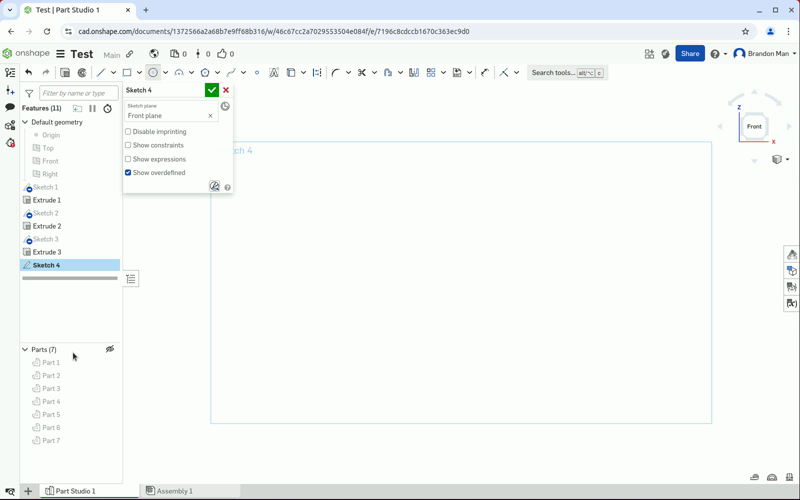
mouse_move(382, 282)
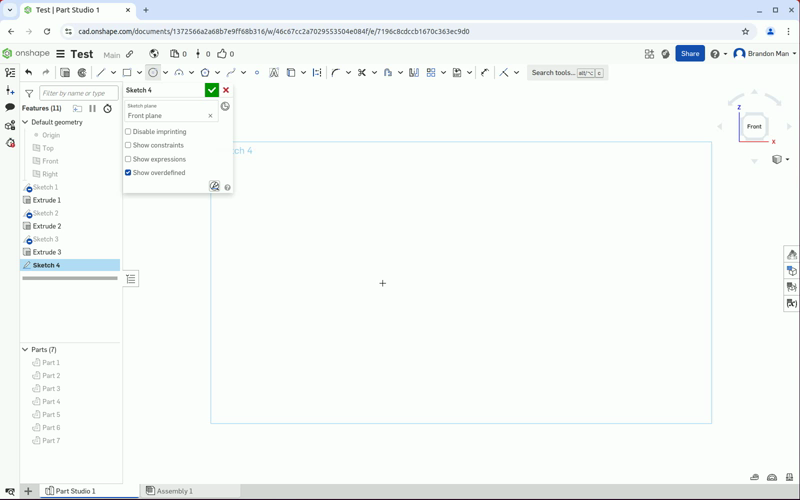
click(382, 282)
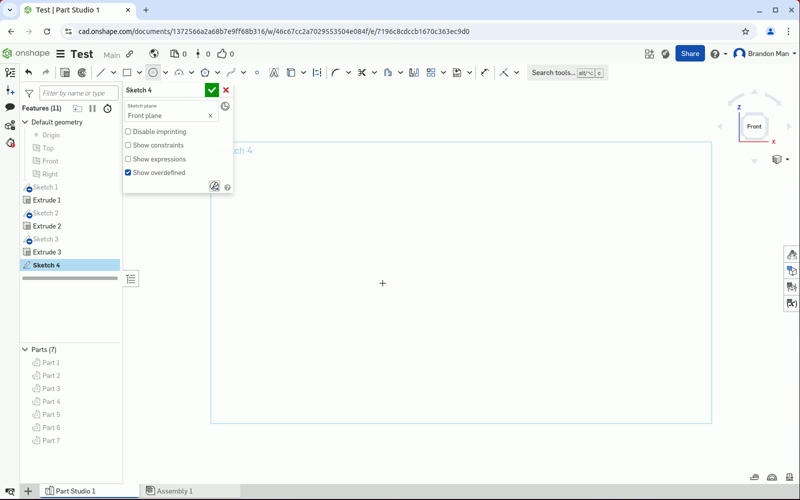
key_up(shift)
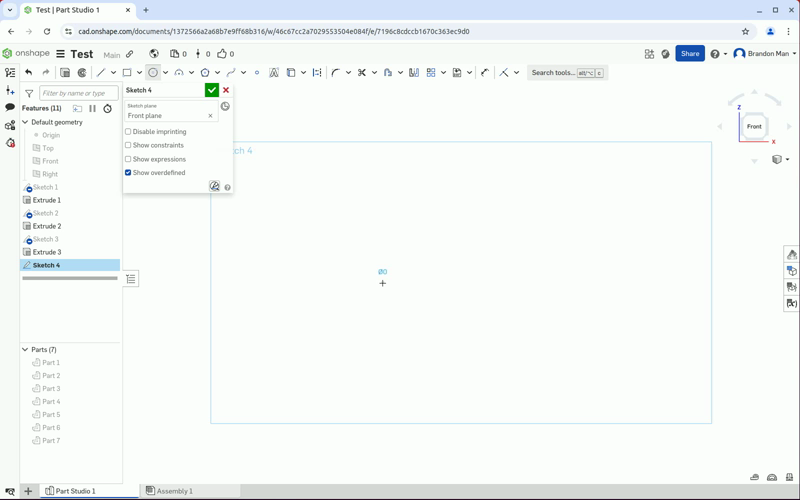
mouse_move(417, 282)
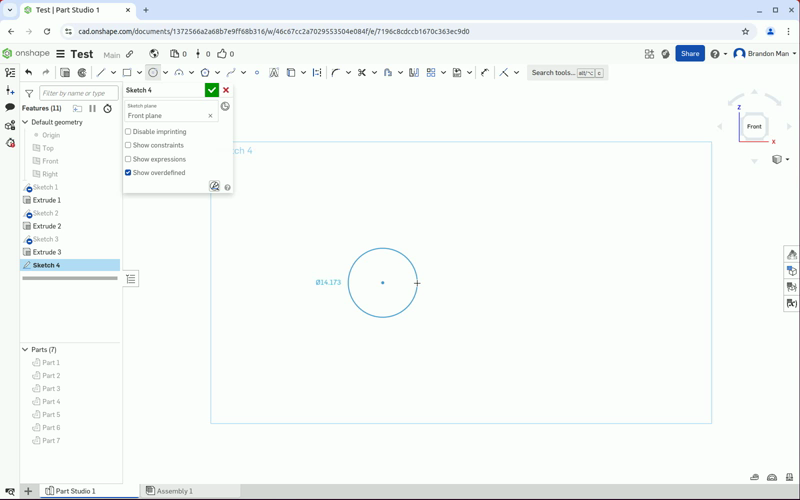
click(417, 282)
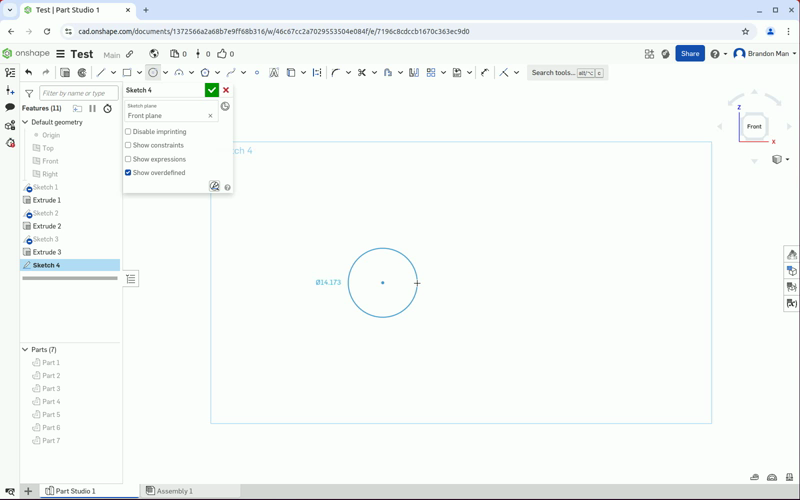
key(esc)
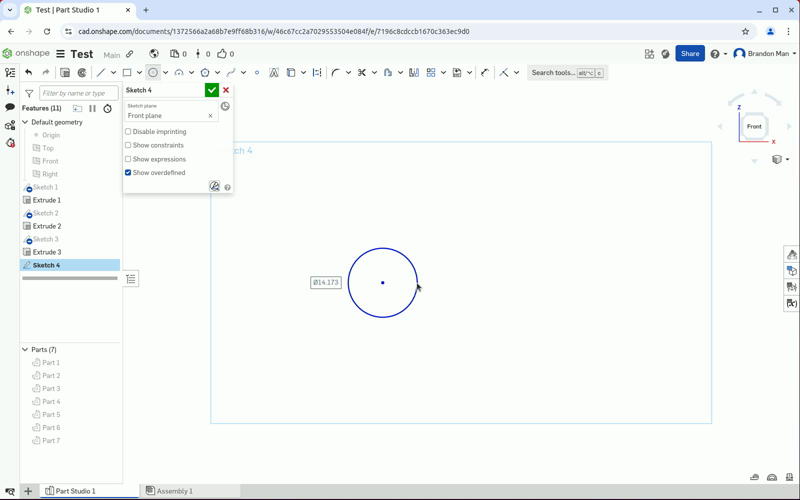
key(c)
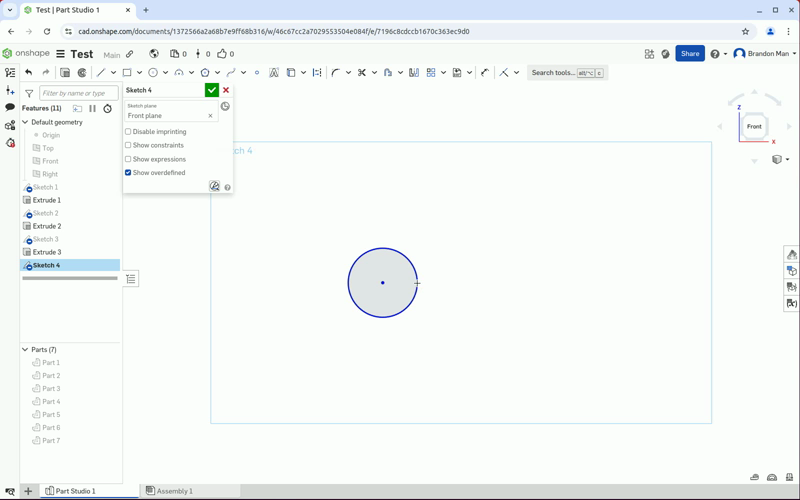
key_down(shift)
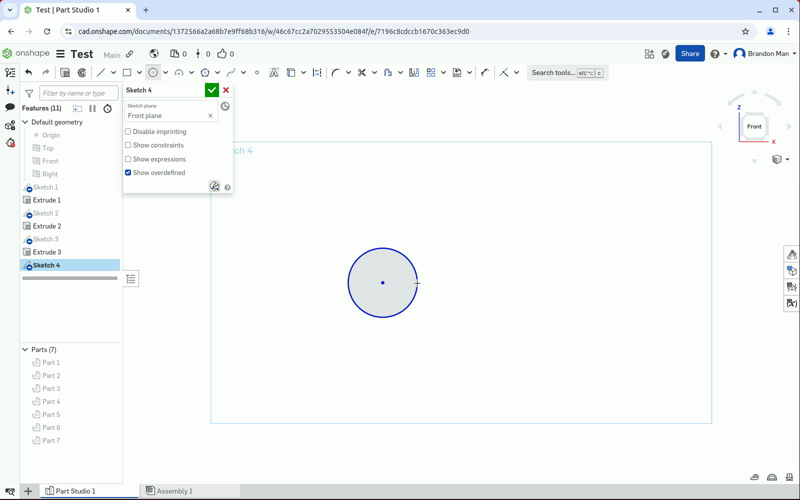
mouse_move(382, 282)
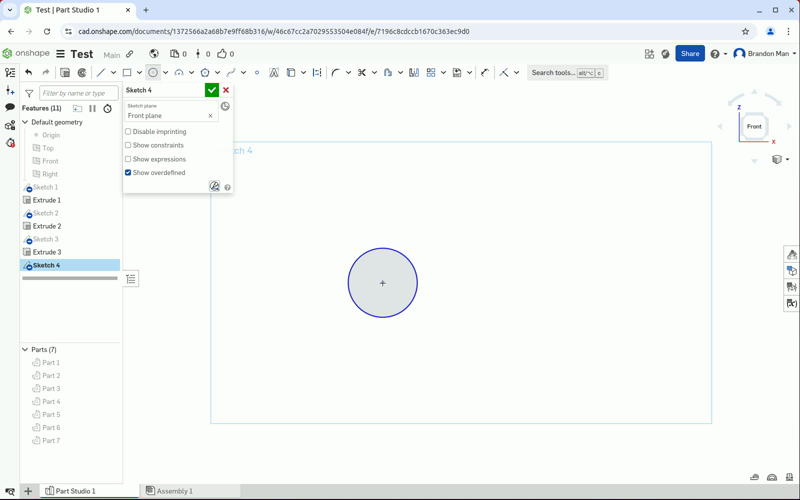
click(382, 282)
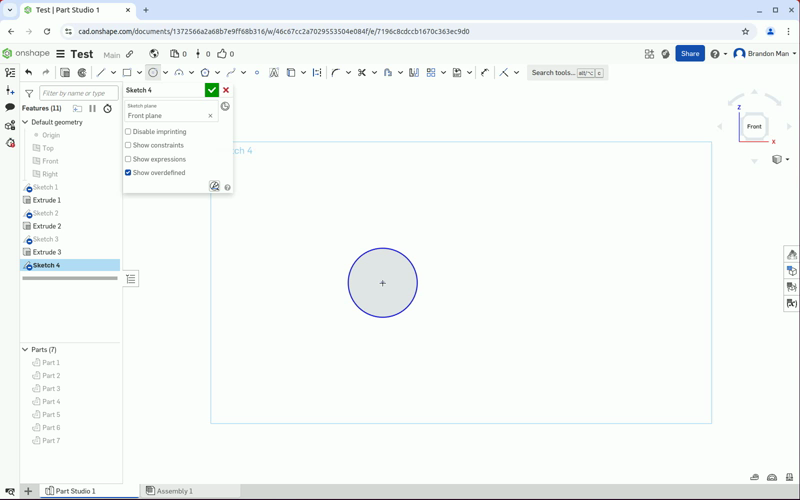
key_up(shift)
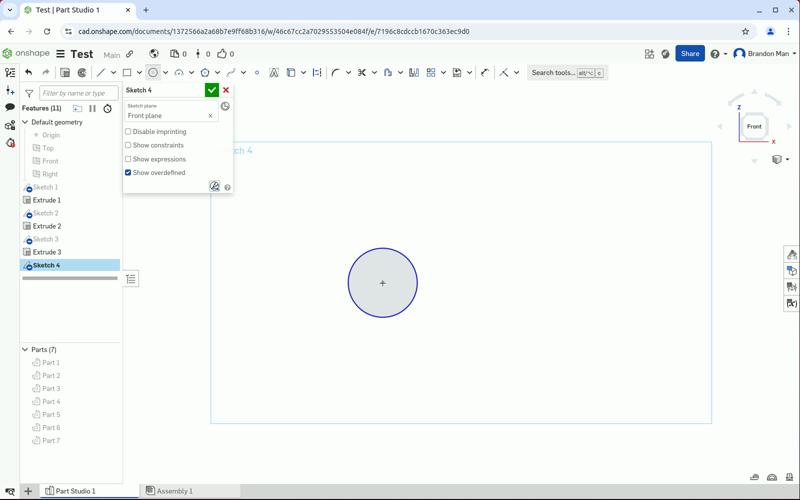
mouse_move(405, 282)
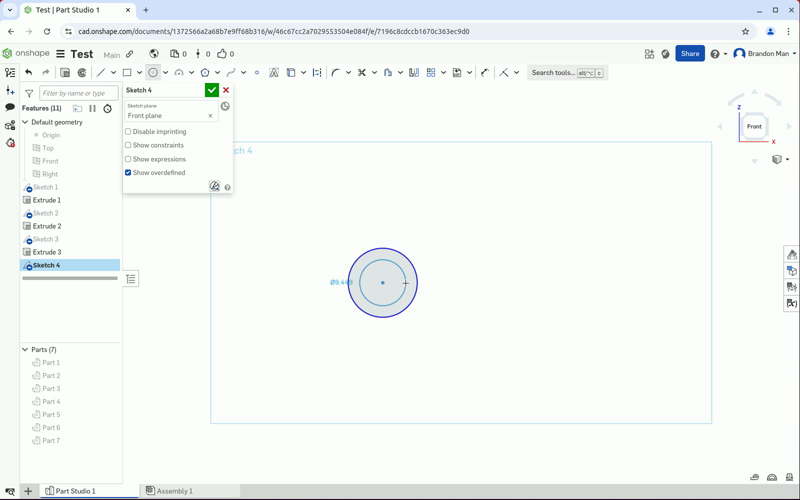
click(405, 282)
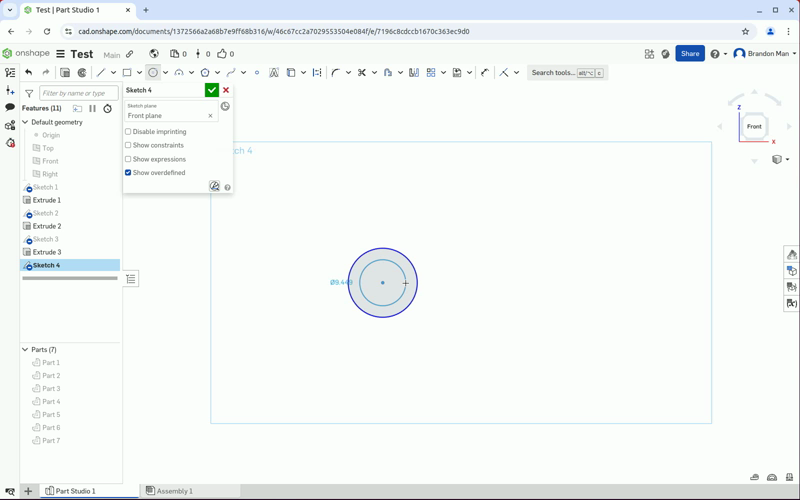
key(esc)
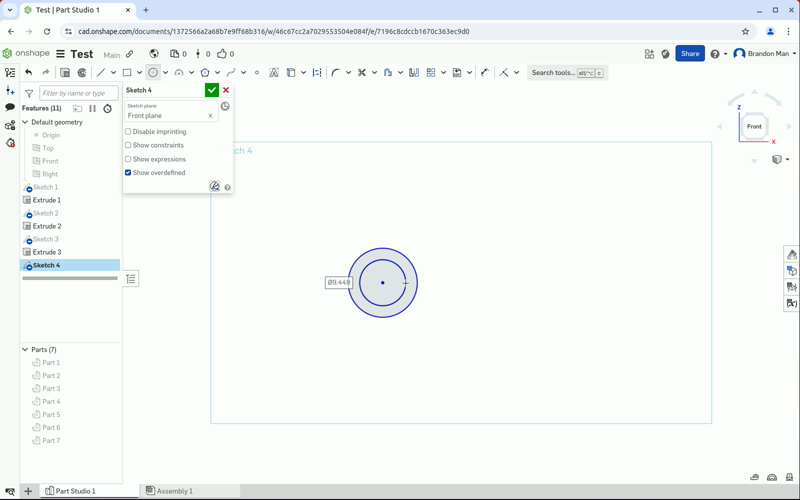
mouse_move(379, 309)
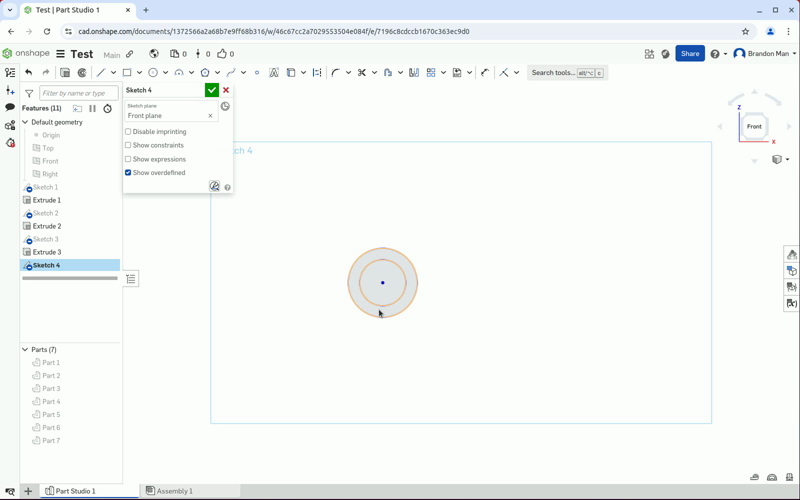
click(379, 309)
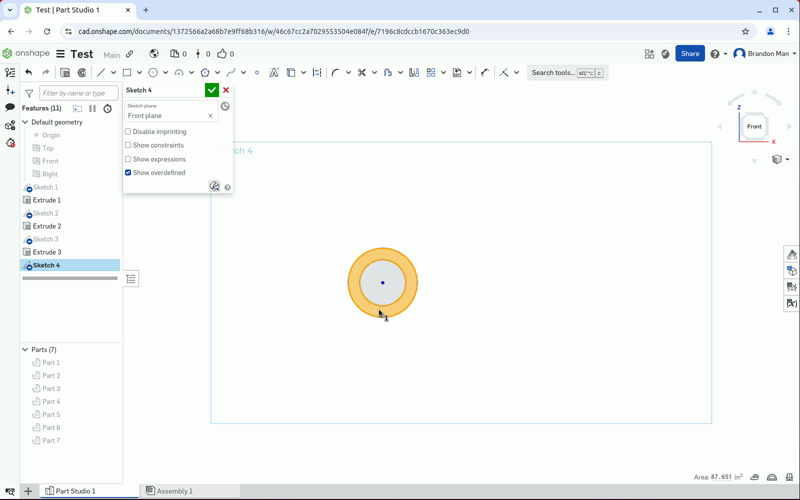
mouse_move(73, 352)
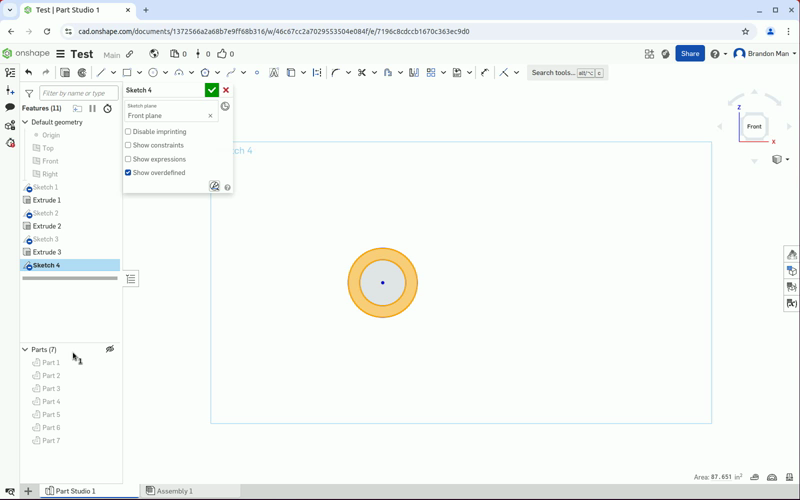
key(shift+y)
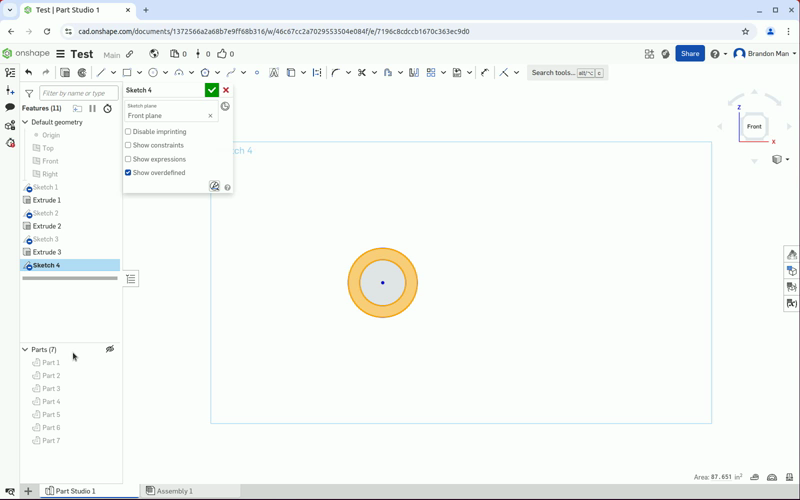
key(shift+e)
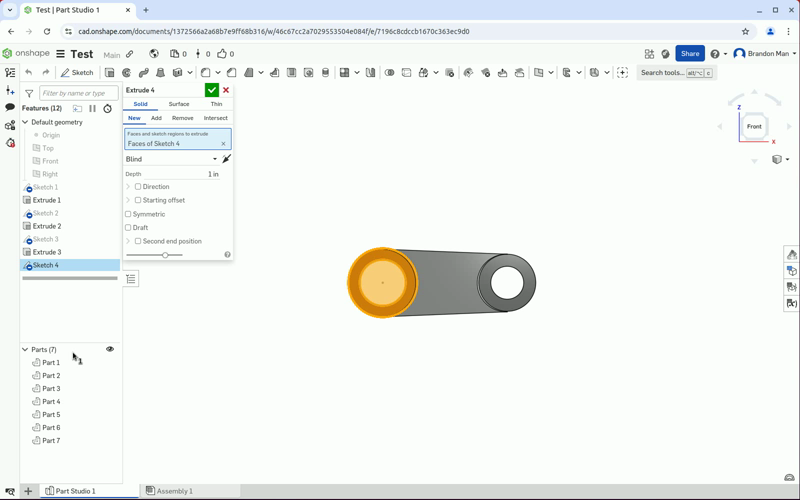
mouse_move(143, 106)
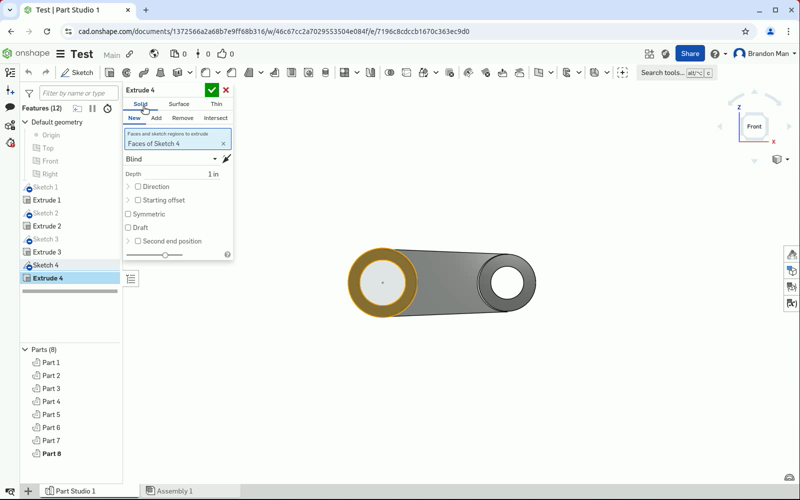
click(143, 106)
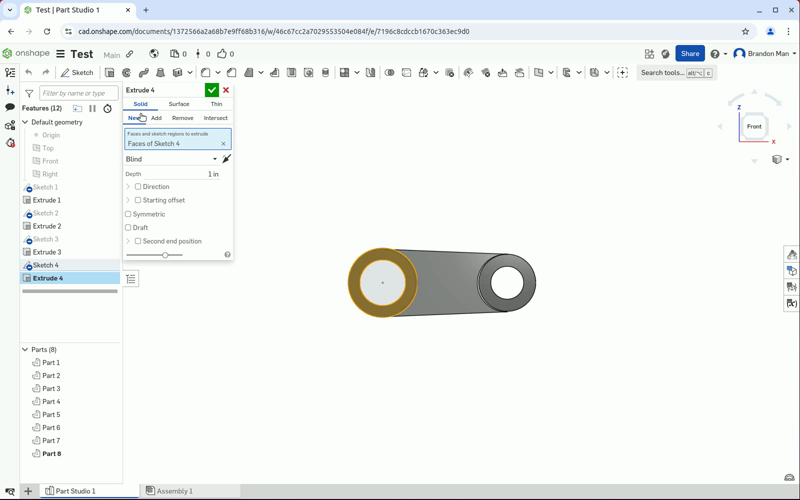
mouse_move(137, 120)
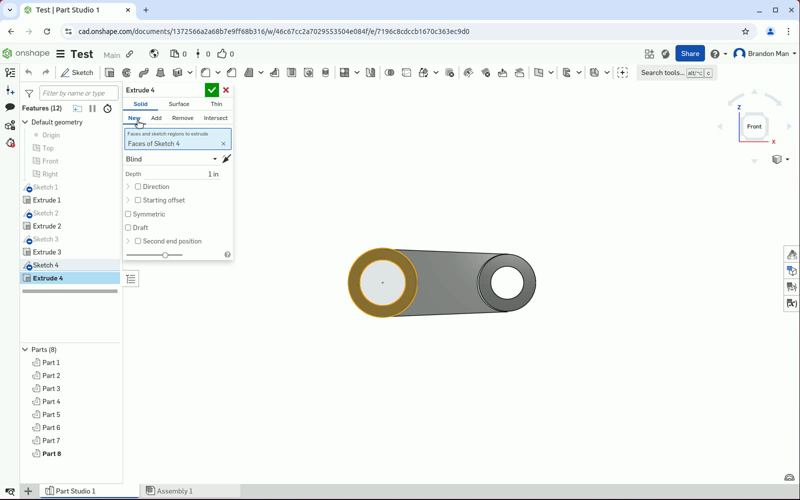
click(137, 120)
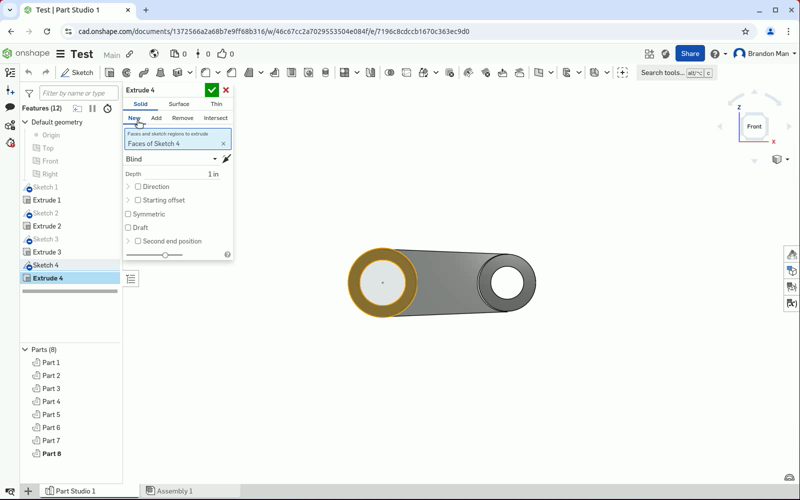
key(tab, 4)
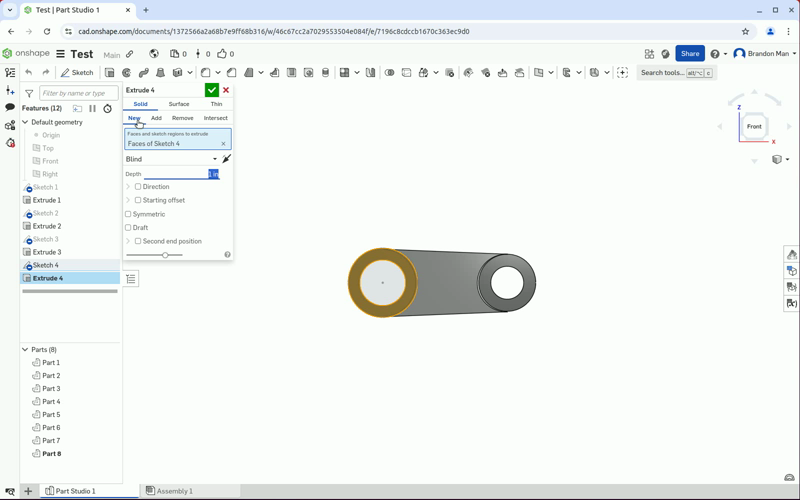
text(2.407)
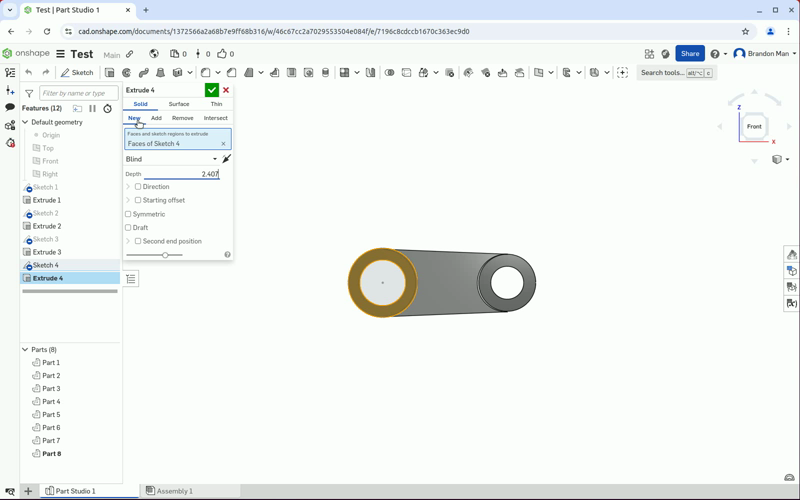
key(enter)
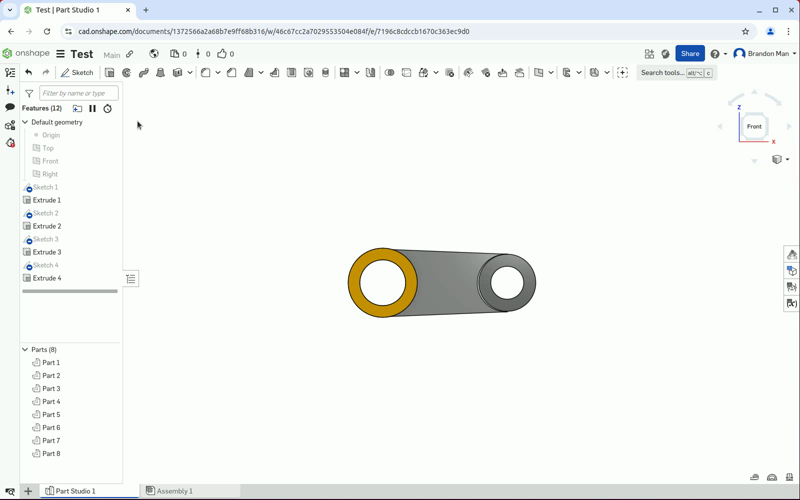
key(shift+h)
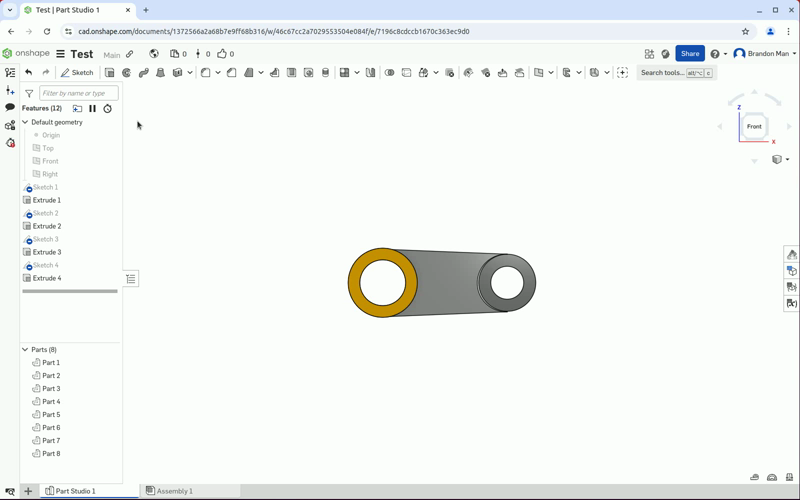
key(shift+h)
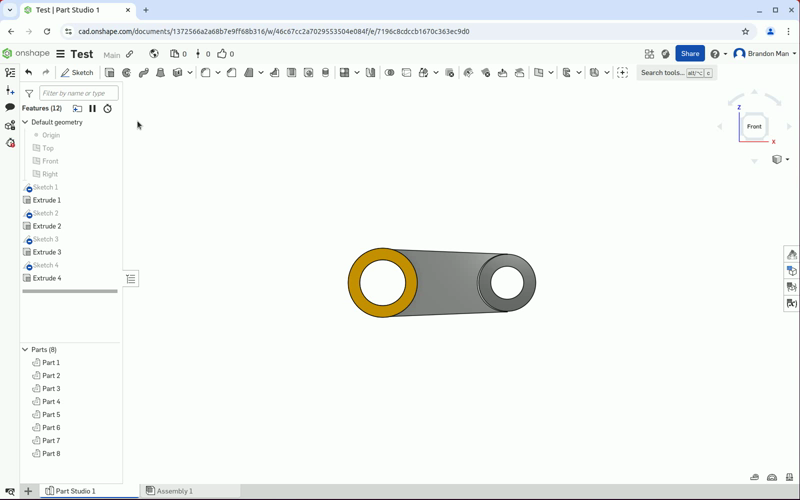
mouse_move(73, 189)
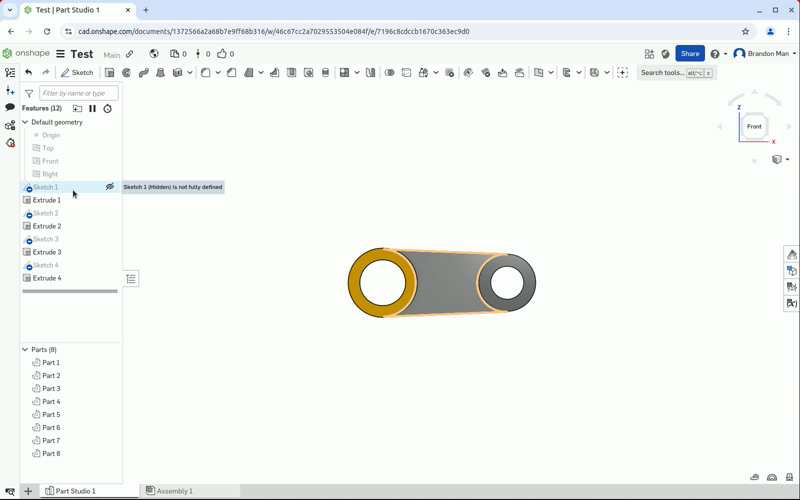
click(73, 189)
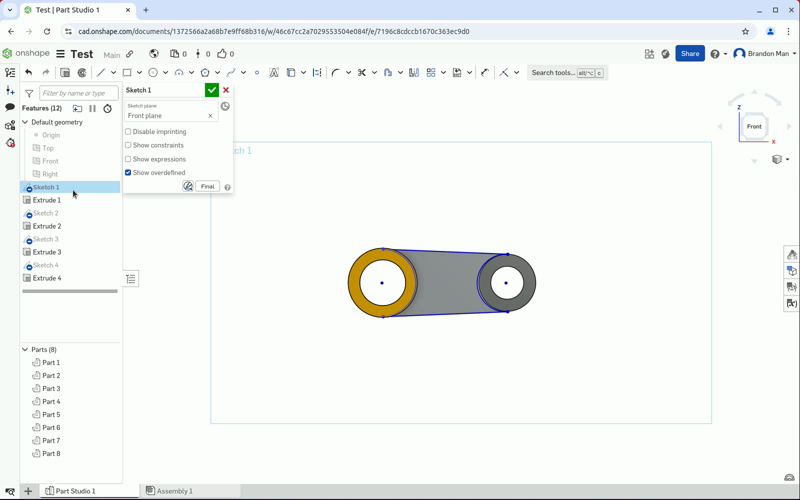
mouse_move(229, 92)
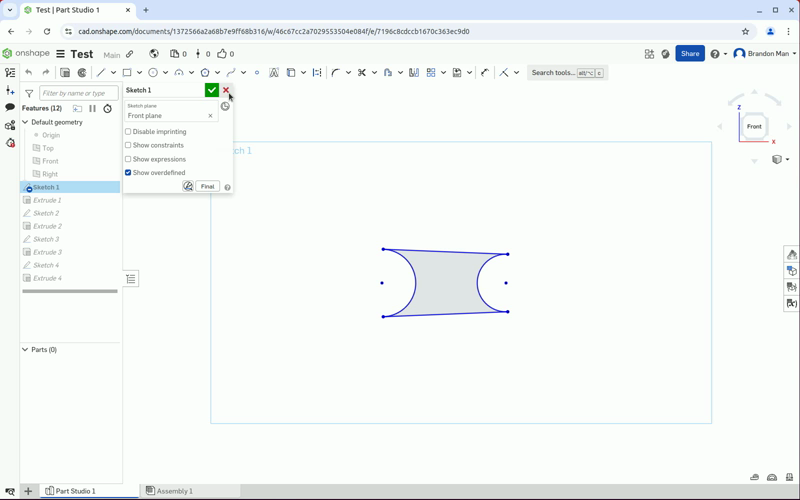
click(229, 92)
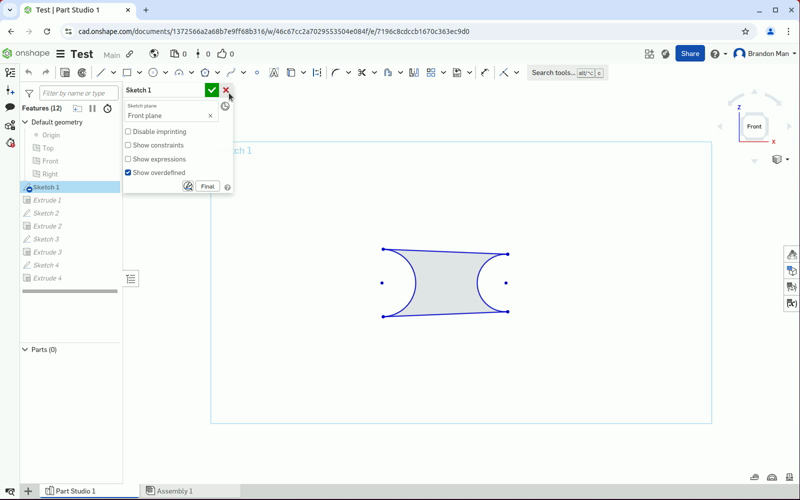
key(shift+s)
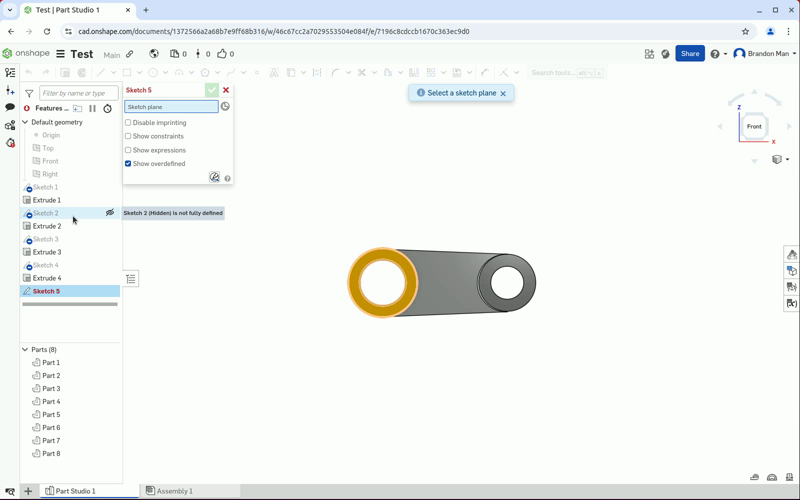
scroll(3)
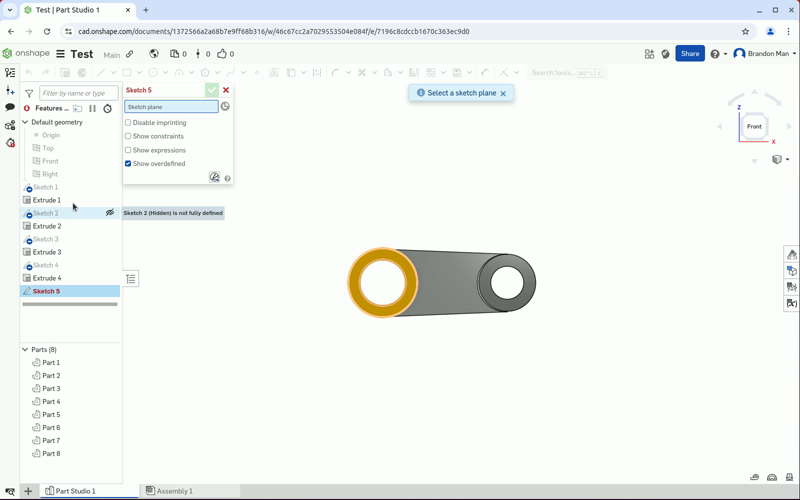
mouse_move(73, 163)
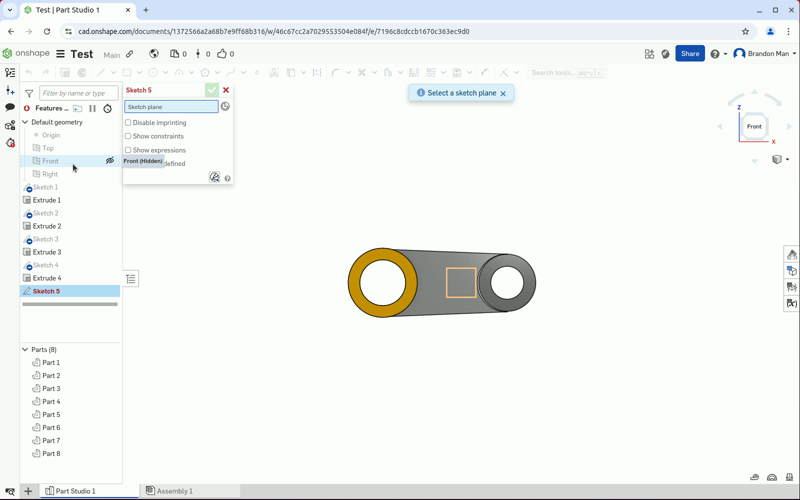
click(73, 163)
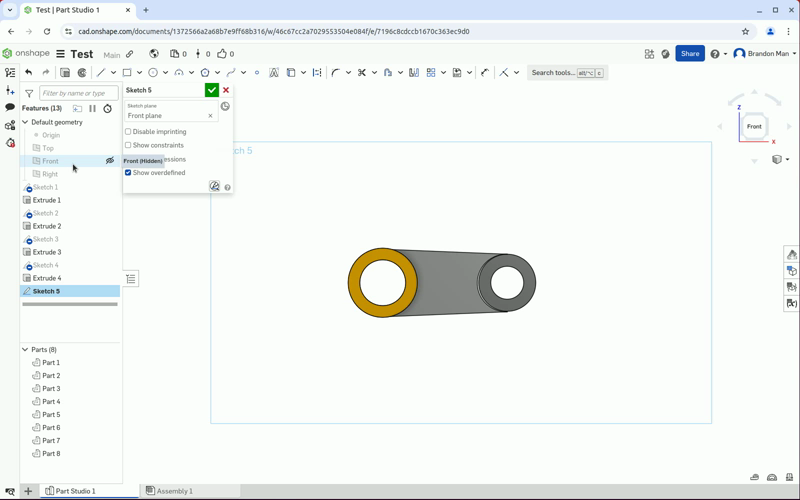
mouse_move(73, 352)
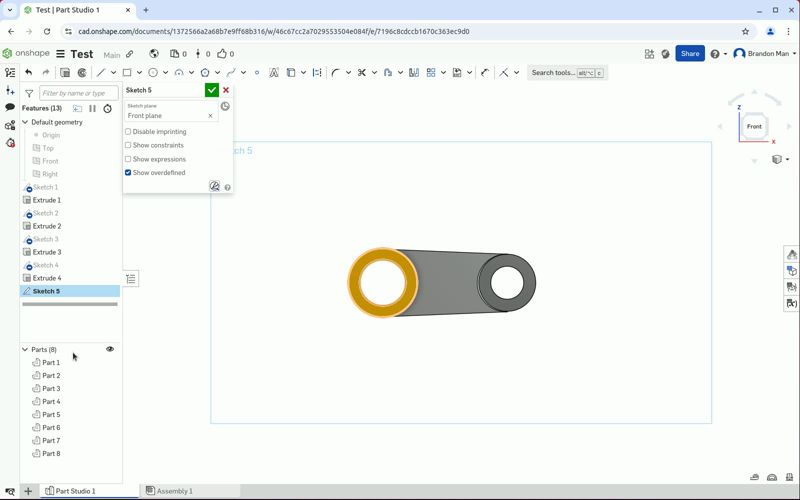
key(y)
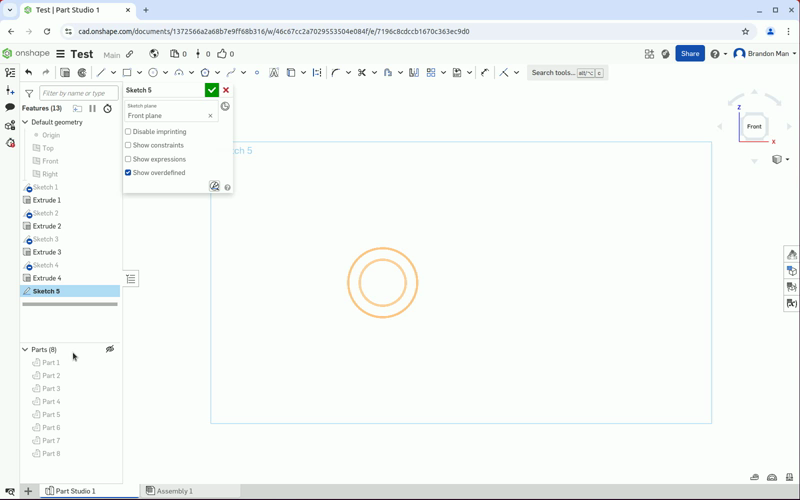
key(c)
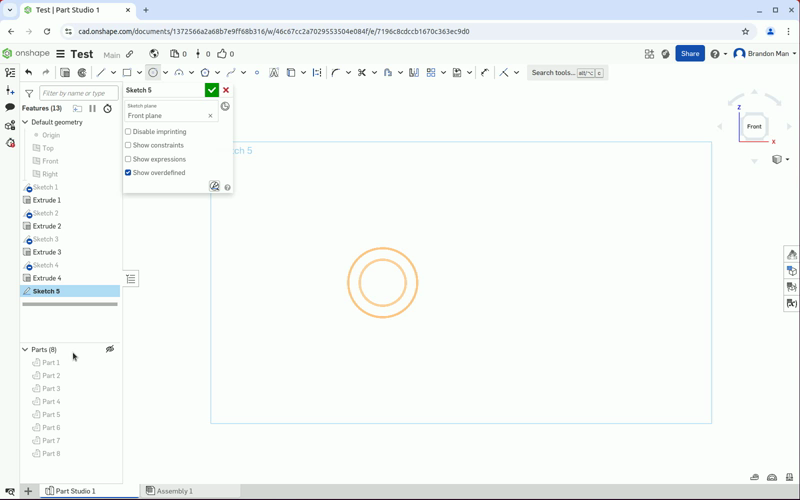
key_down(shift)
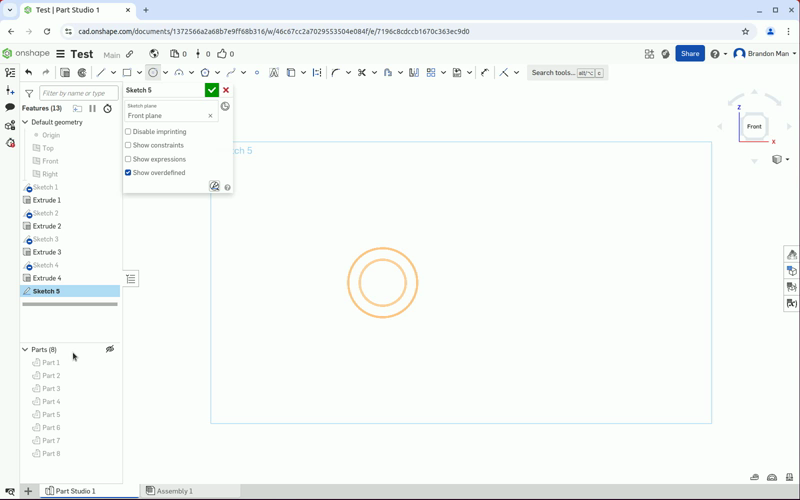
mouse_move(507, 282)
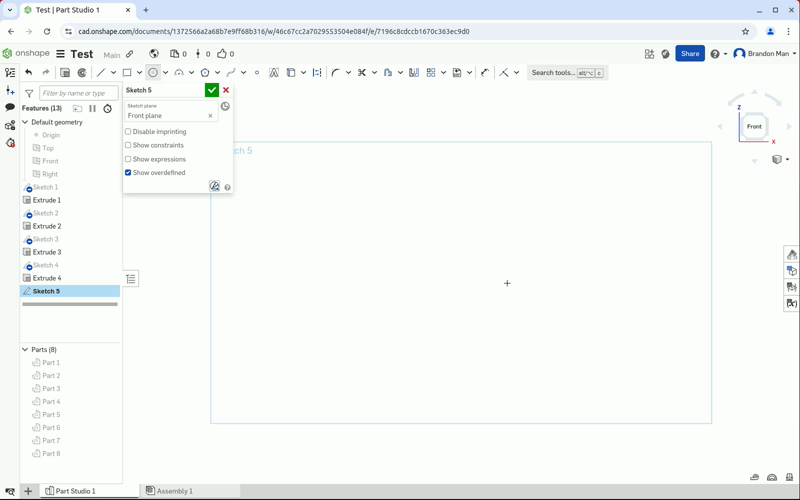
click(507, 282)
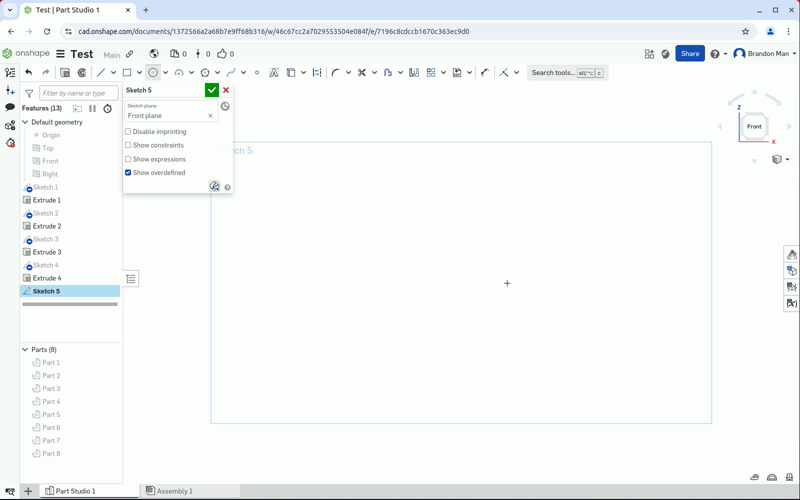
key_up(shift)
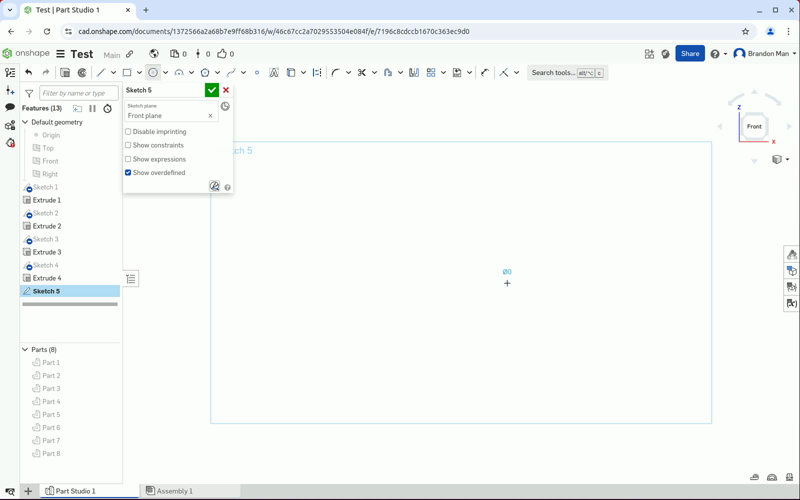
mouse_move(535, 282)
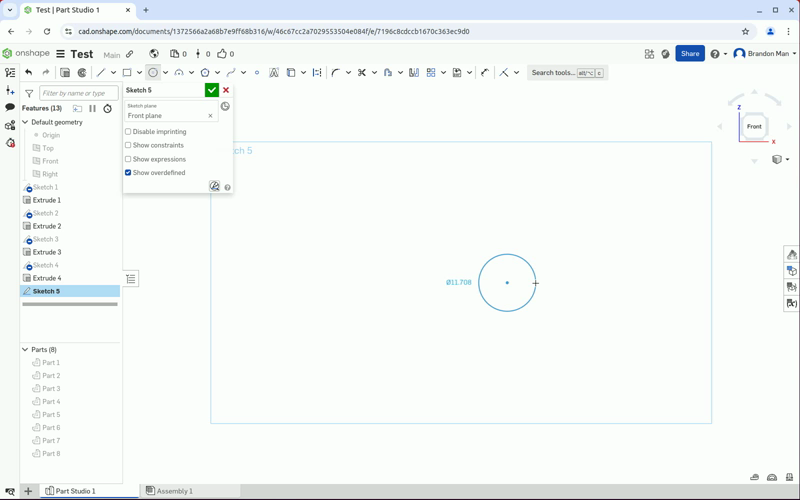
click(535, 282)
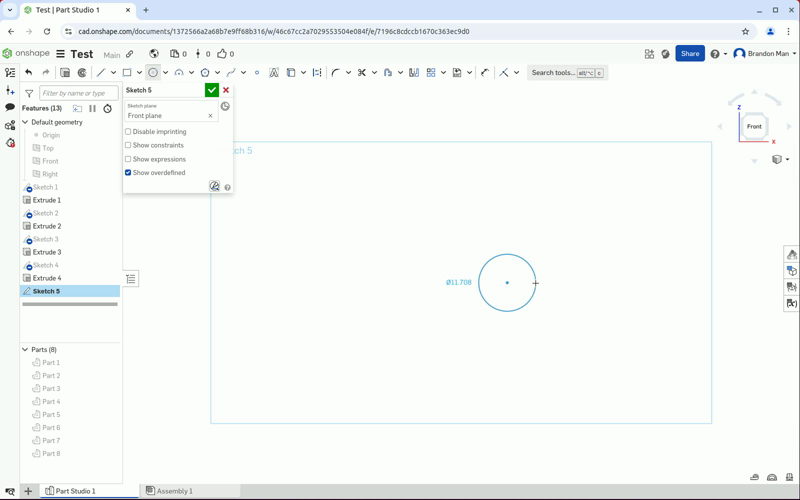
key(esc)
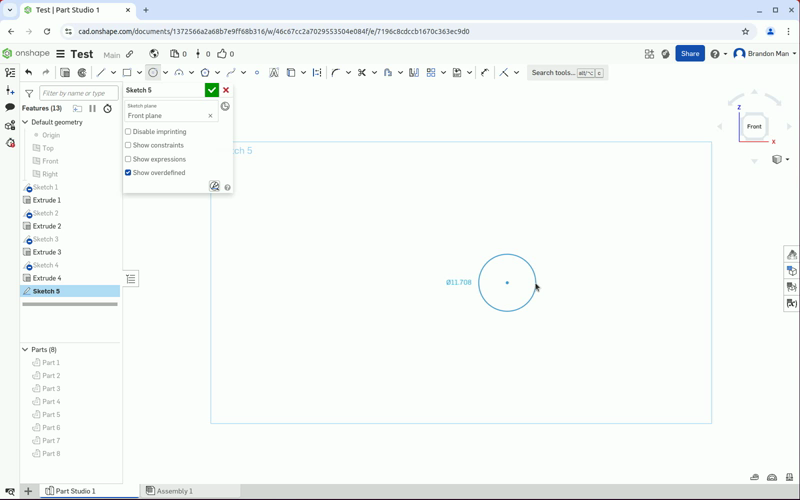
key(c)
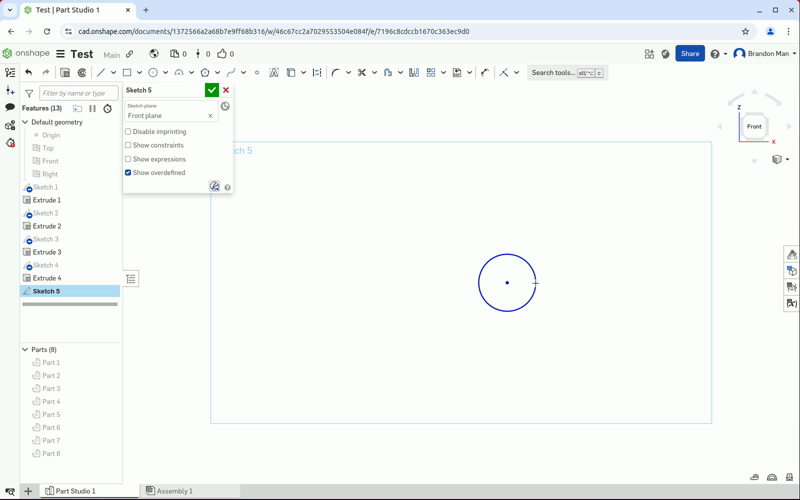
key_down(shift)
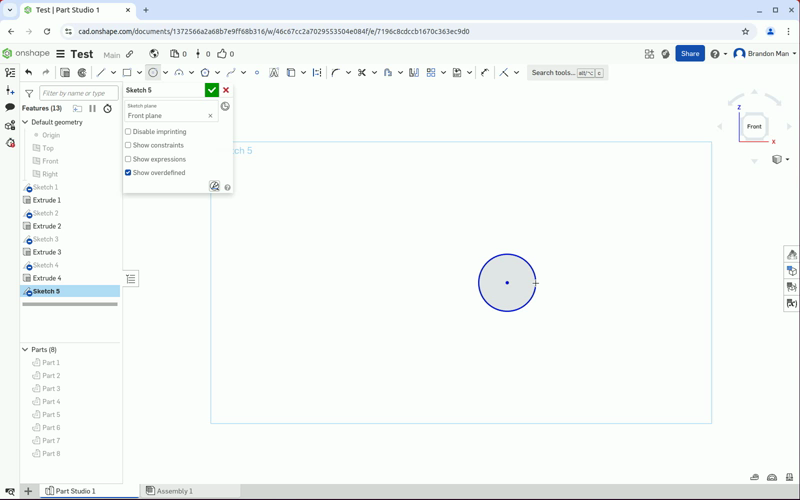
mouse_move(507, 282)
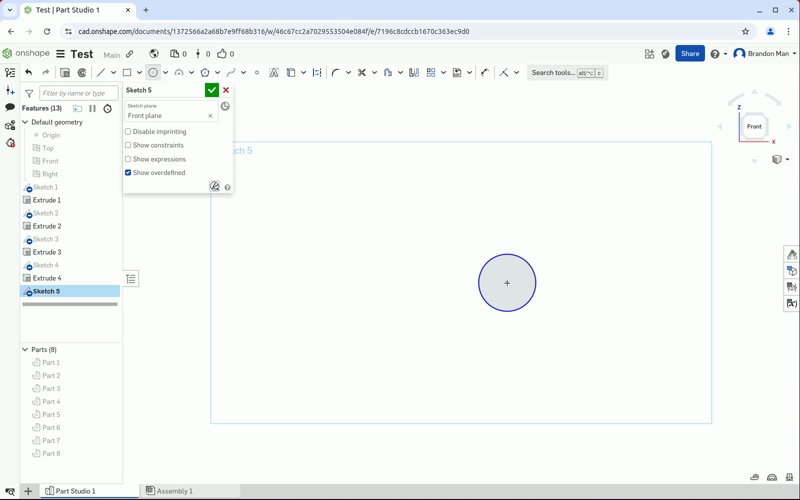
click(507, 282)
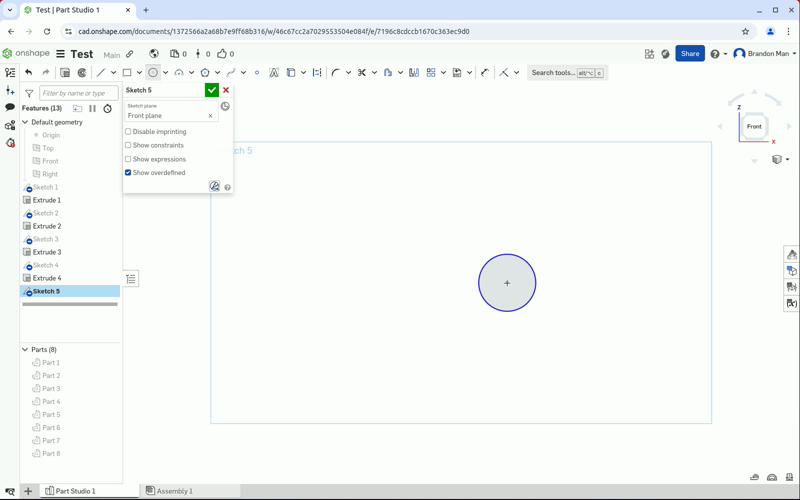
key_up(shift)
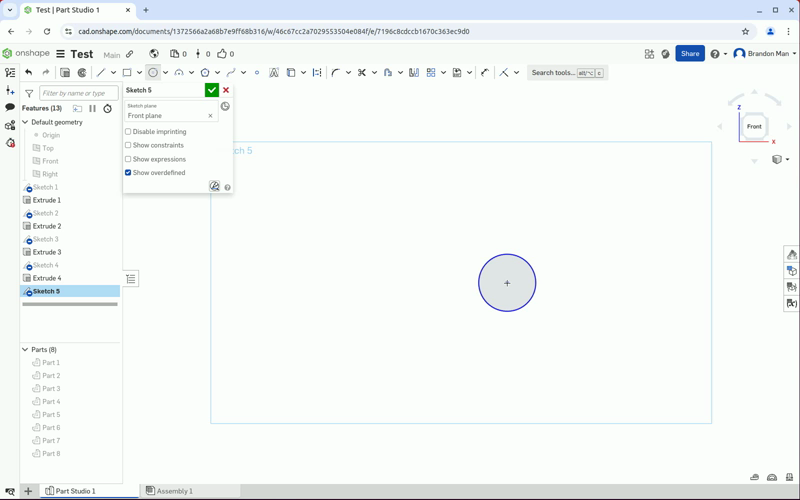
mouse_move(523, 282)
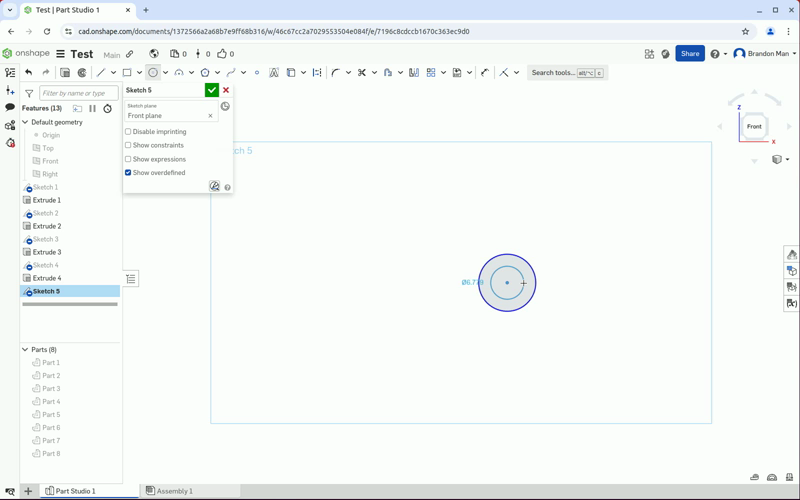
click(523, 282)
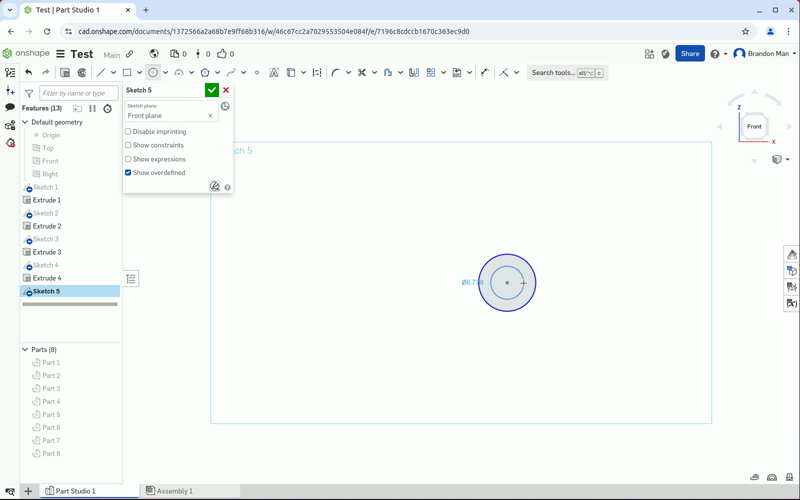
key(esc)
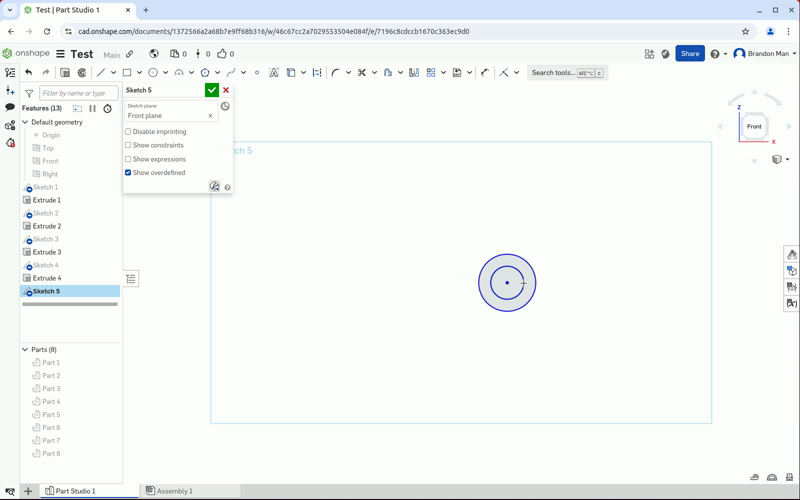
mouse_move(530, 295)
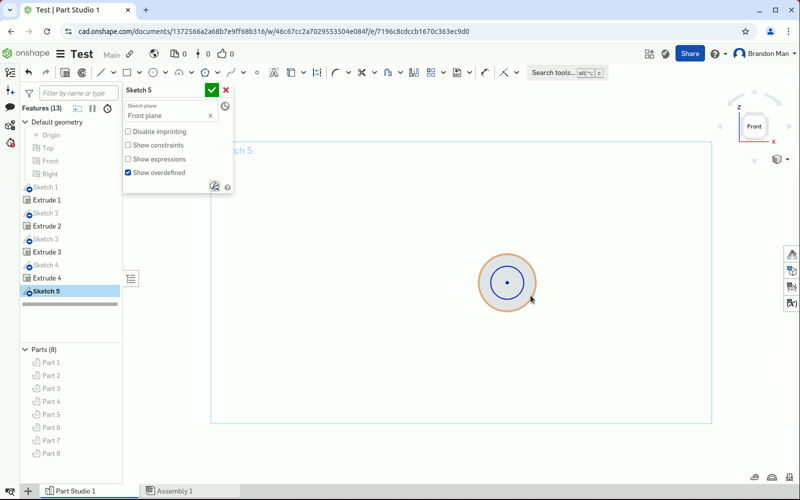
scroll(6)
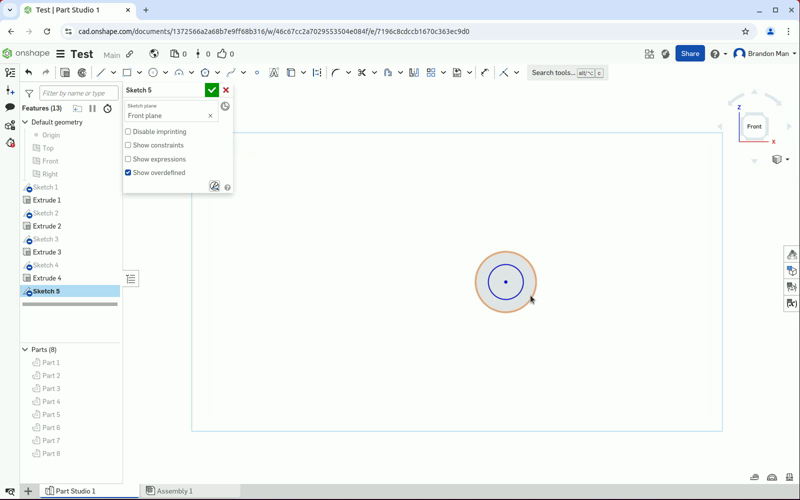
scroll(6)
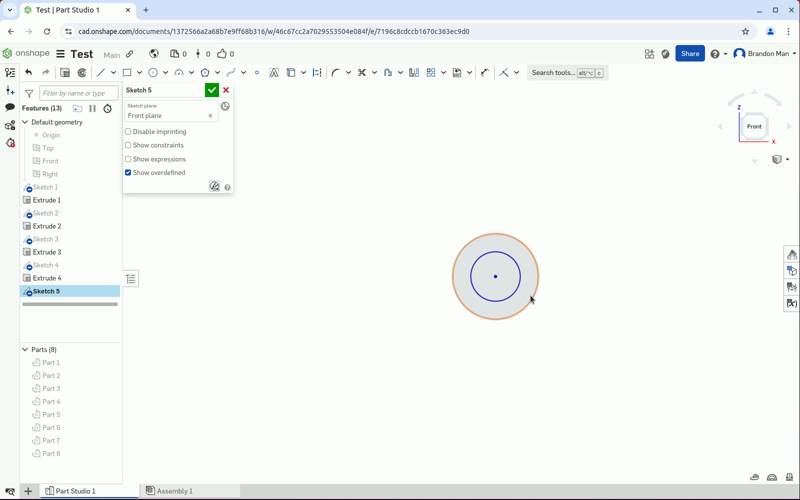
scroll(6)
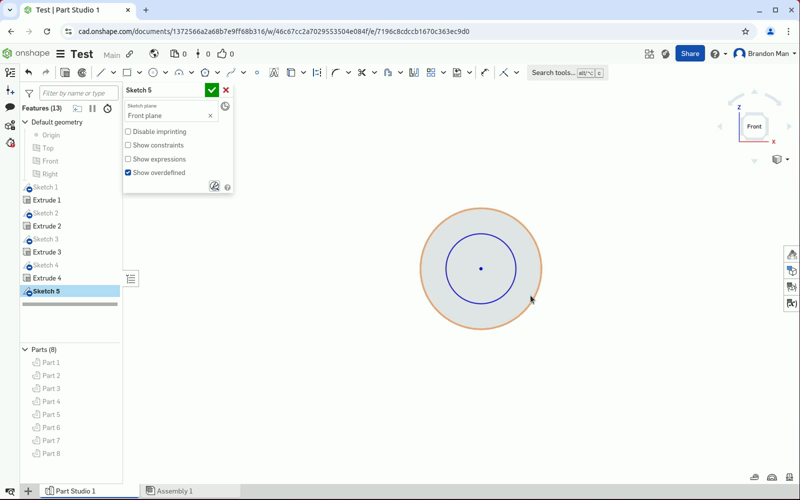
scroll(6)
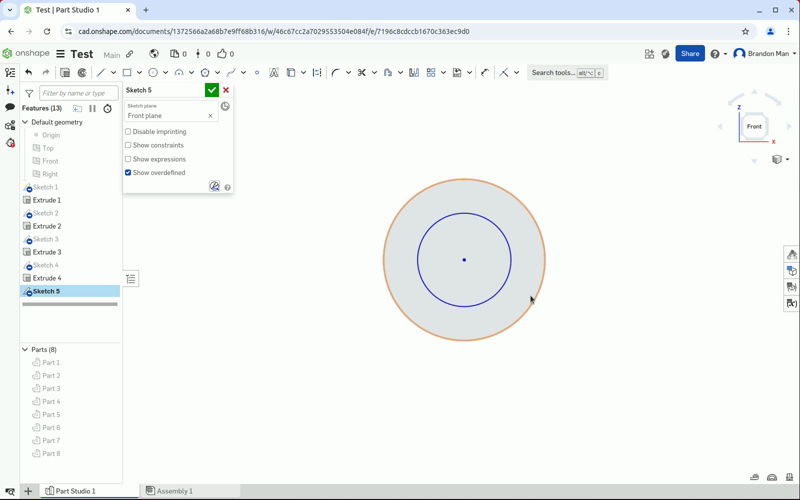
scroll(6)
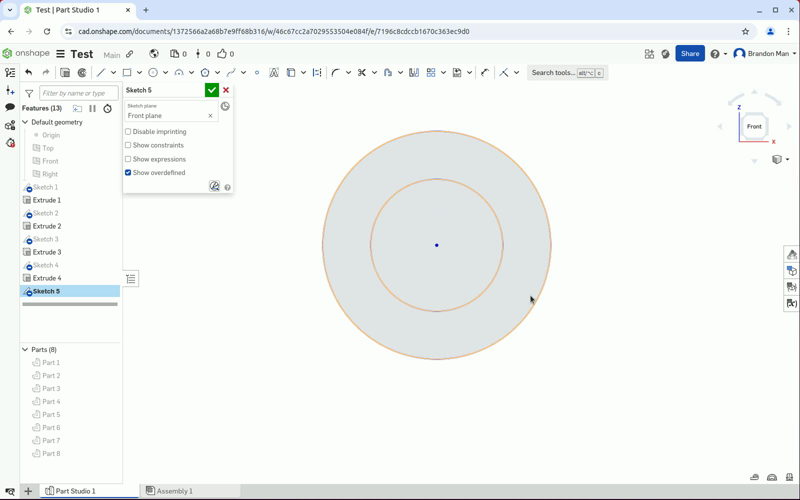
scroll(6)
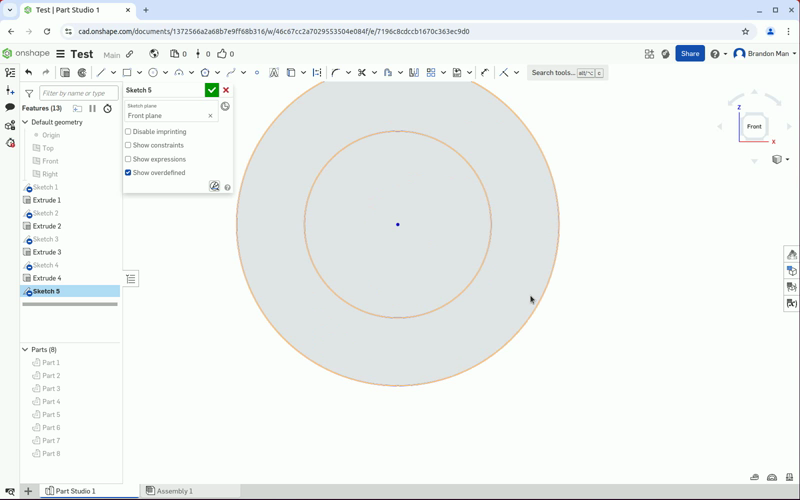
scroll(6)
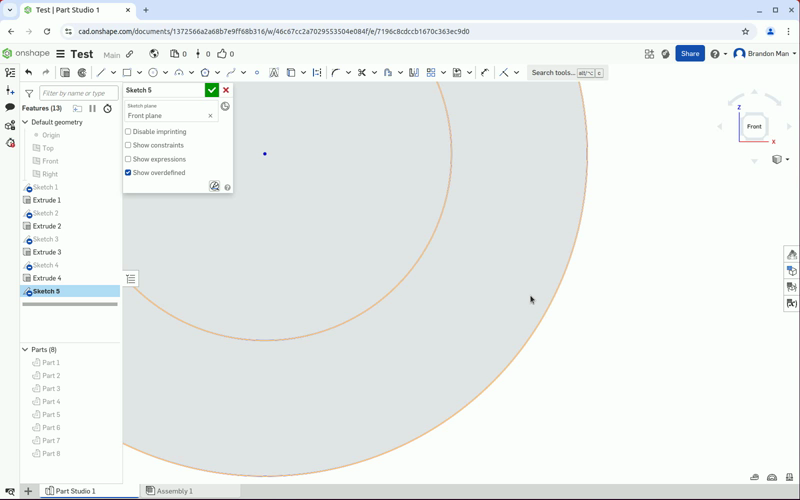
click(530, 295)
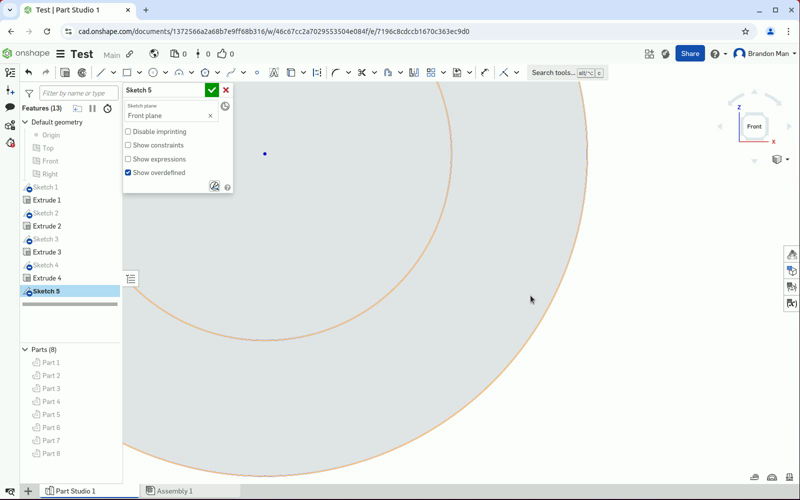
scroll(-6)
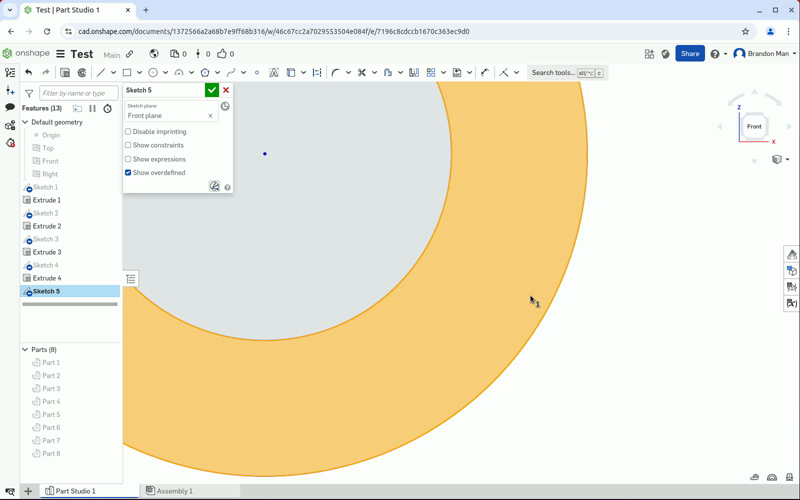
scroll(-6)
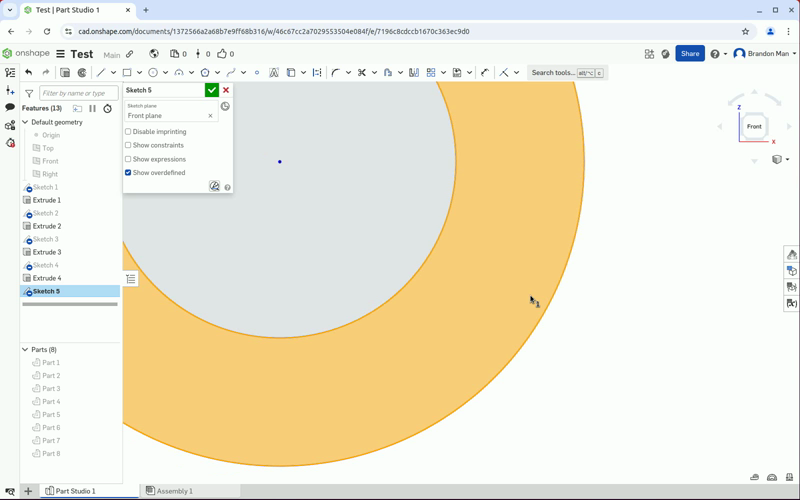
scroll(-6)
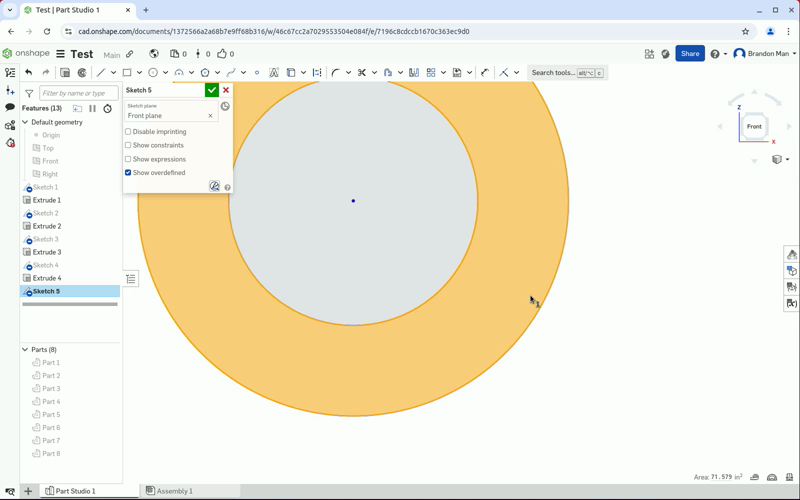
scroll(-6)
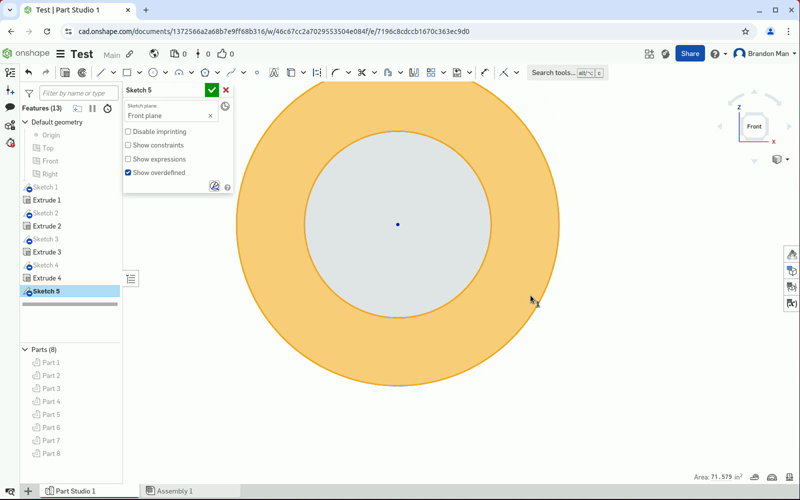
scroll(-6)
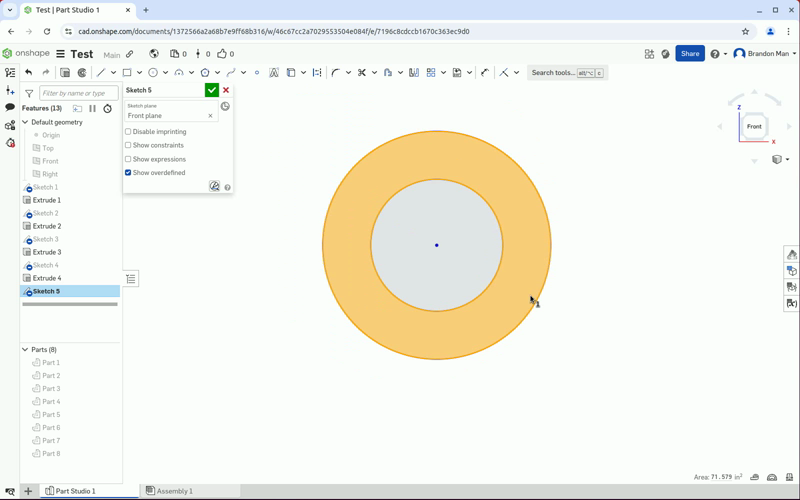
scroll(-6)
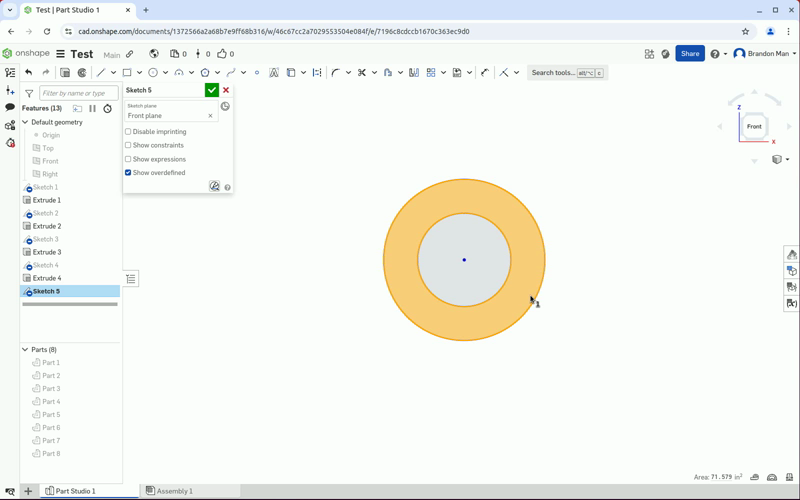
scroll(-6)
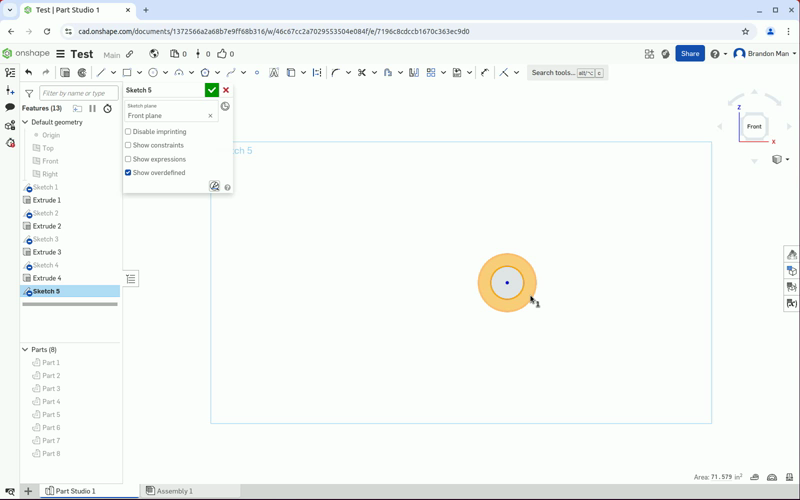
mouse_move(73, 352)
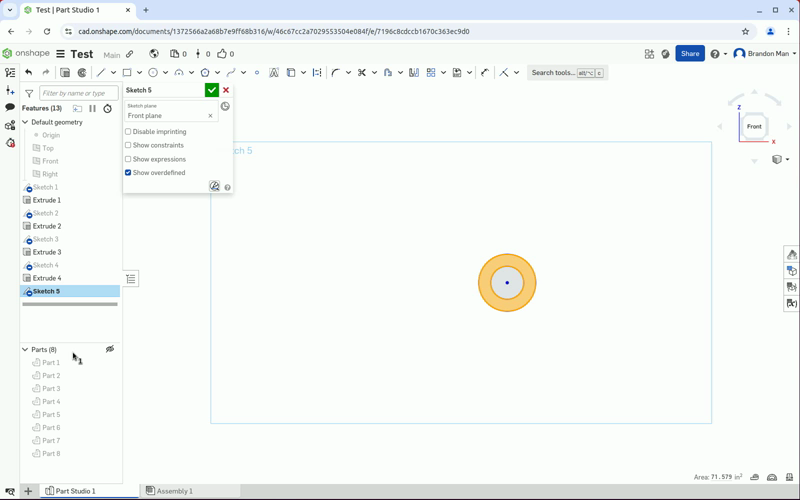
key(shift+y)
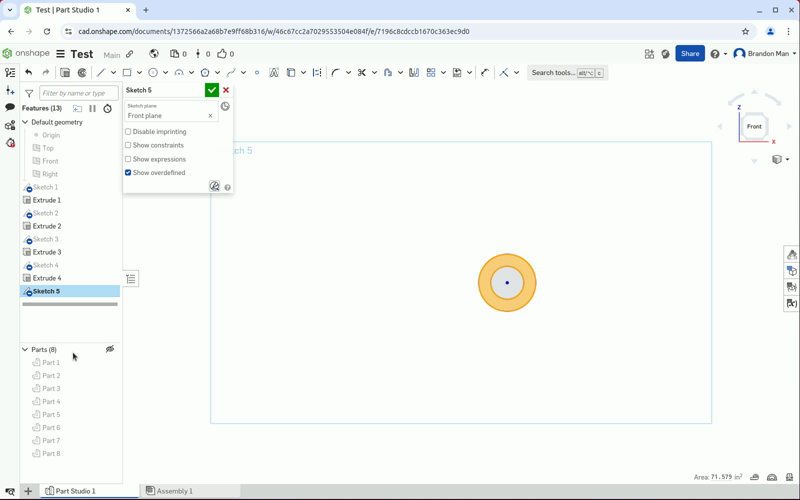
key(shift+e)
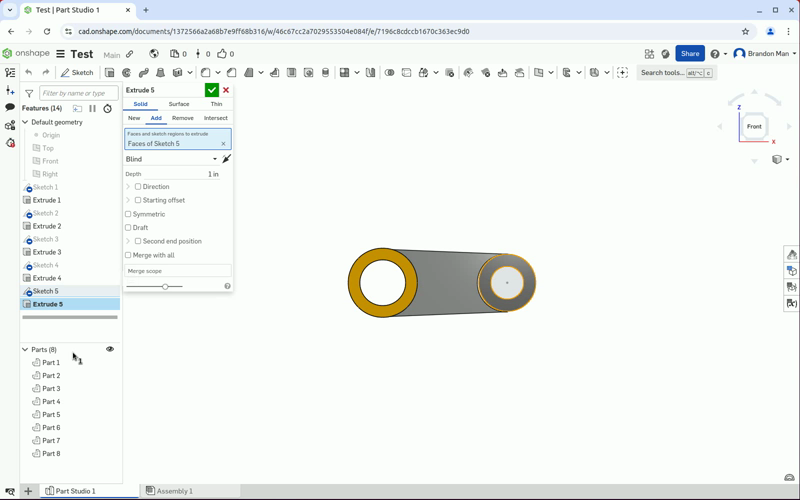
mouse_move(143, 106)
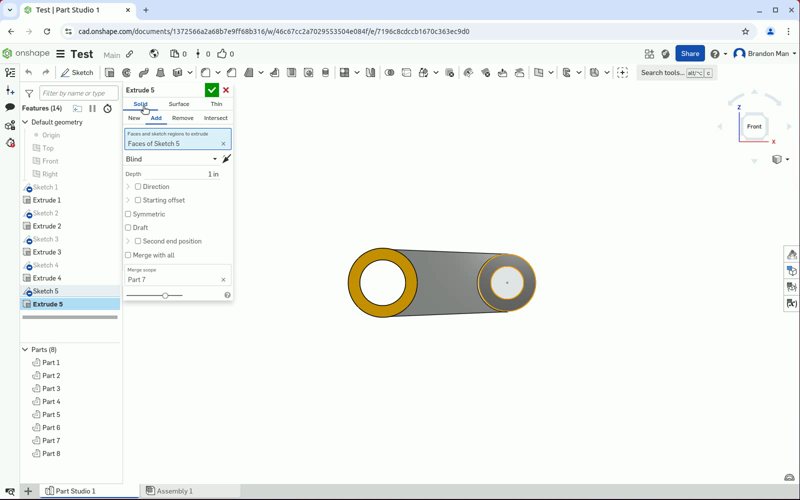
click(143, 106)
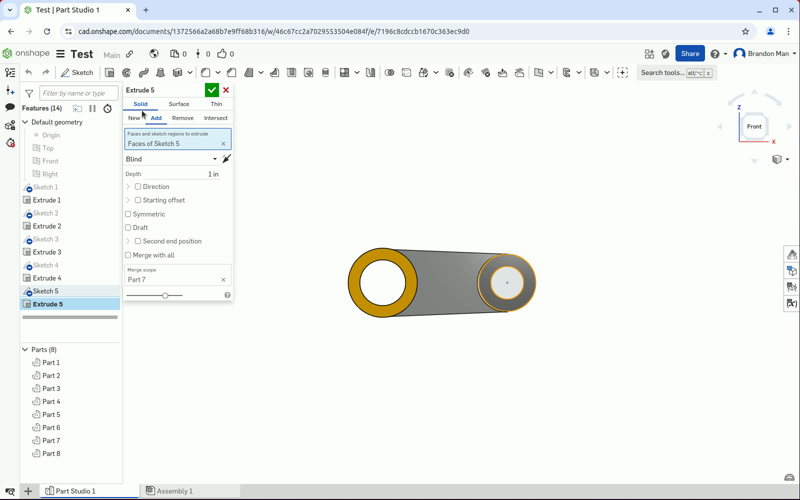
mouse_move(137, 120)
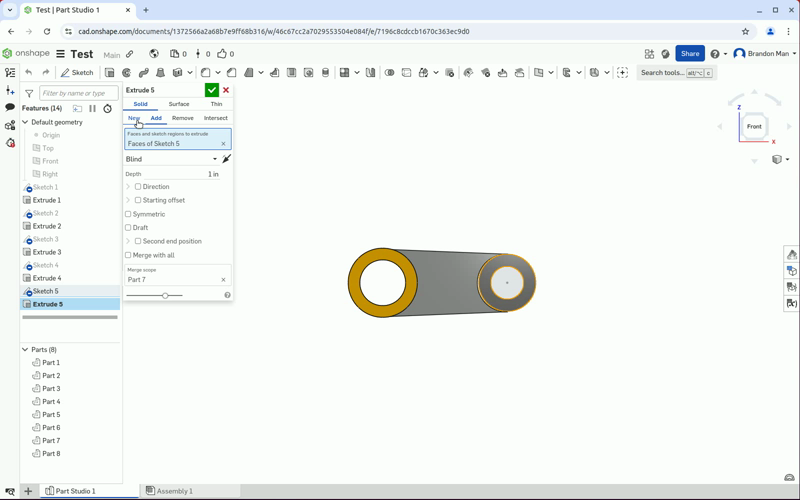
click(137, 120)
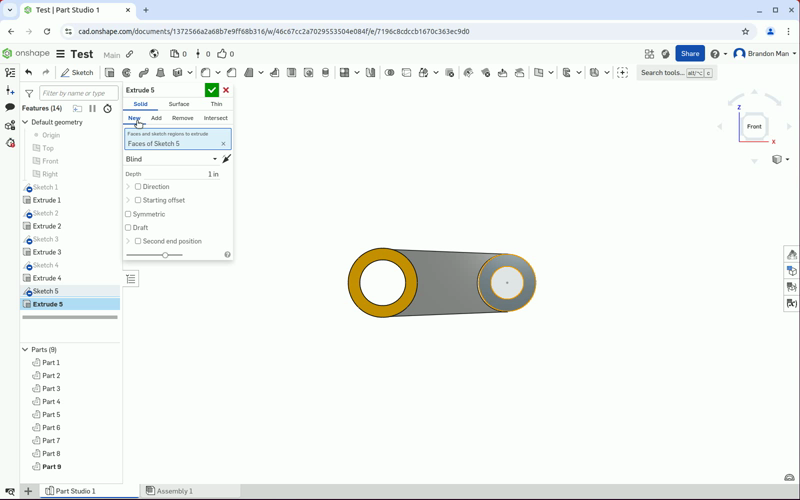
key(tab, 4)
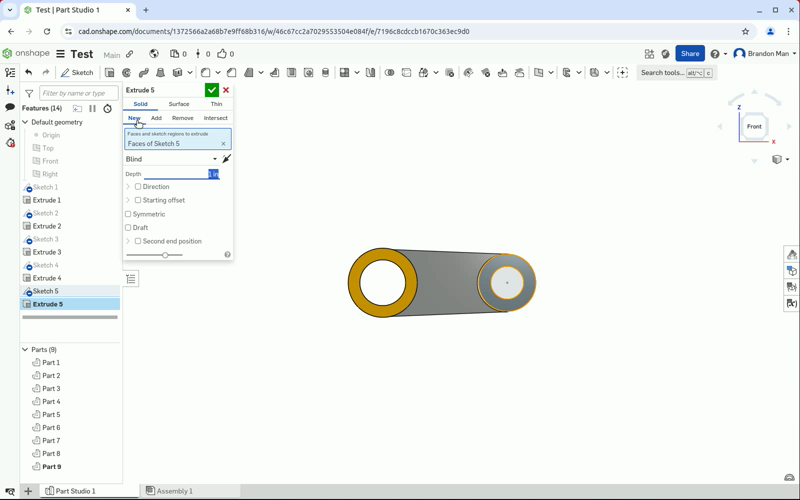
text(1.204)
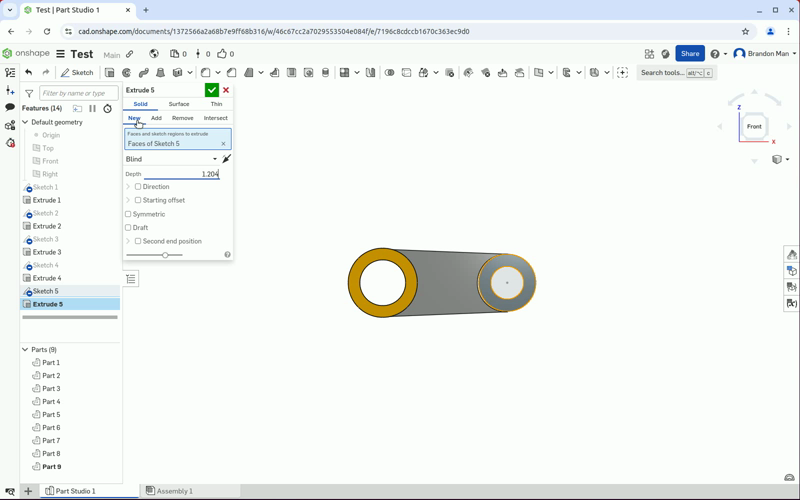
key(enter)
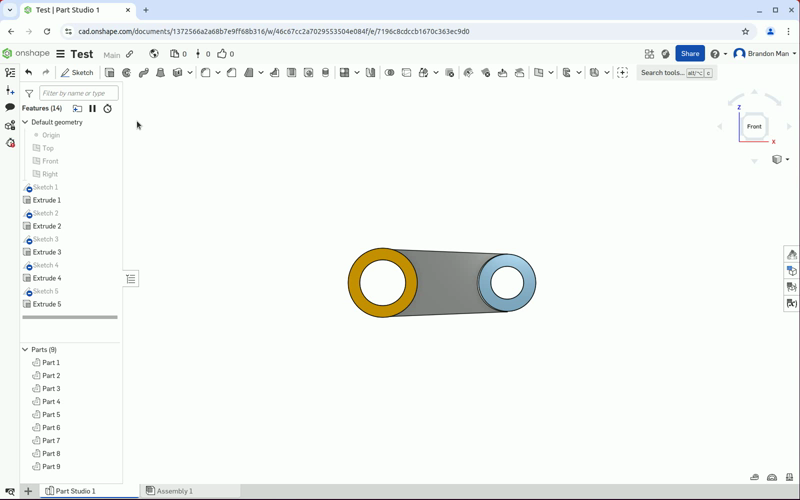
key(shift+h)
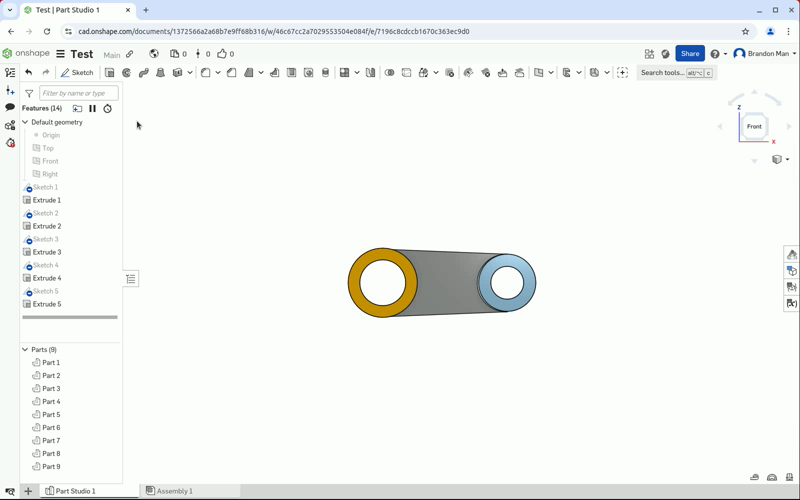
key(shift+h)
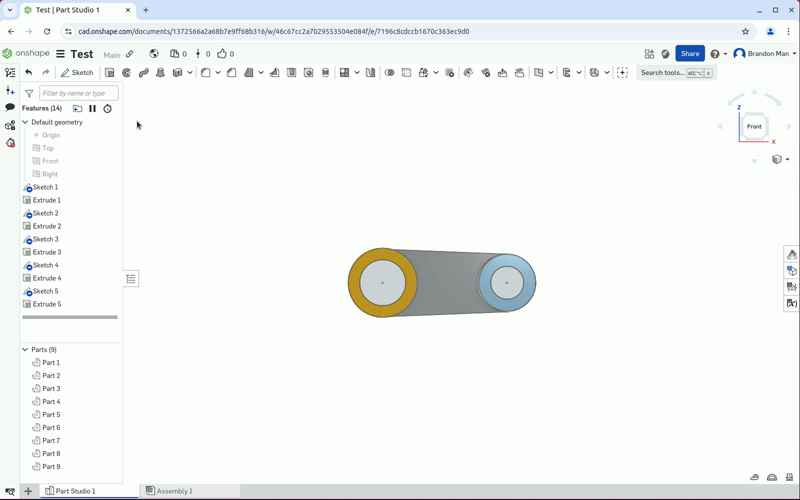
key(shift+7)
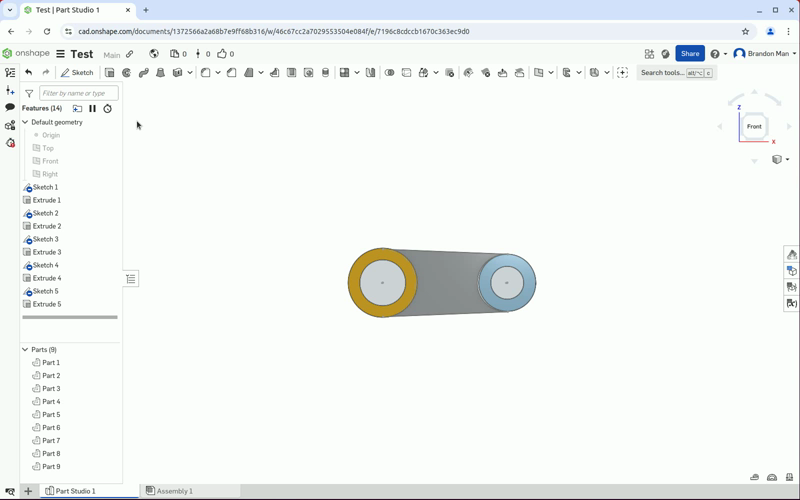
key(left, 2)
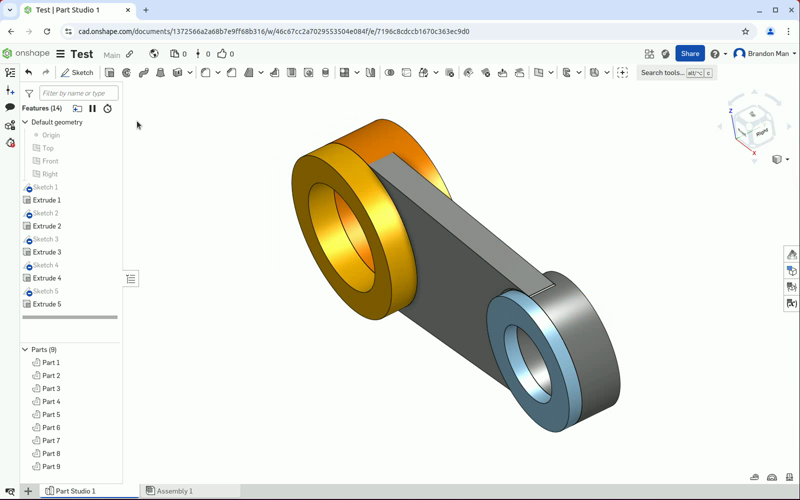
key(down, 2)
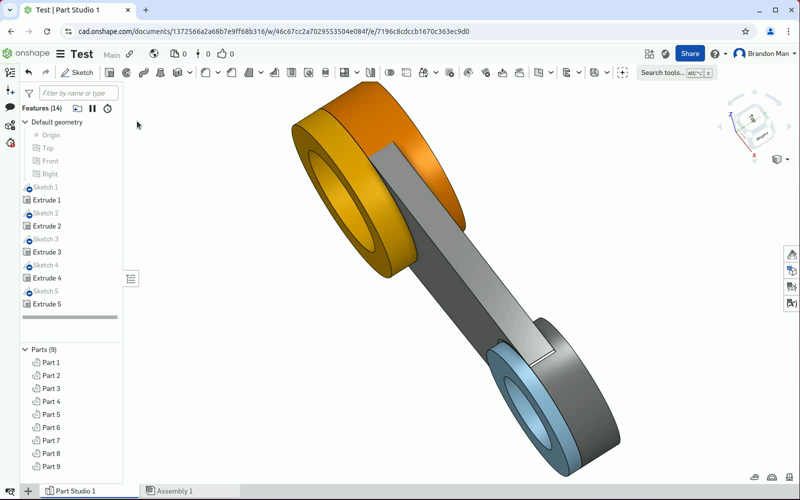
key(up, 2)
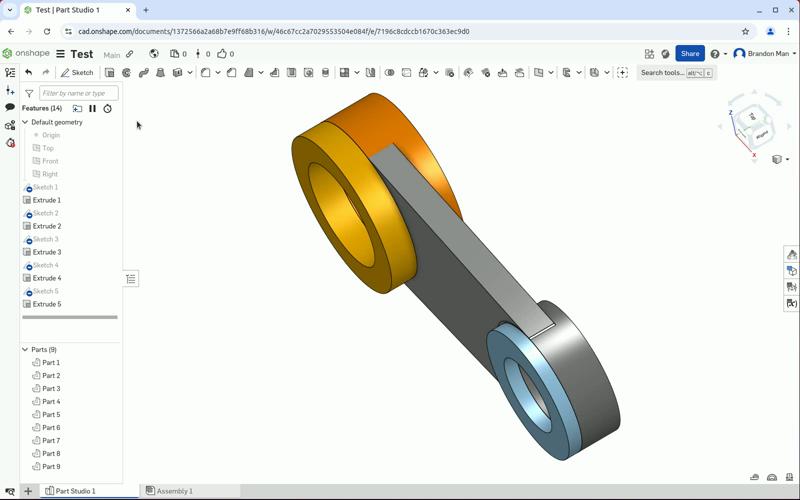
key(right, 2)
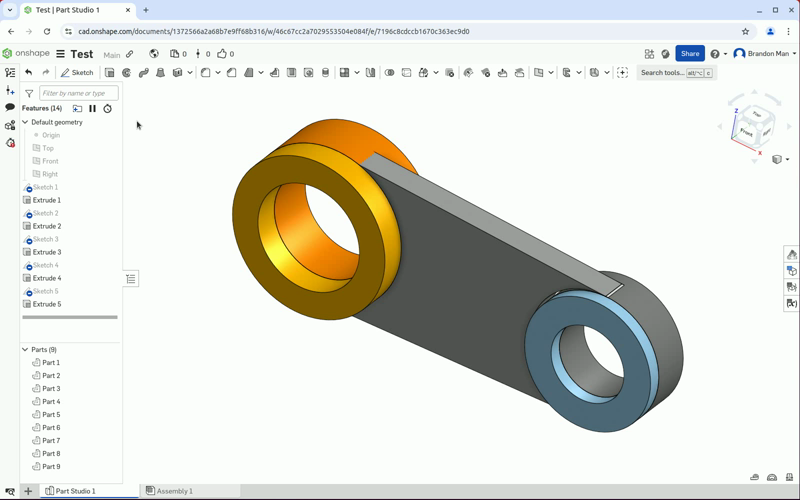
mouse_move(73, 189)
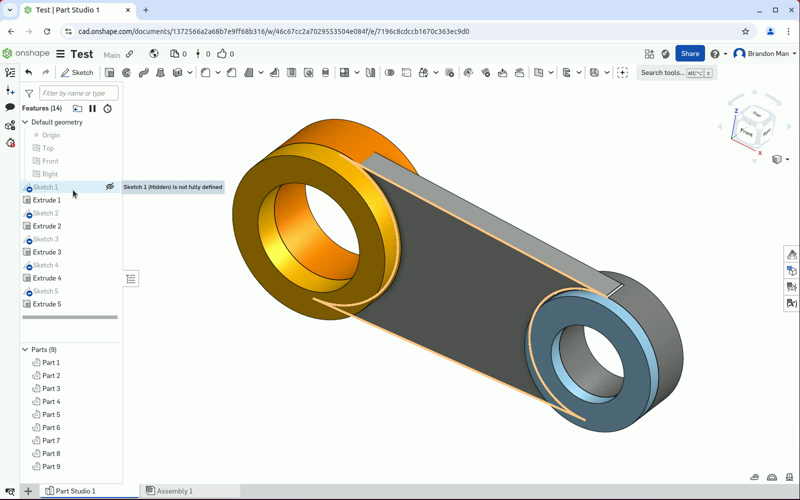
click(73, 189)